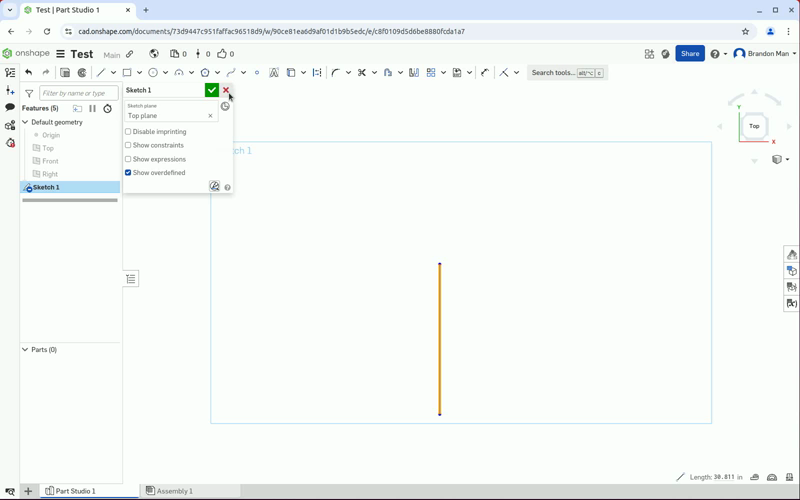
key(shift+h)
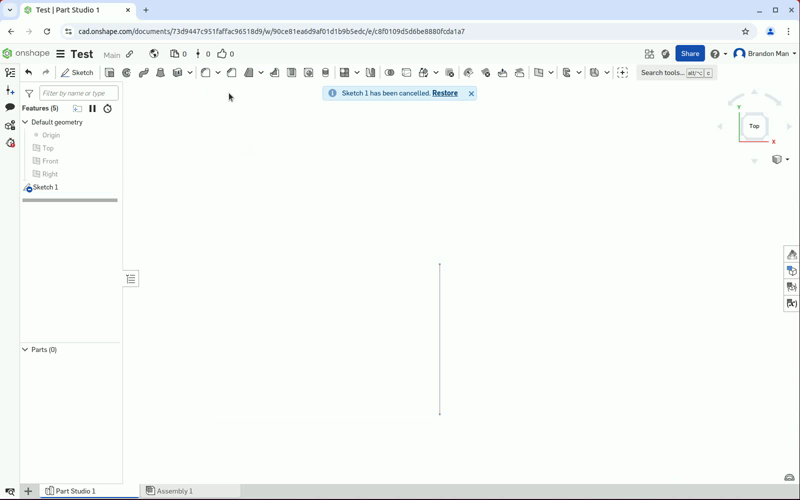
key(shift+s)
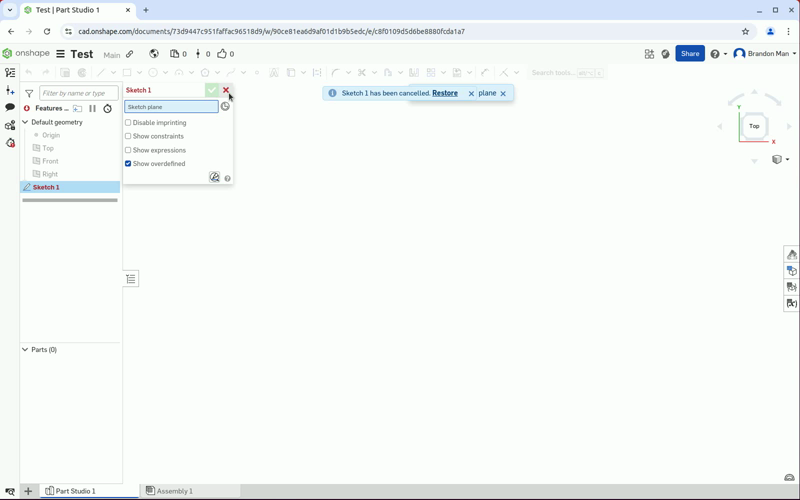
mouse_move(73, 150)
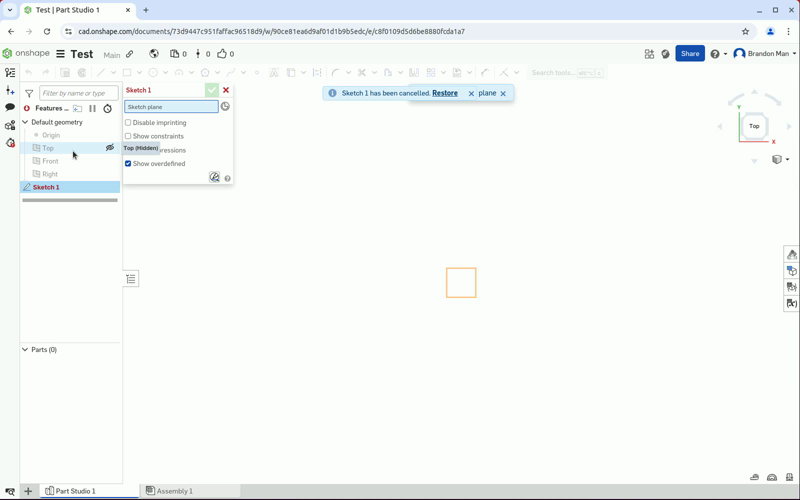
click(73, 150)
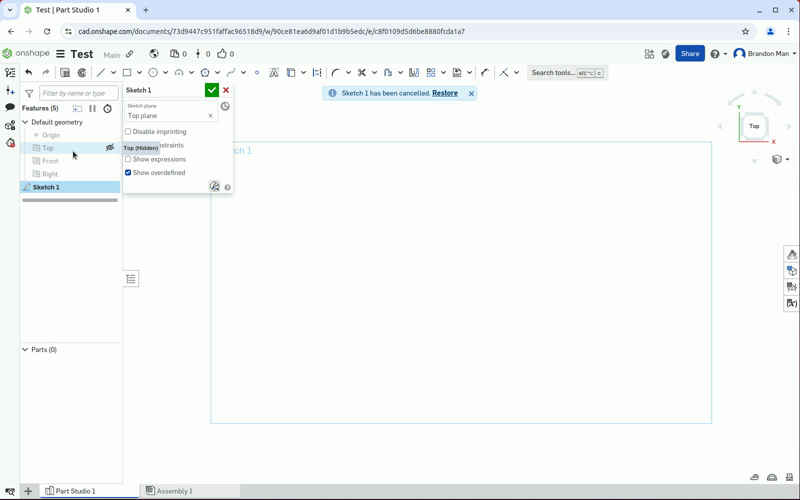
mouse_move(73, 352)
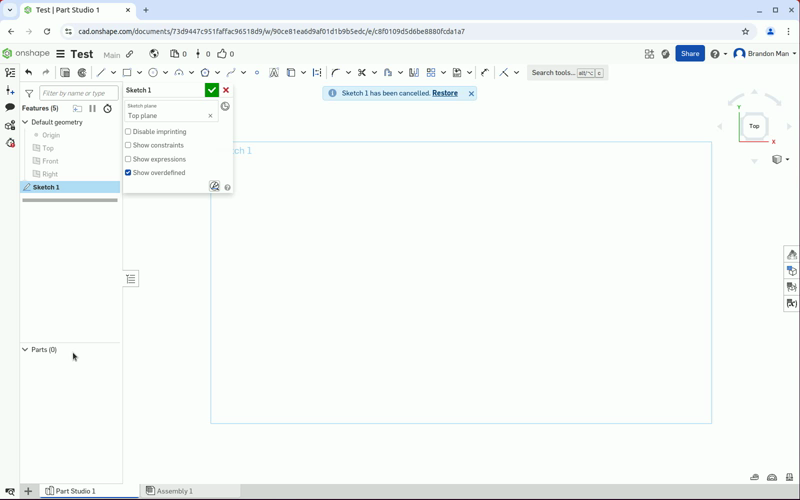
key(y)
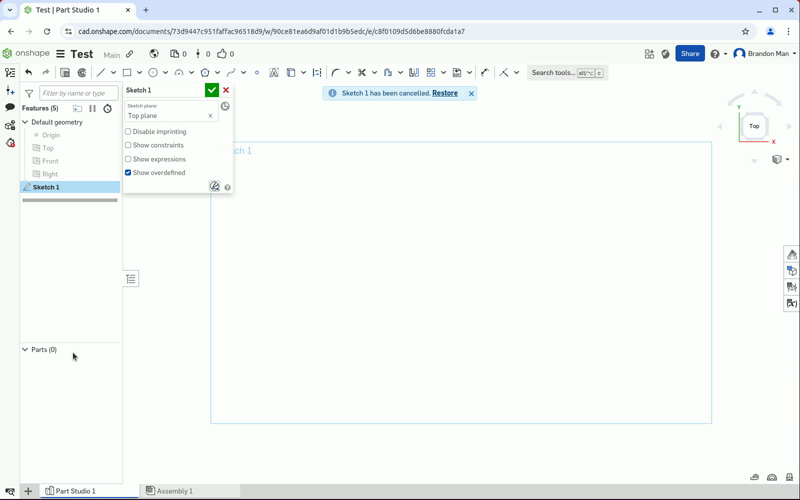
key(l)
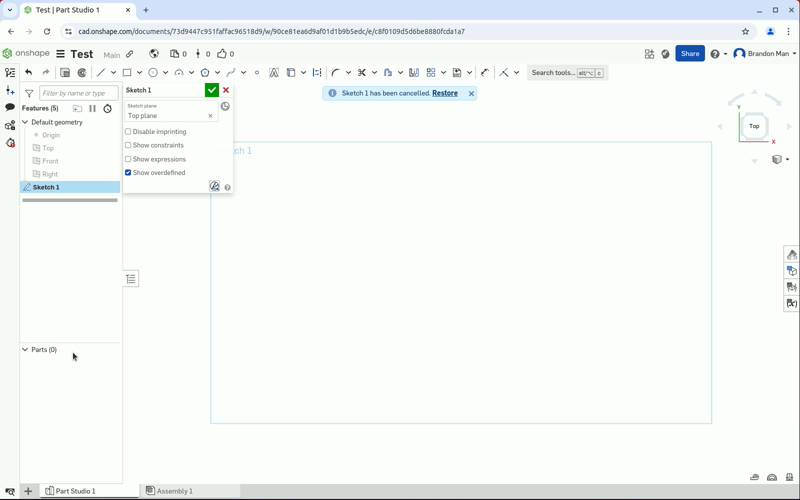
key_down(shift)
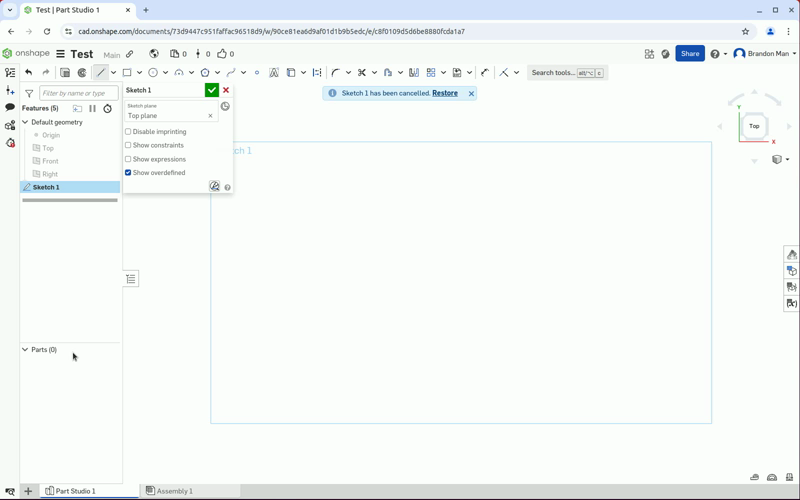
mouse_move(460, 282)
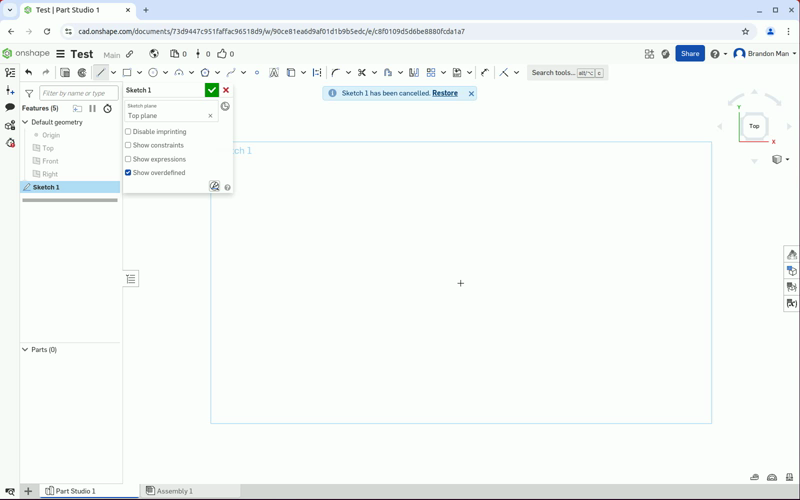
click(460, 282)
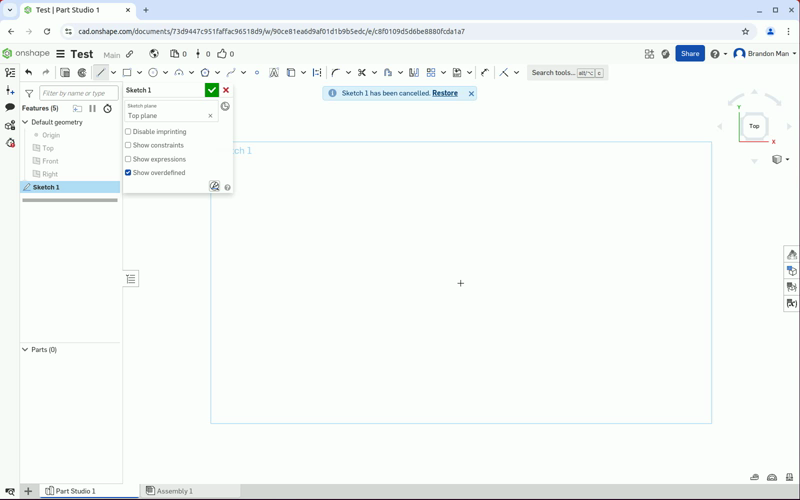
key_up(shift)
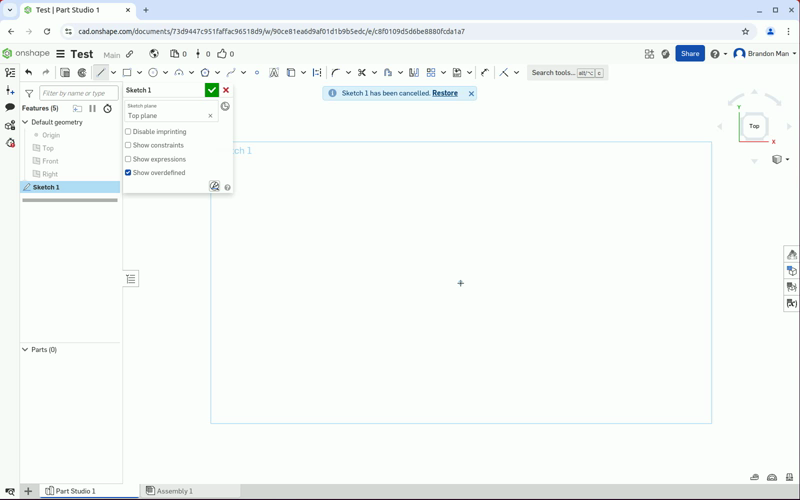
key_down(shift)
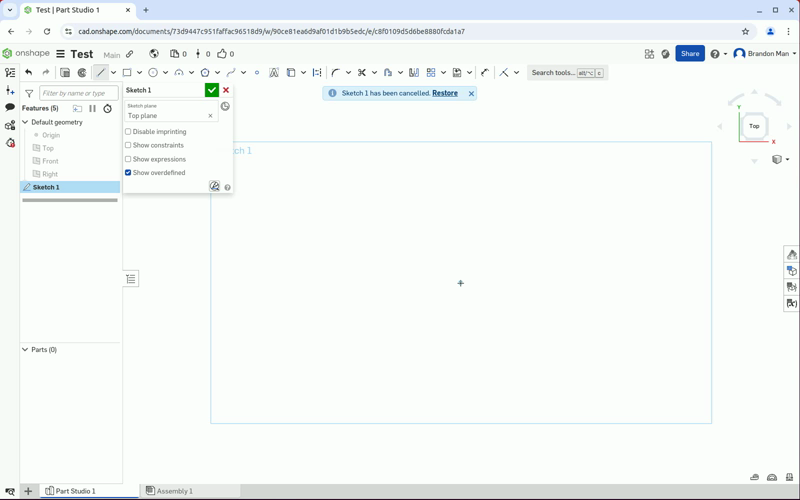
mouse_move(573, 282)
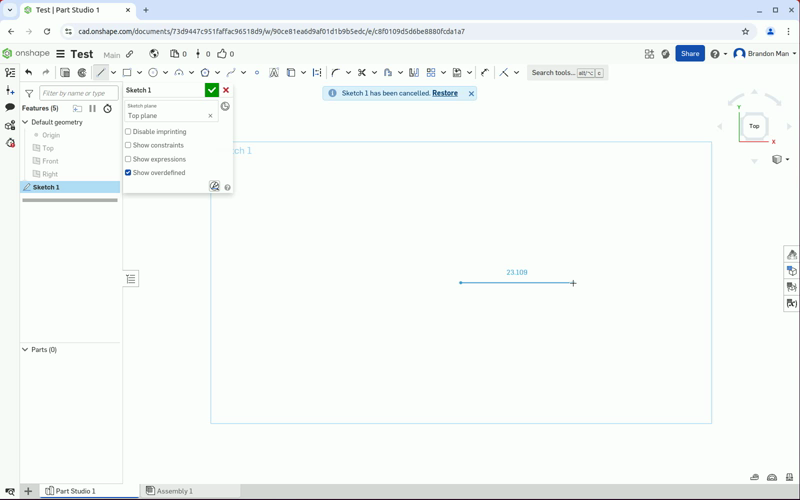
click(573, 282)
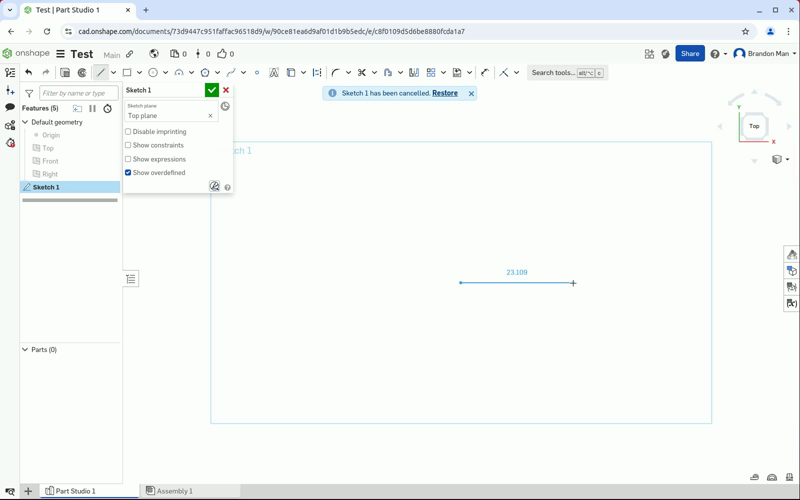
key_up(shift)
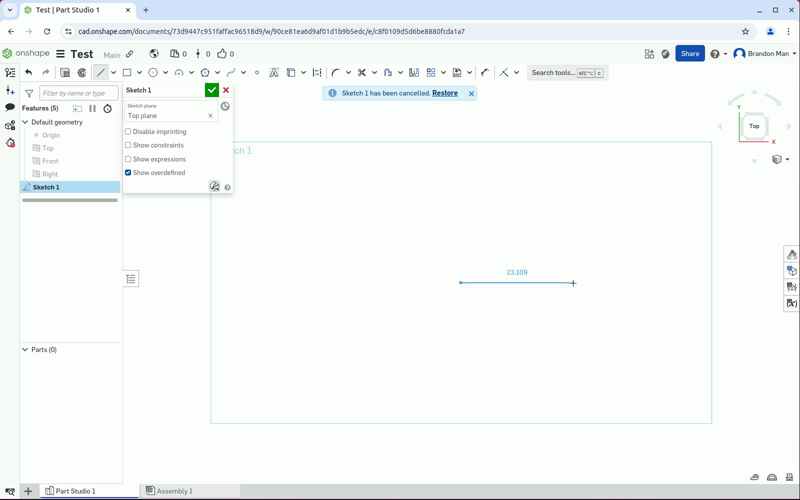
key_down(shift)
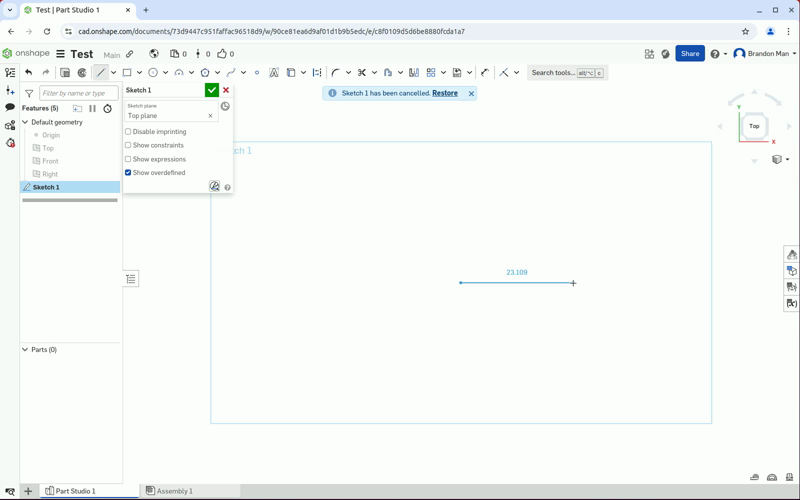
mouse_move(573, 214)
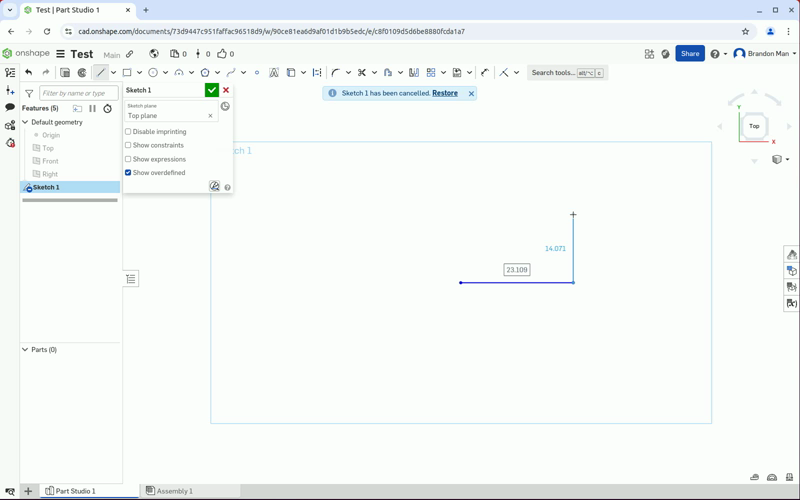
click(573, 214)
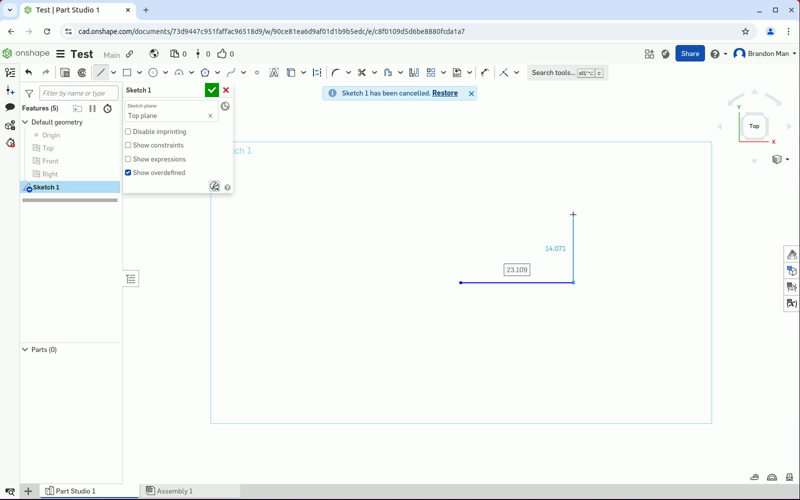
key_up(shift)
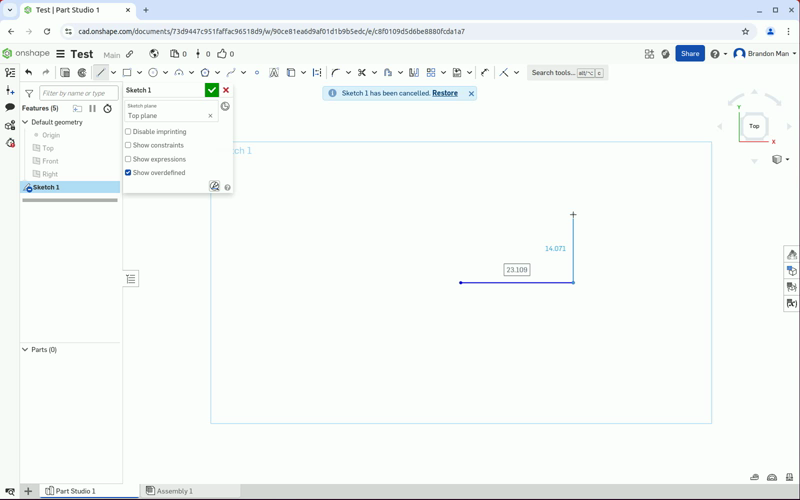
key_down(shift)
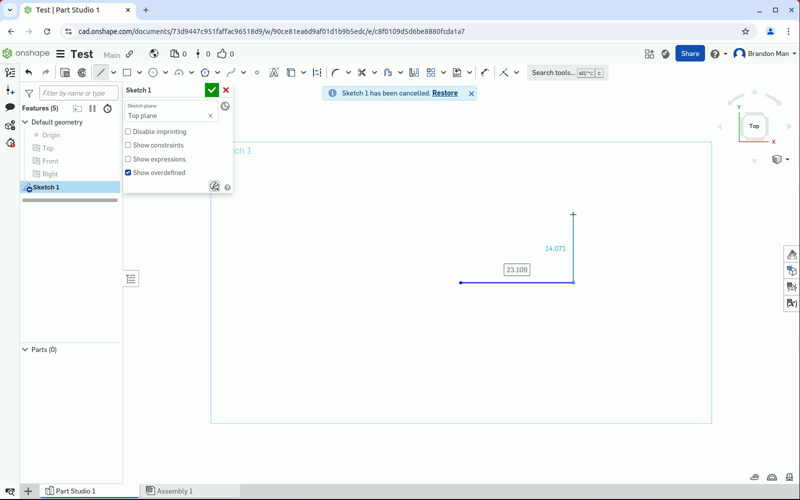
mouse_move(460, 214)
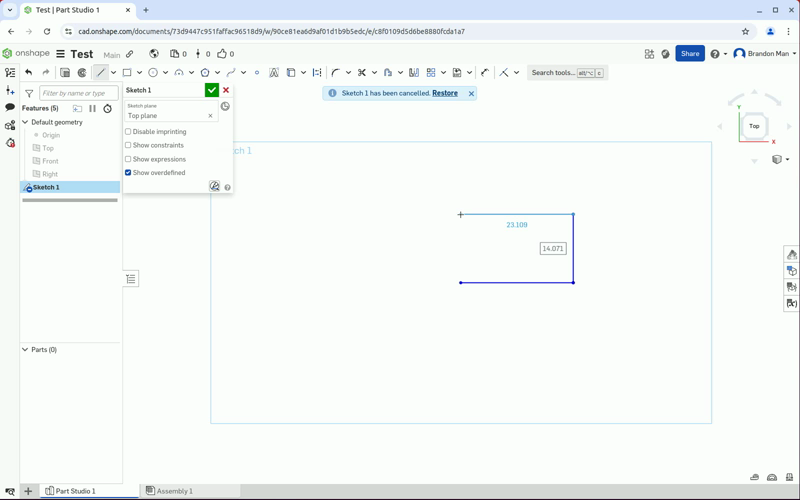
click(460, 214)
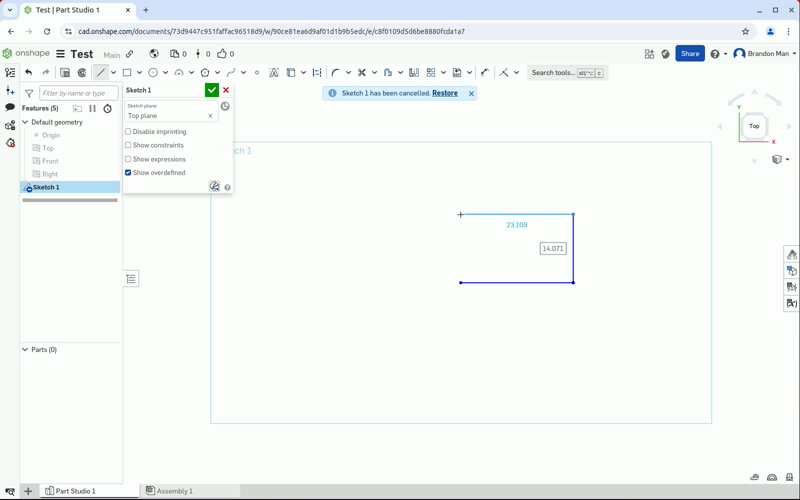
key_up(shift)
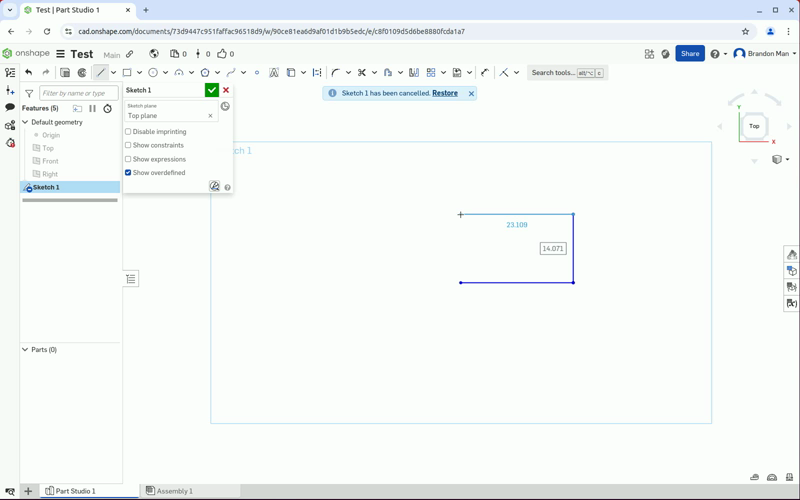
key_down(shift)
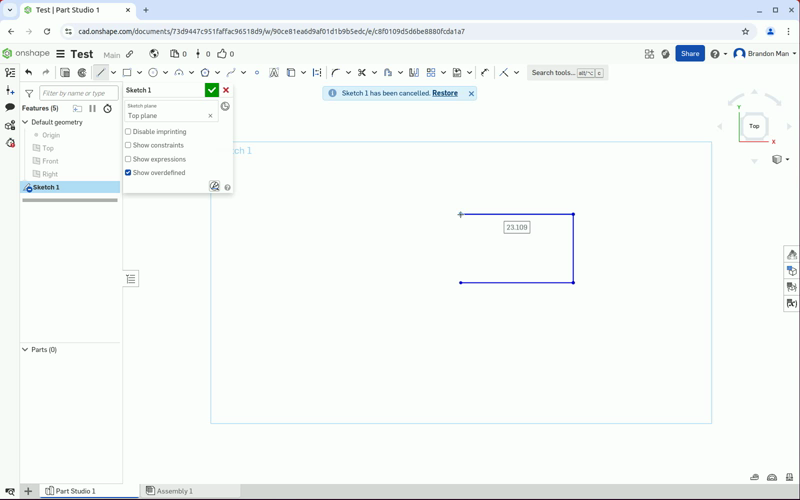
mouse_move(460, 282)
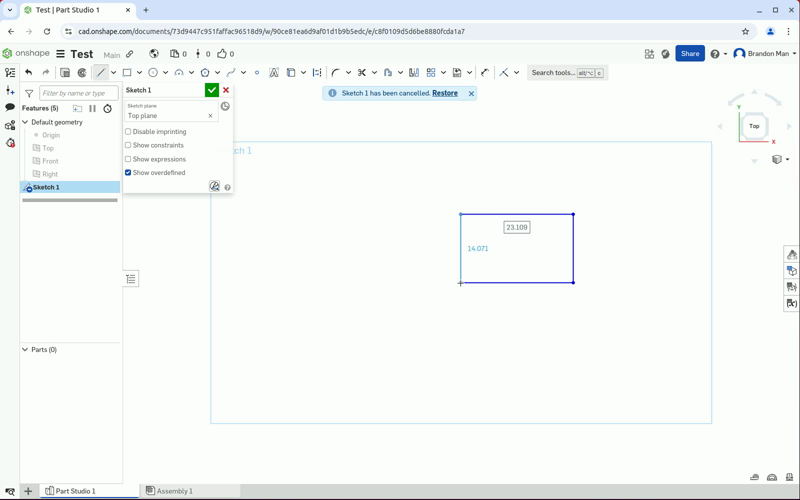
key_up(shift)
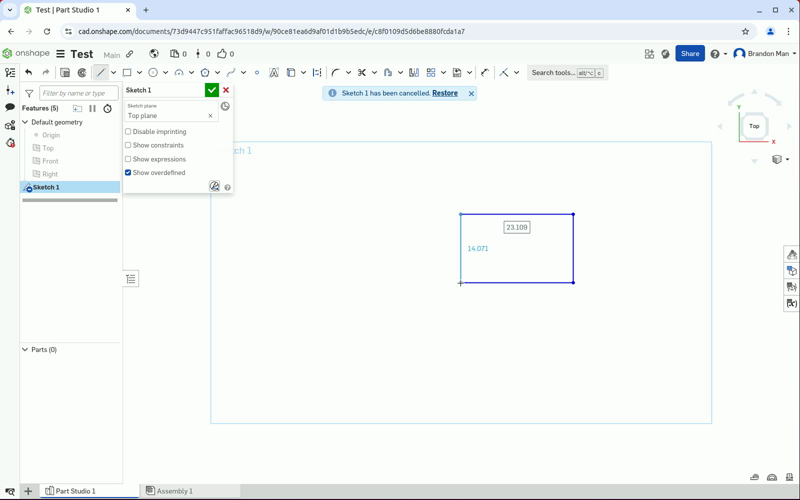
click(460, 282)
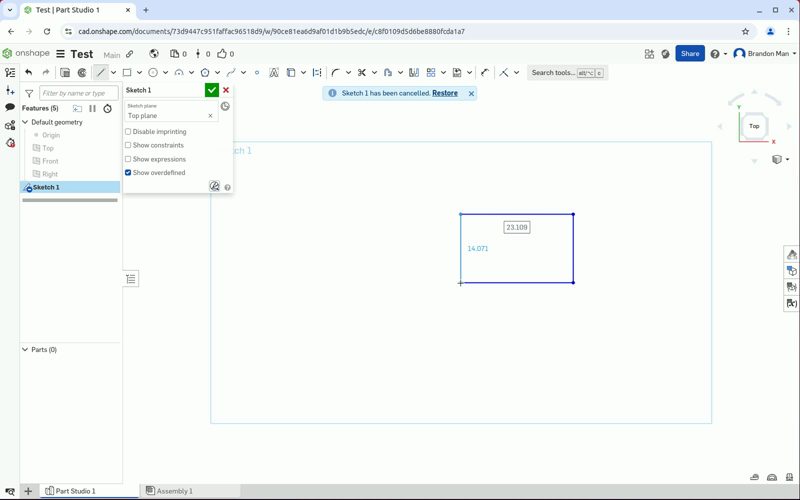
key(esc)
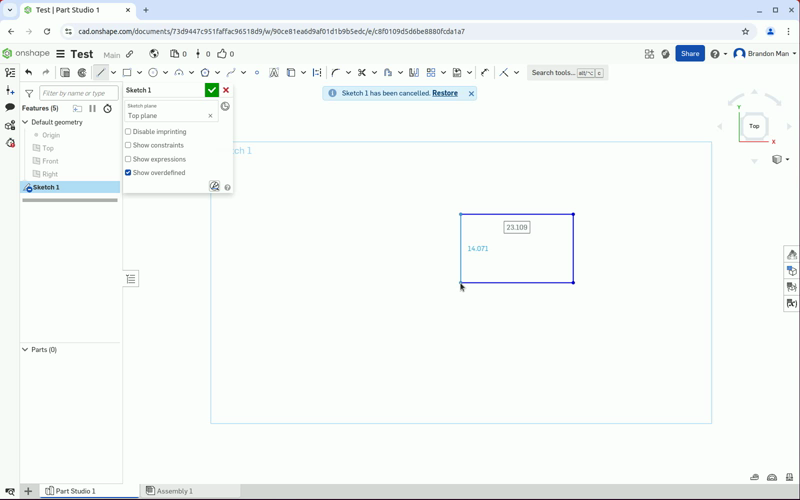
key(c)
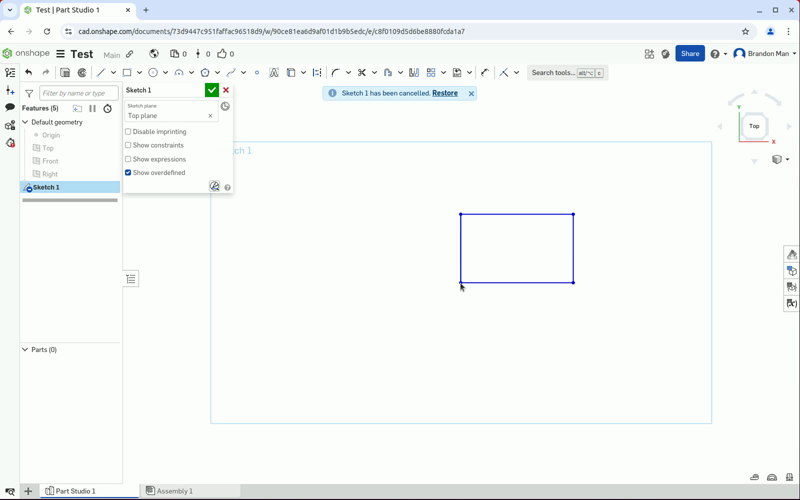
key_down(shift)
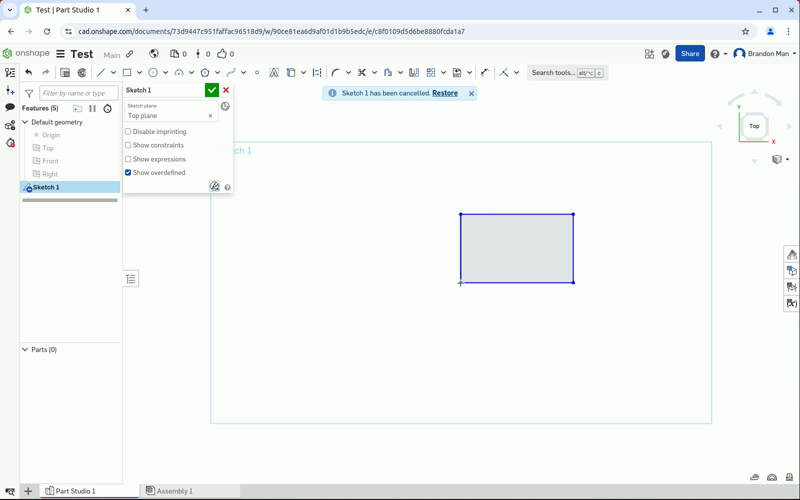
mouse_move(489, 259)
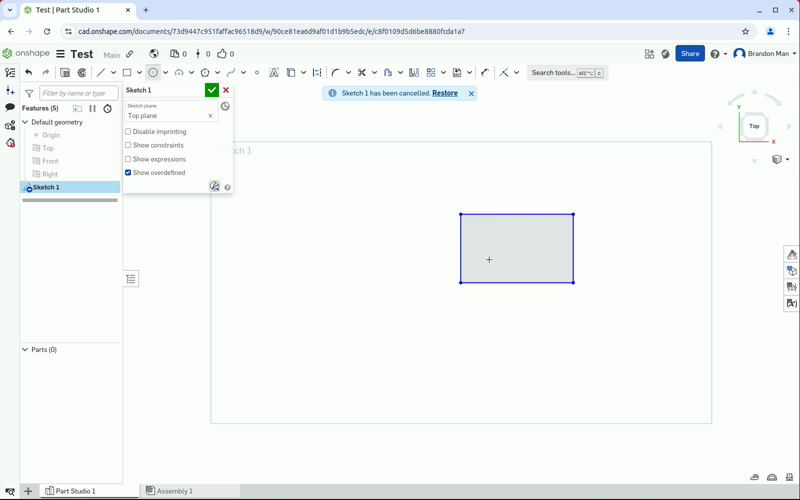
click(489, 259)
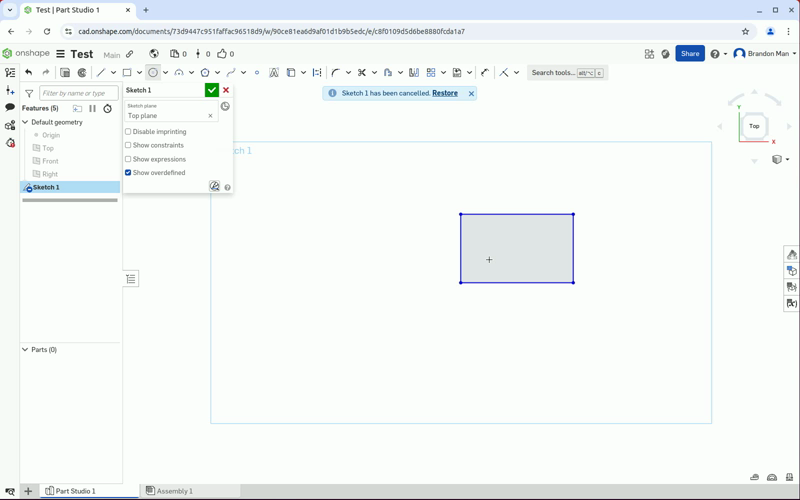
key_up(shift)
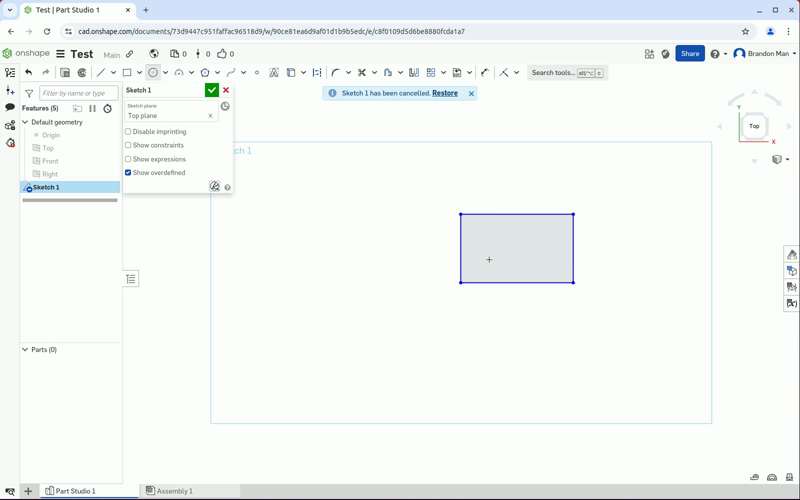
mouse_move(495, 259)
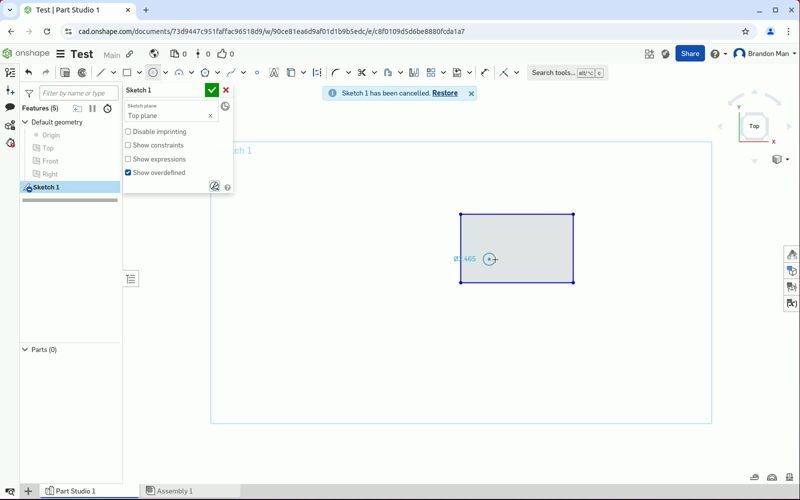
click(495, 259)
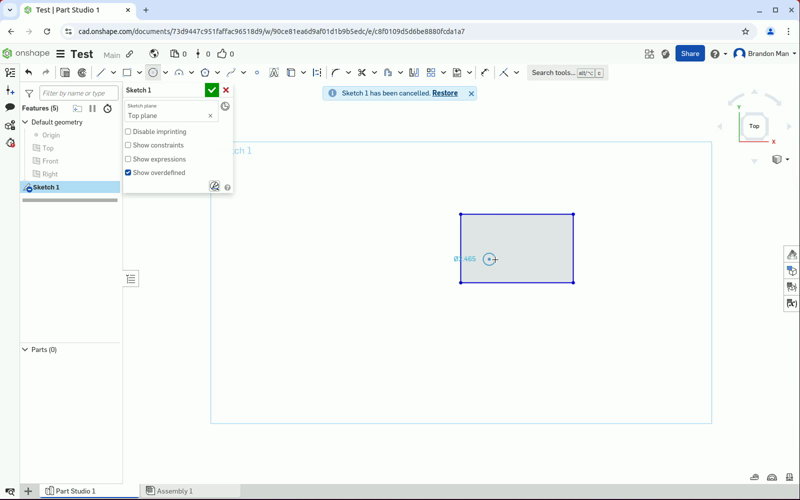
key(esc)
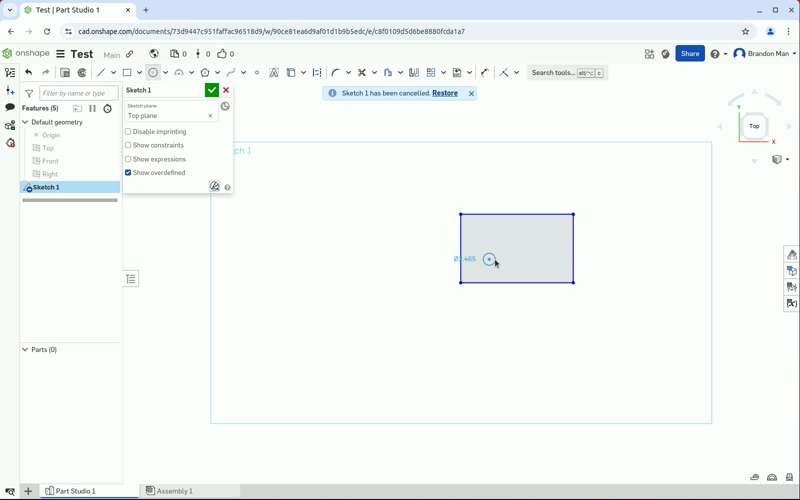
key(c)
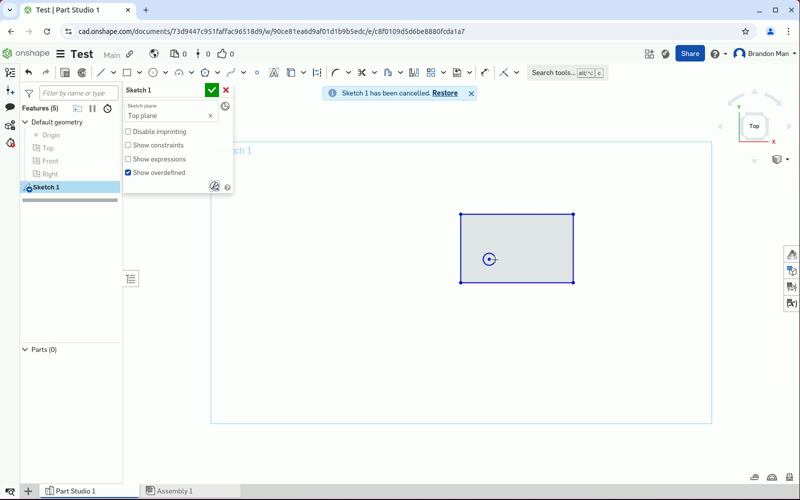
key_down(shift)
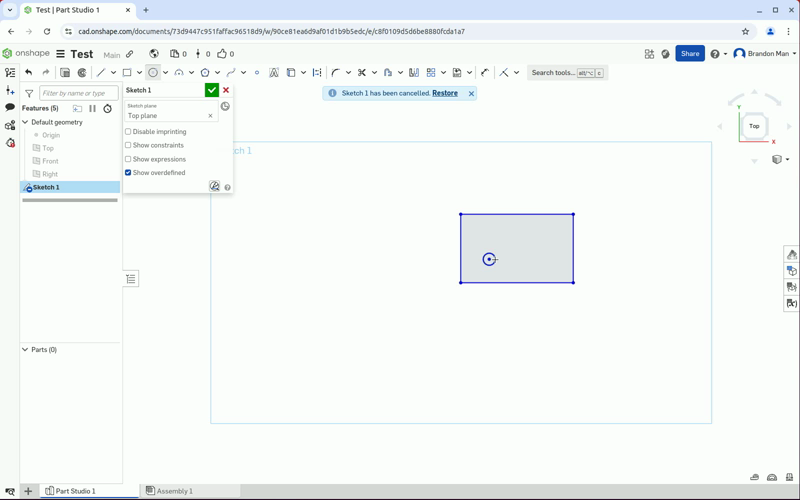
mouse_move(544, 259)
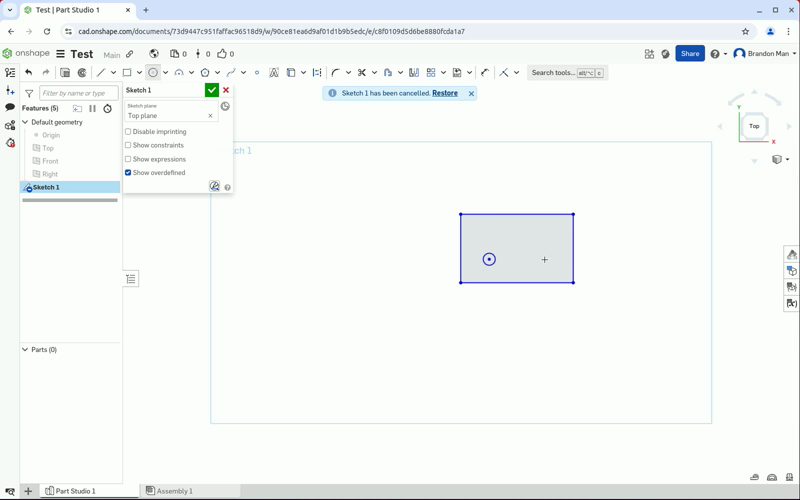
click(544, 259)
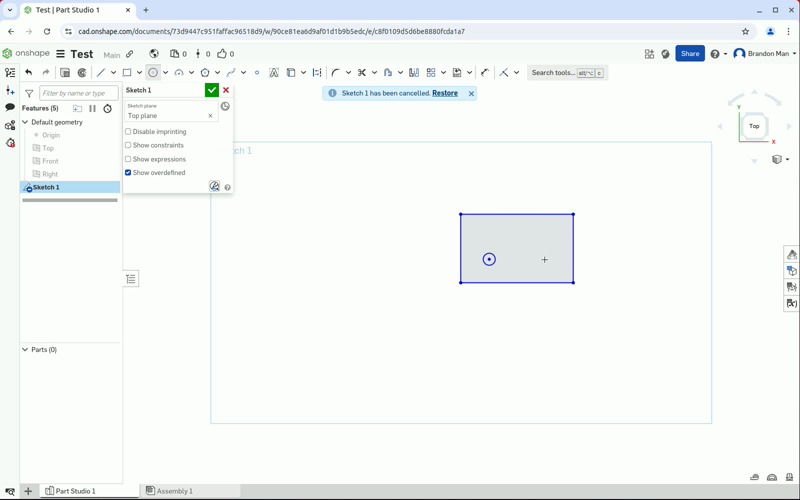
key_up(shift)
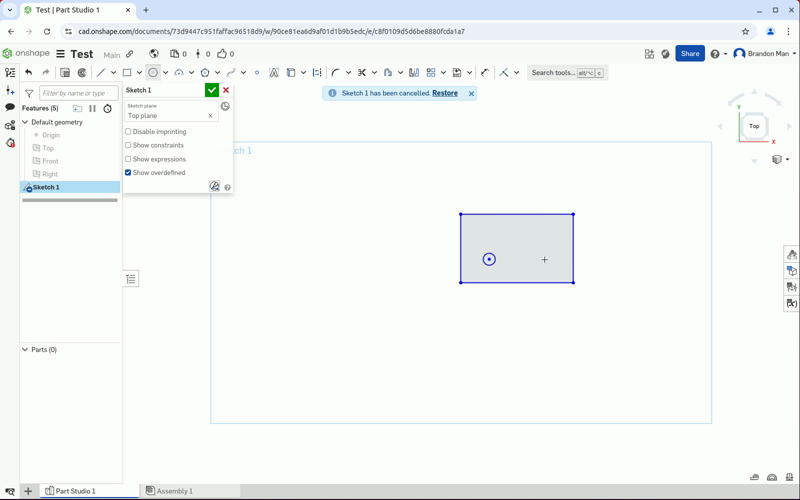
mouse_move(550, 259)
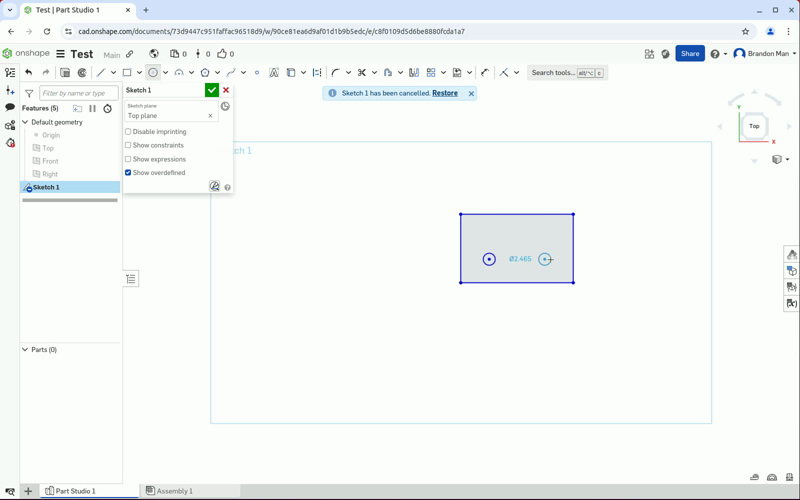
click(550, 259)
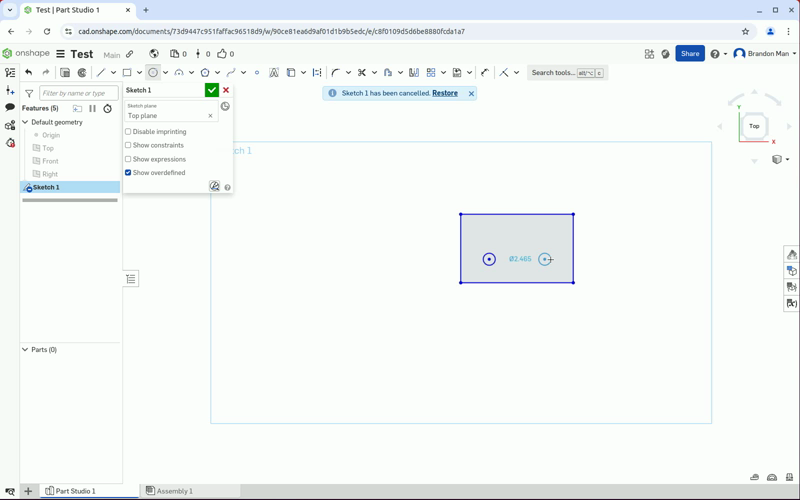
key(esc)
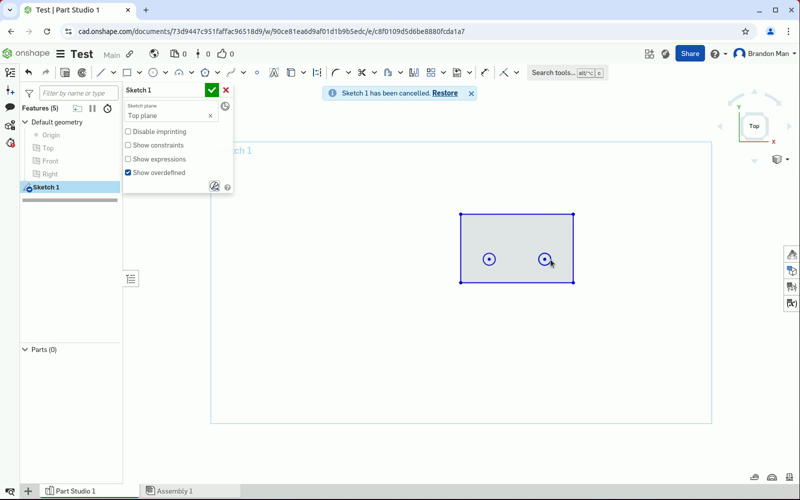
mouse_move(511, 243)
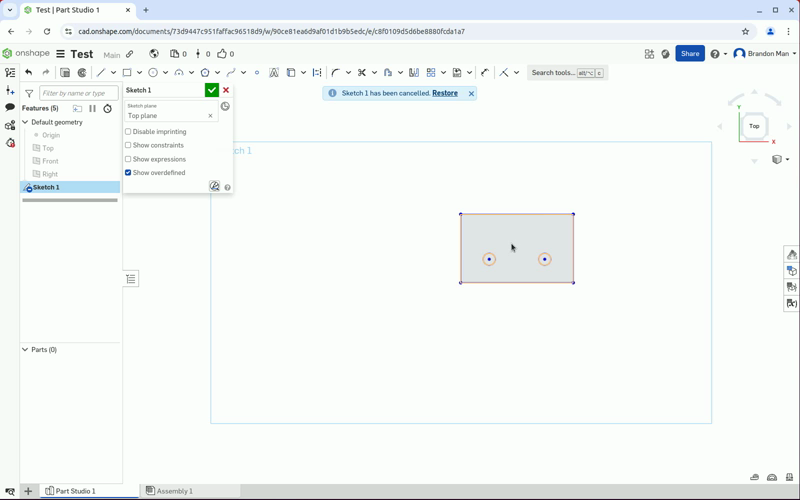
click(511, 243)
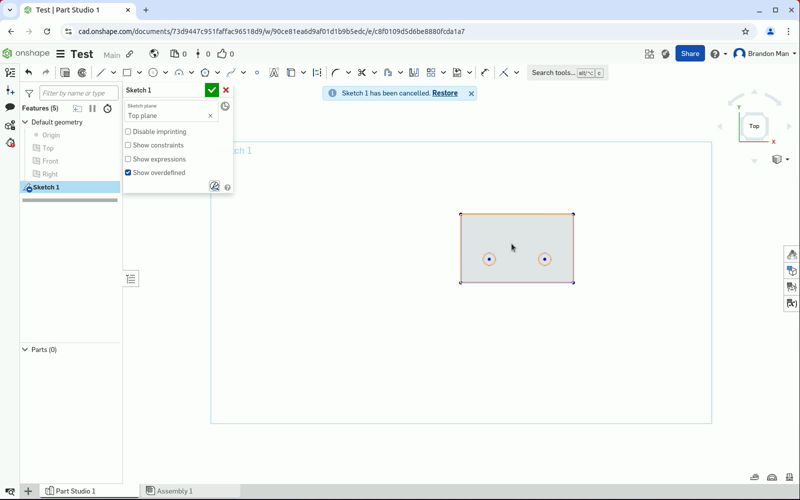
mouse_move(73, 352)
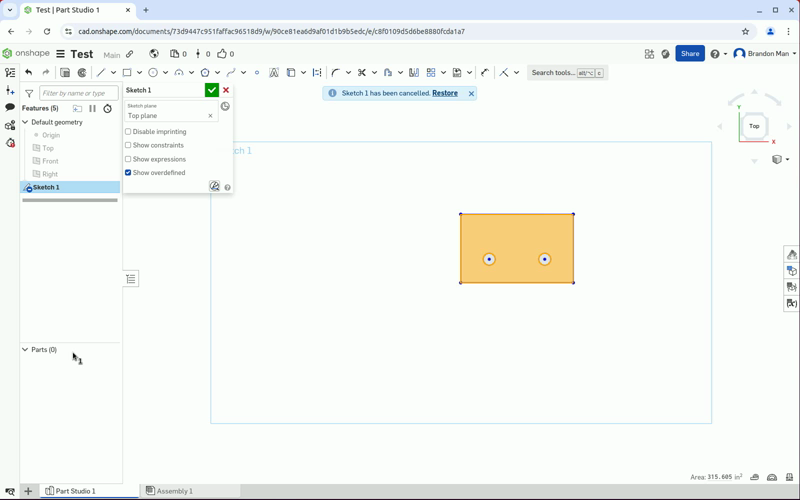
key(shift+y)
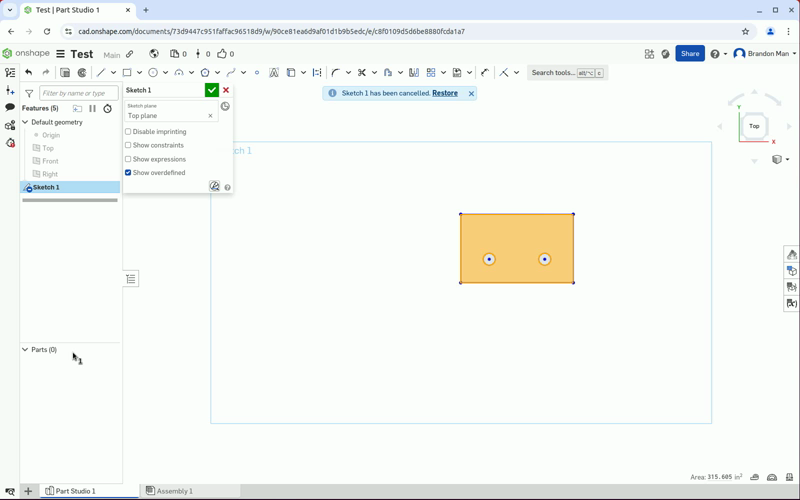
key(shift+e)
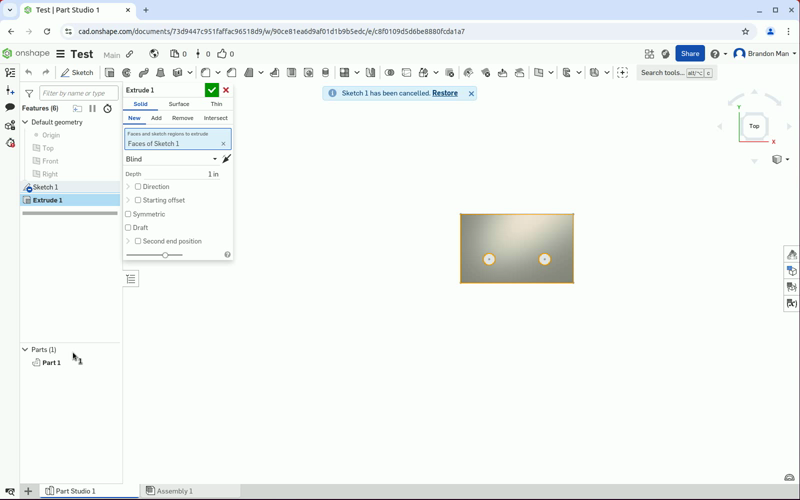
mouse_move(143, 106)
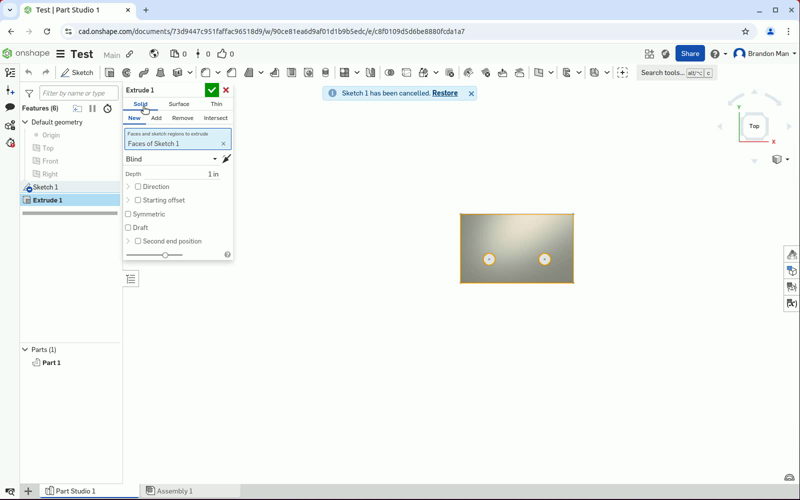
click(143, 106)
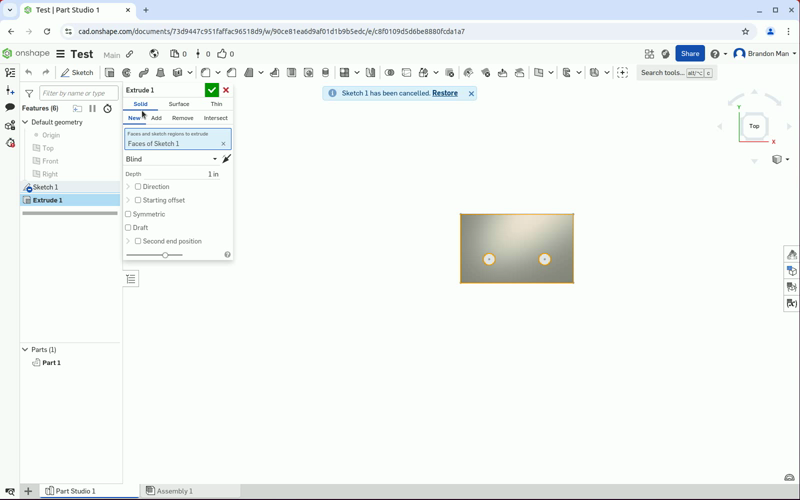
mouse_move(137, 120)
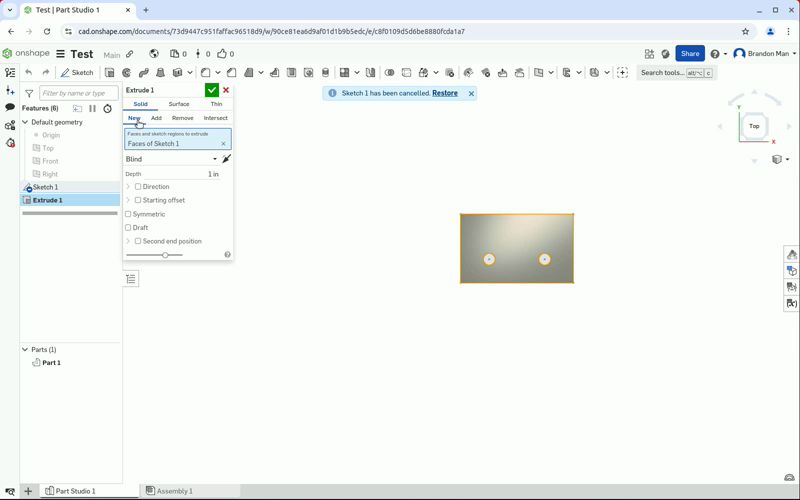
click(137, 120)
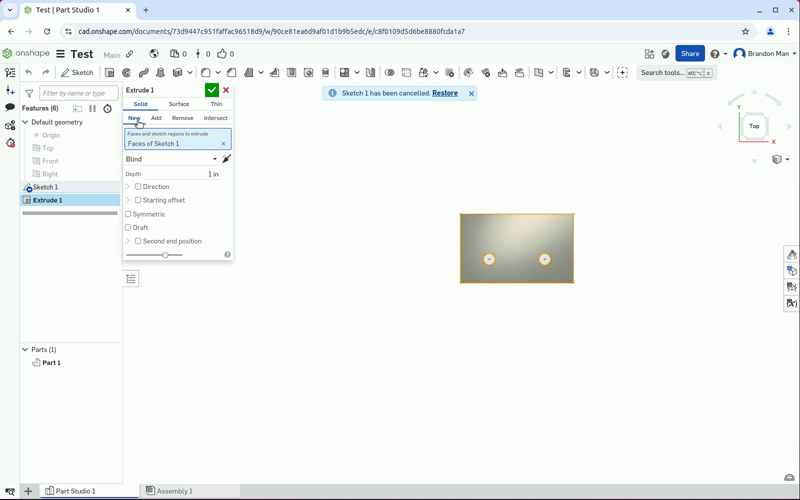
key(tab, 4)
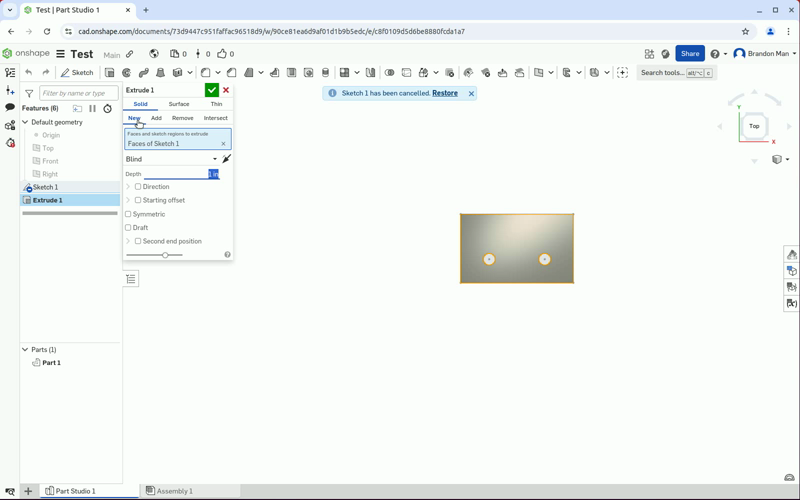
text(1.926)
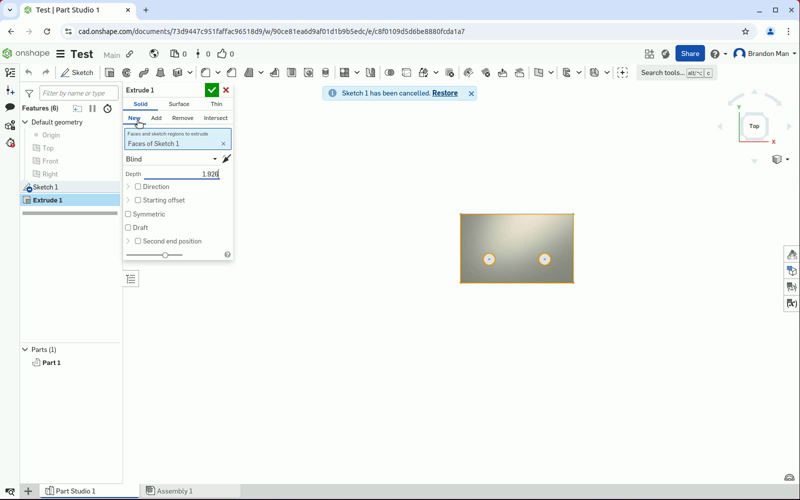
key(enter)
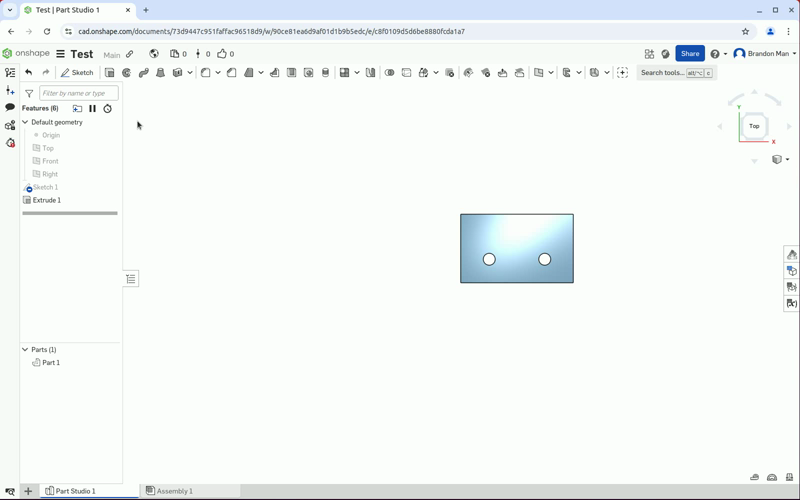
key(shift+h)
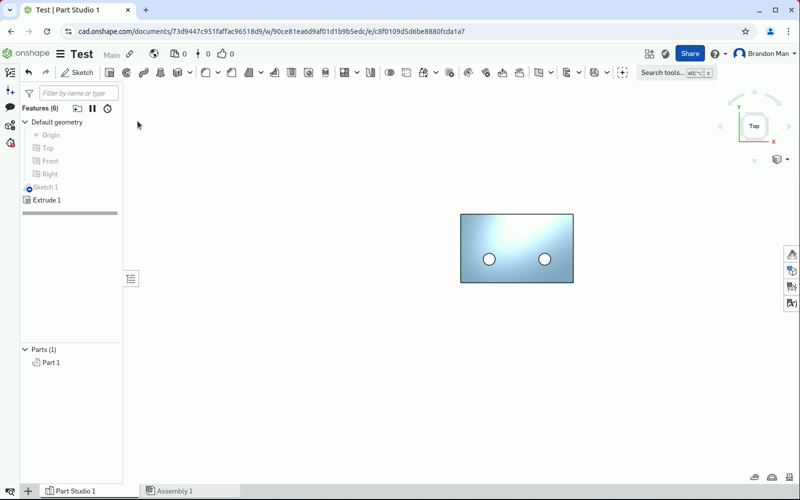
key(shift+h)
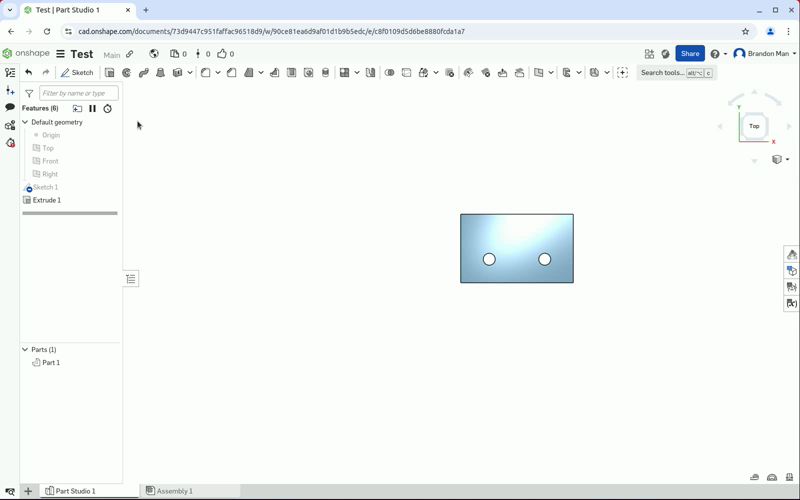
mouse_move(73, 189)
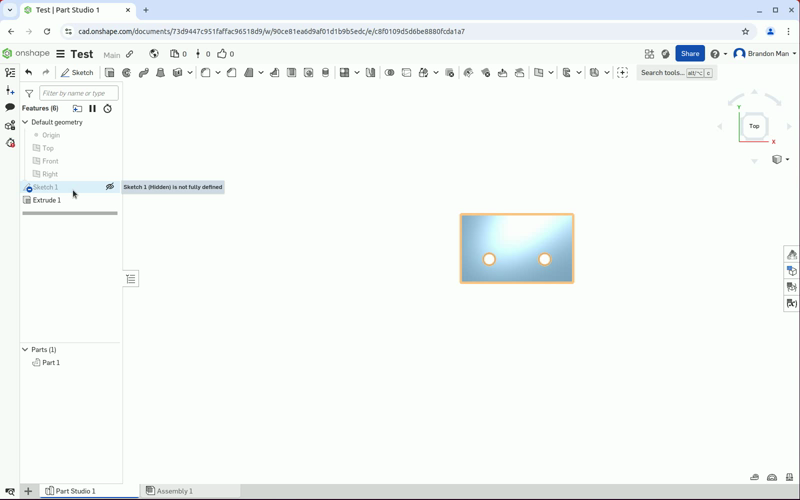
click(73, 189)
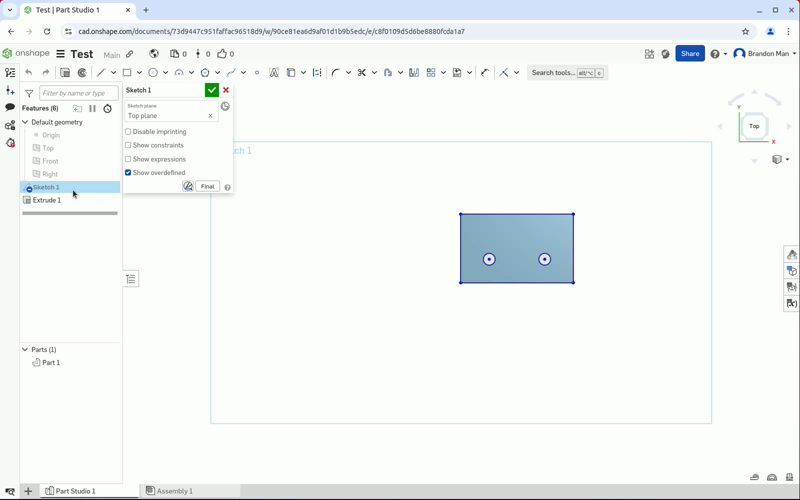
mouse_move(229, 92)
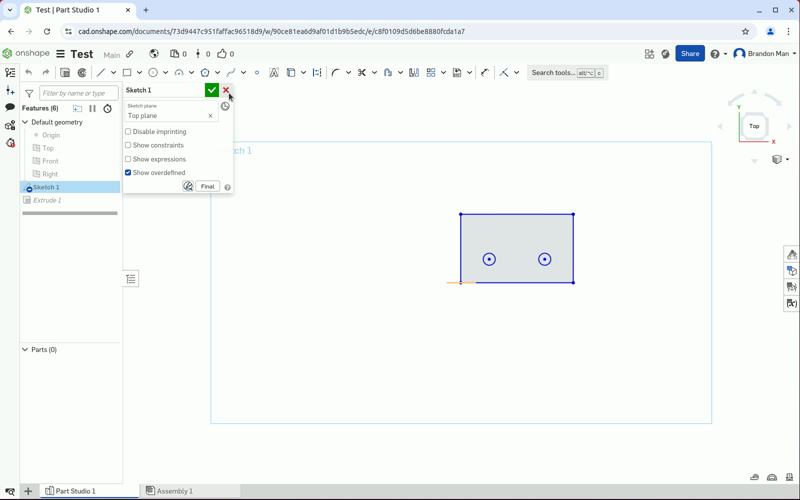
click(229, 92)
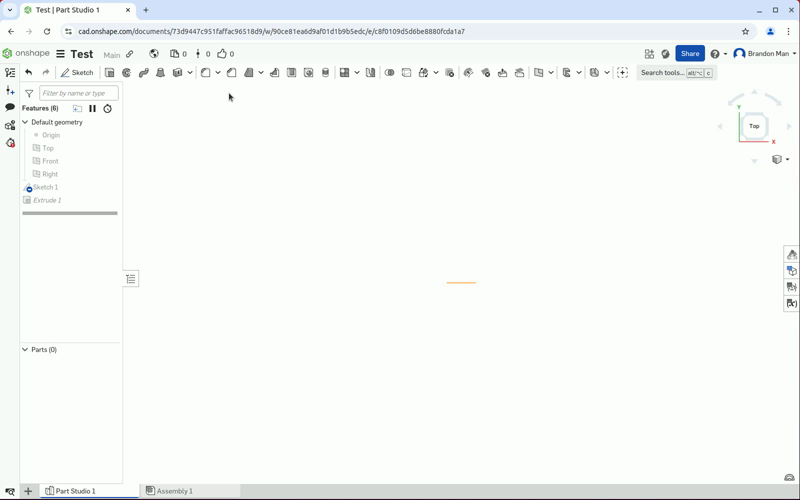
mouse_move(541, 75)
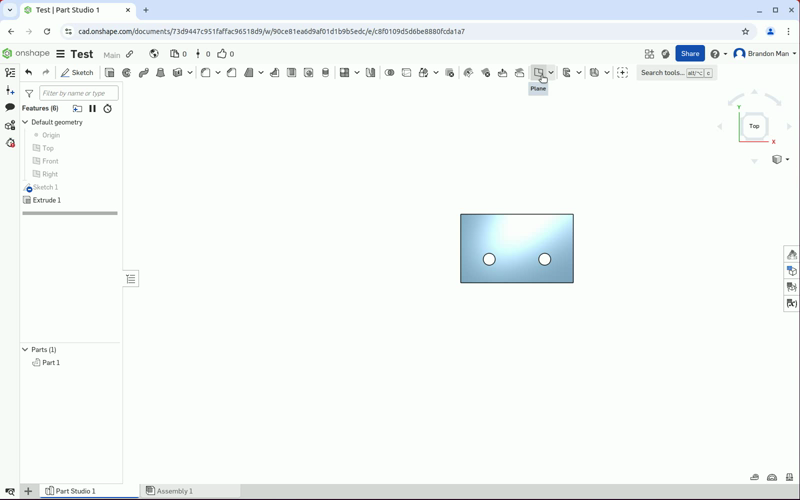
click(541, 75)
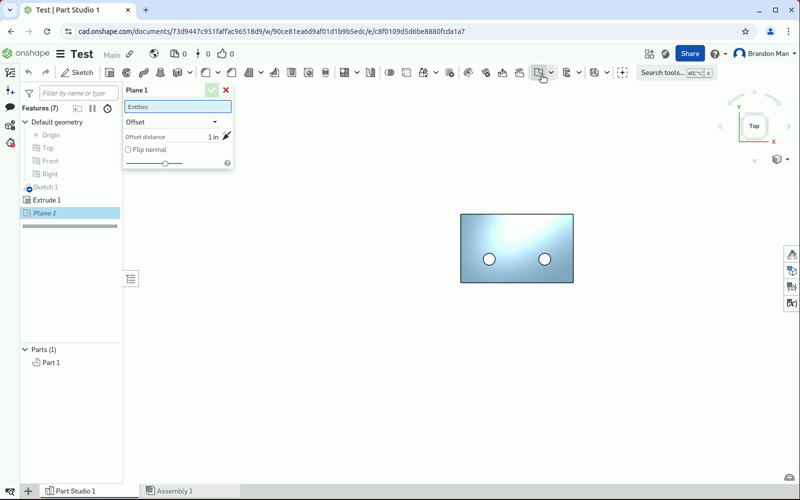
mouse_move(73, 150)
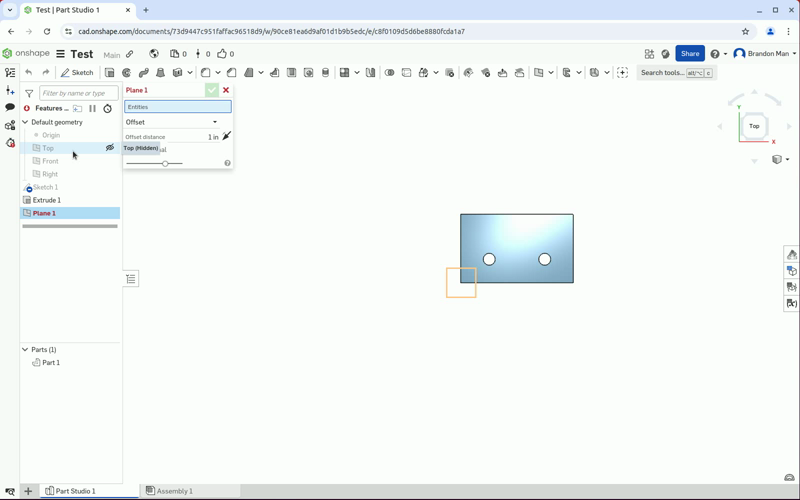
click(73, 150)
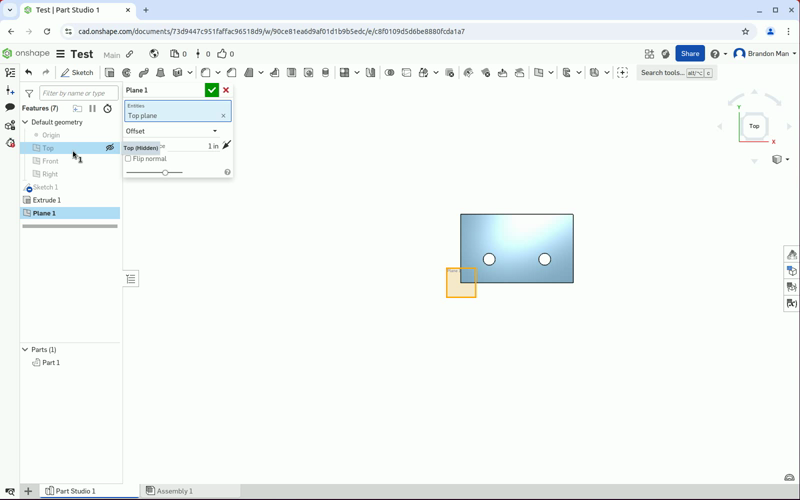
key(tab, 2)
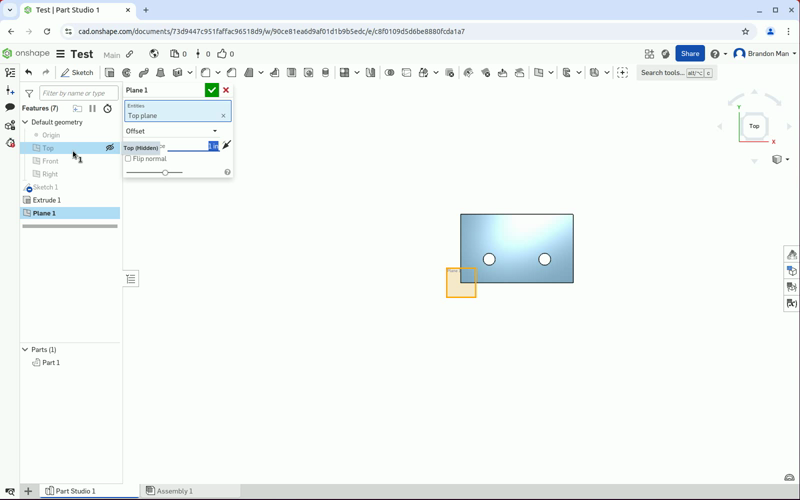
text(1.91)
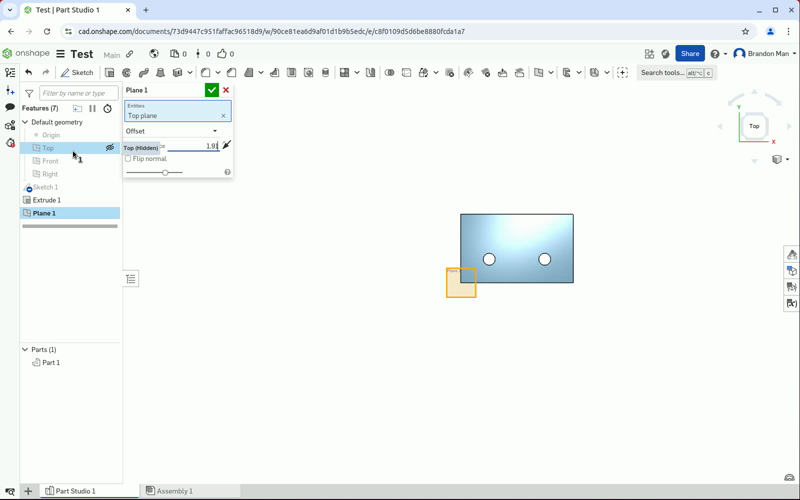
key(enter, 2)
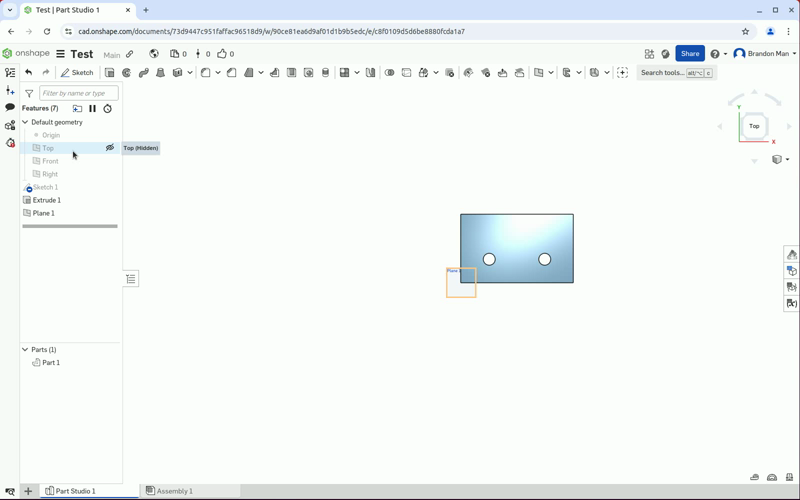
key(shift+s)
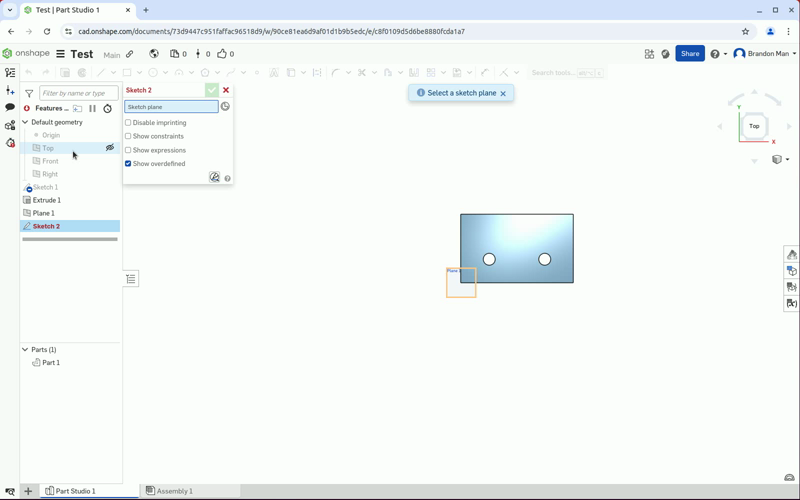
mouse_move(73, 215)
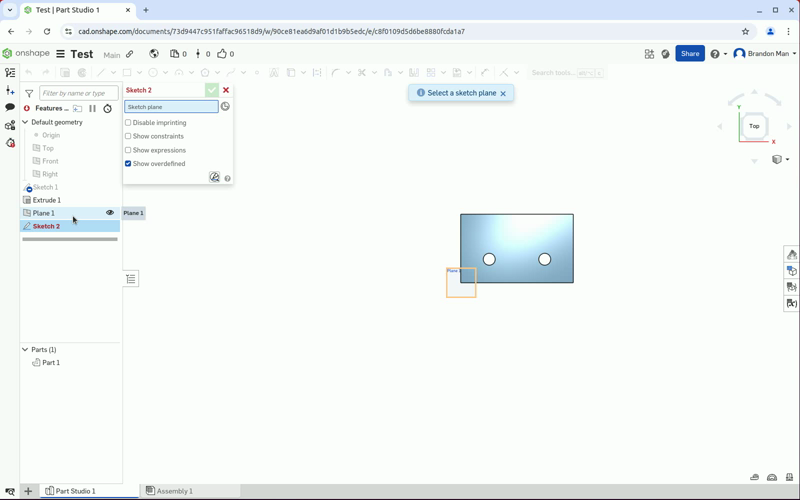
click(73, 215)
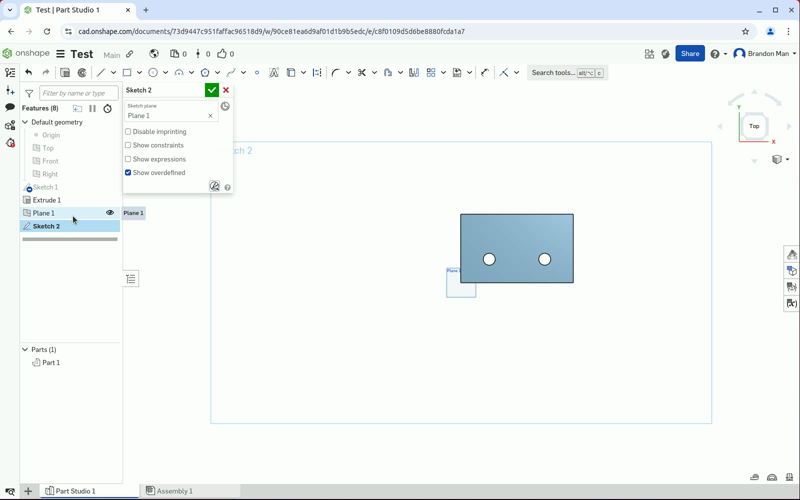
mouse_move(73, 352)
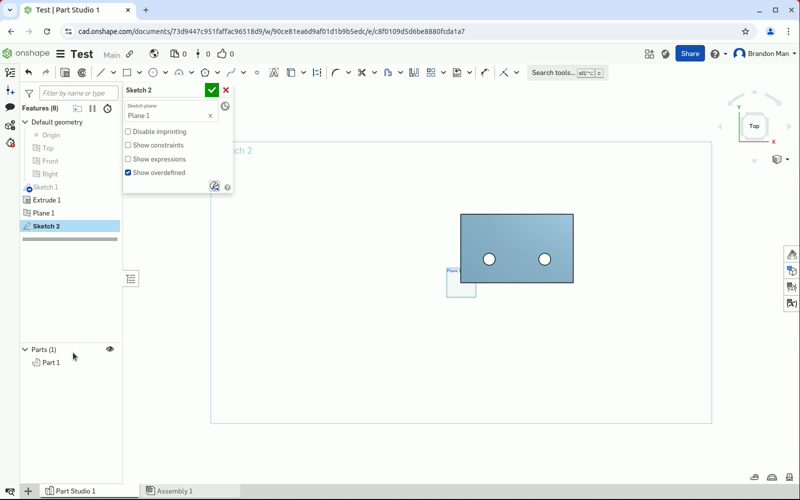
key(y)
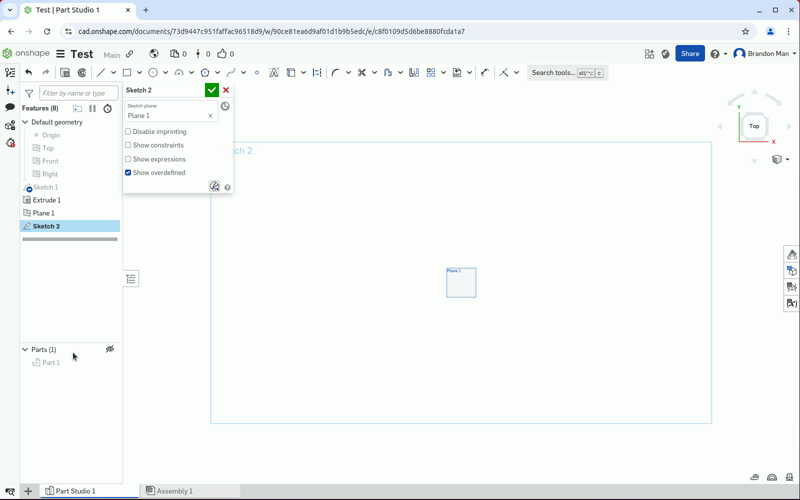
key(l)
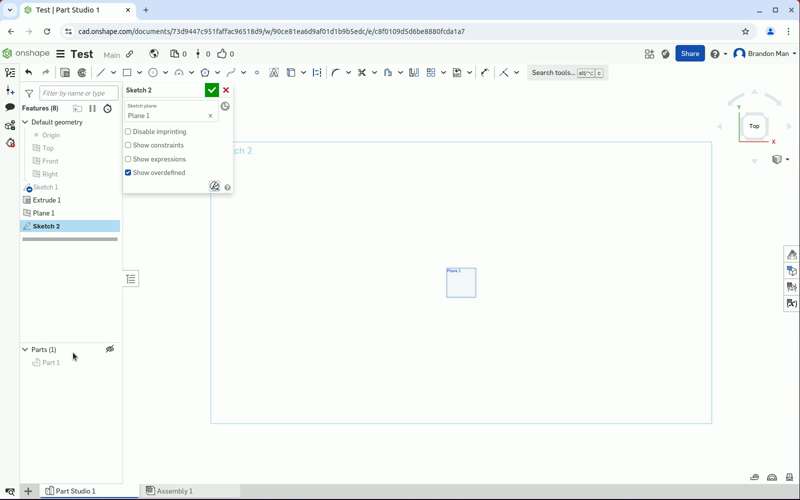
key_down(shift)
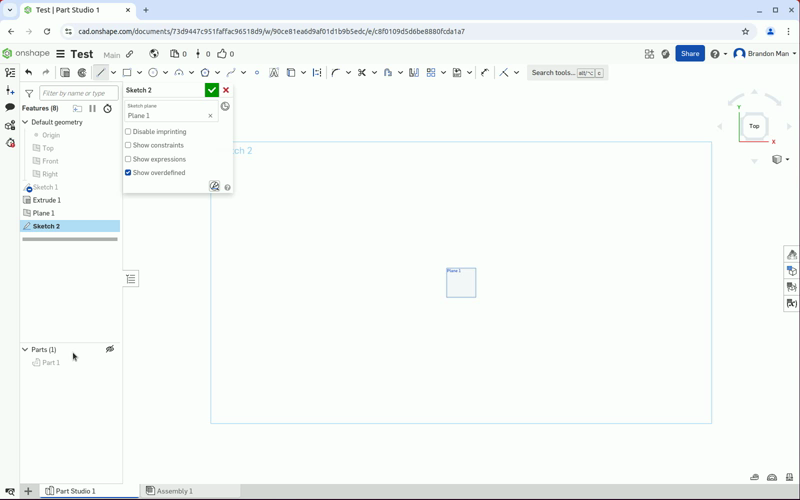
mouse_move(460, 224)
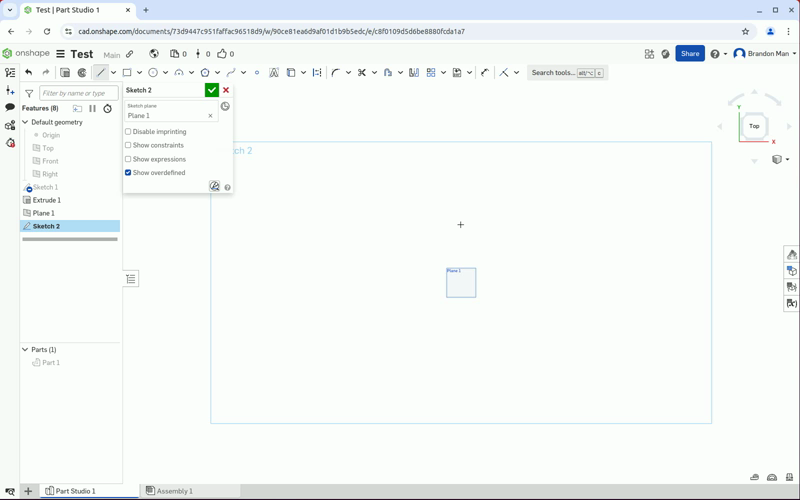
click(460, 224)
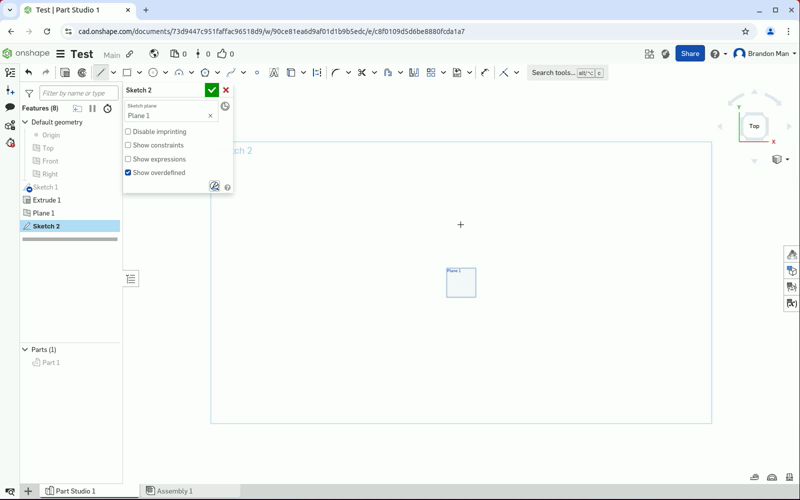
key_up(shift)
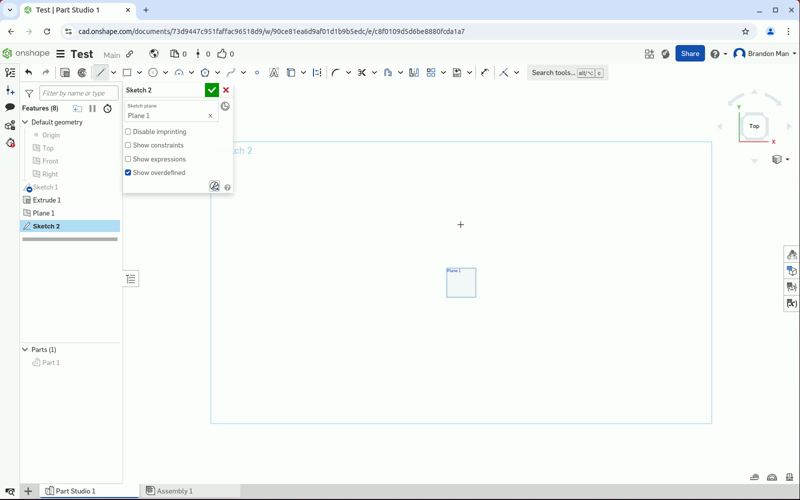
key_down(shift)
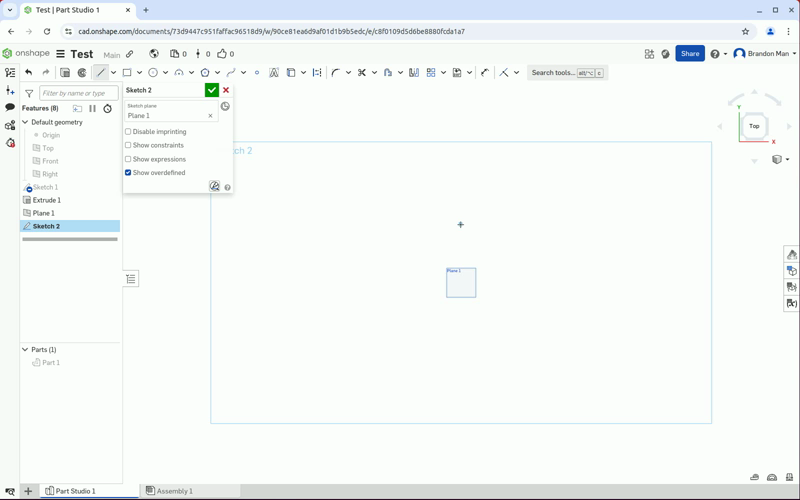
mouse_move(573, 224)
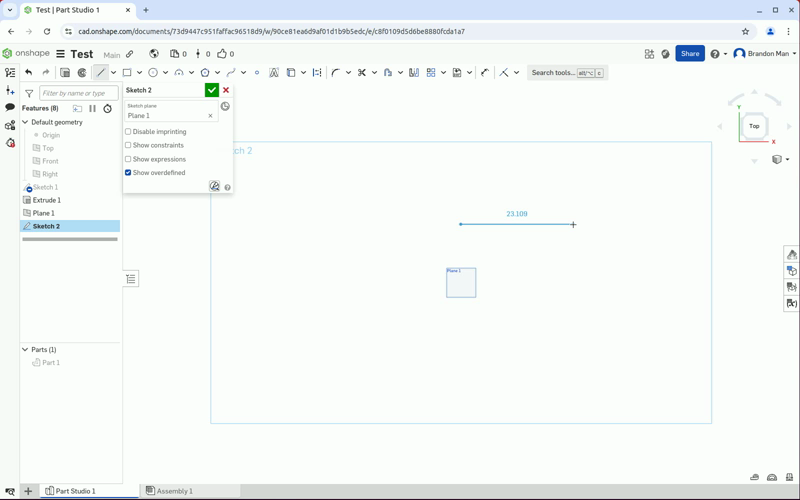
click(573, 224)
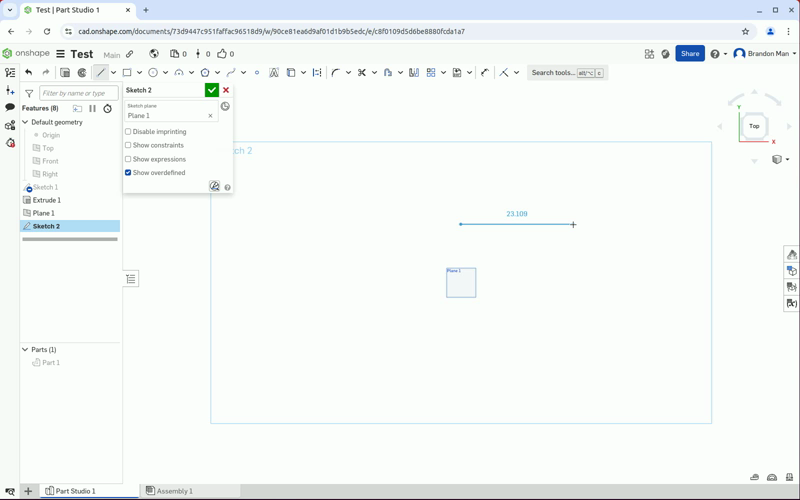
key_up(shift)
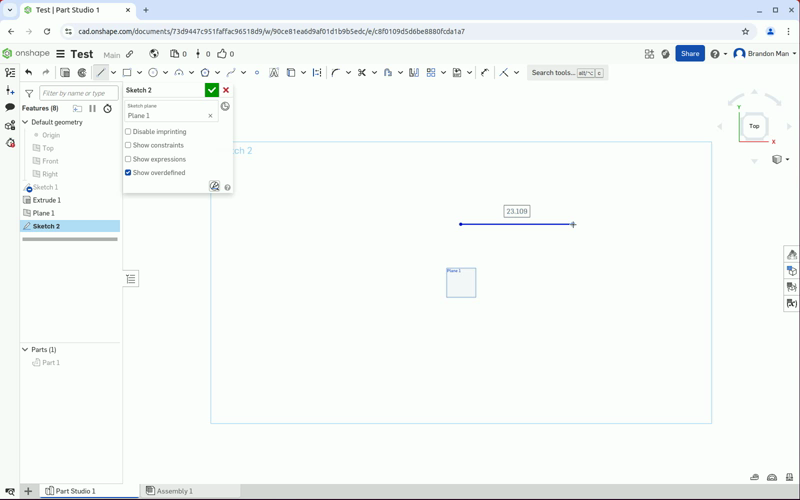
key_down(shift)
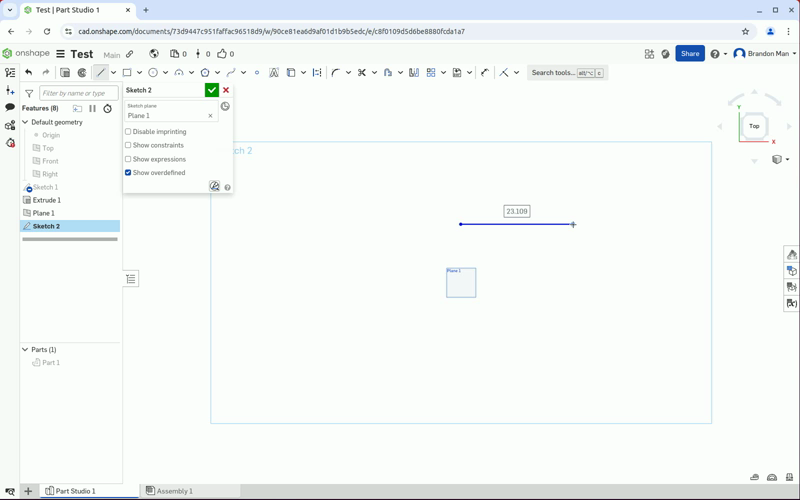
mouse_move(589, 224)
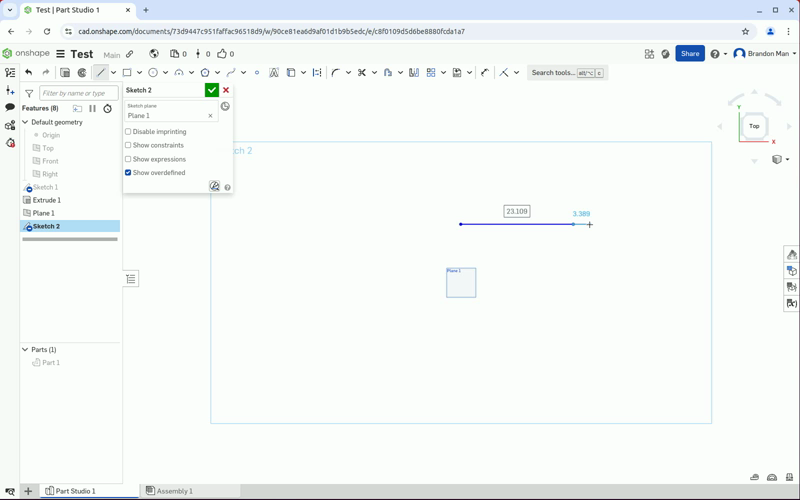
mouse_move(573, 214)
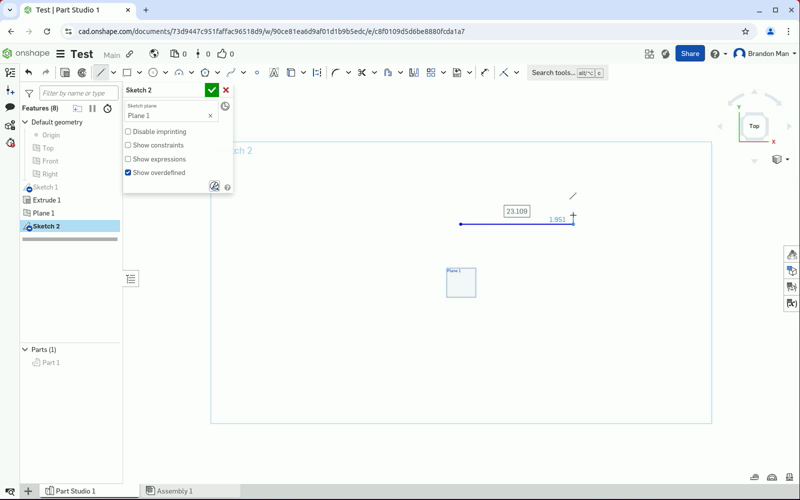
click(573, 214)
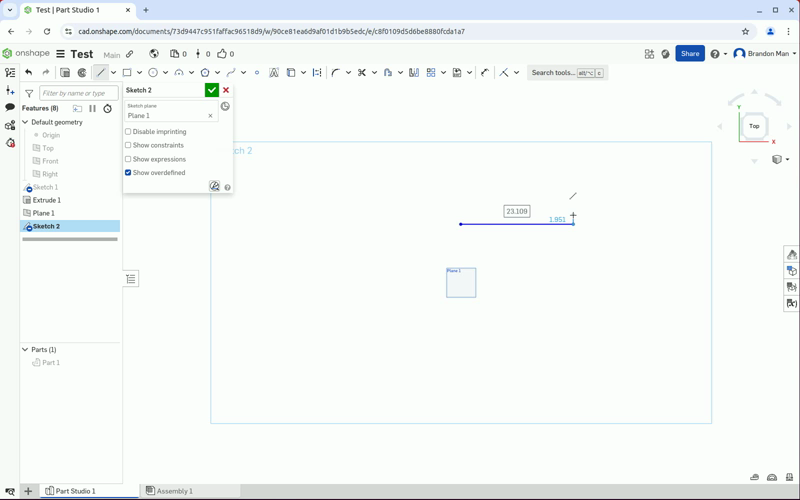
key_up(shift)
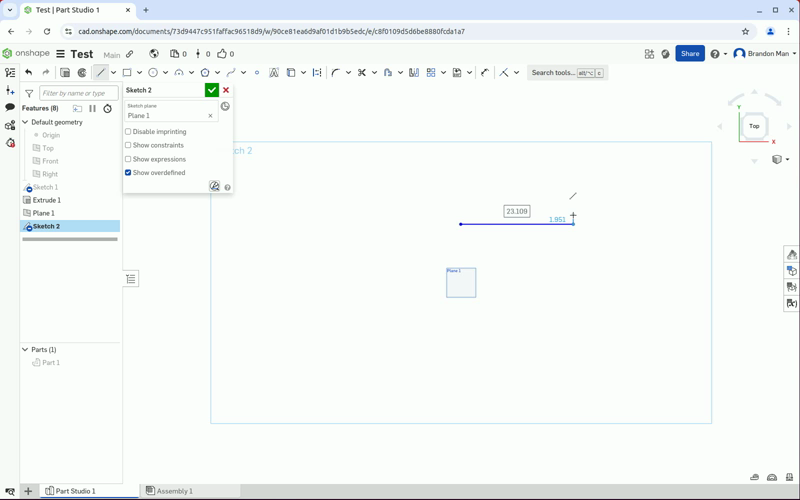
key_down(shift)
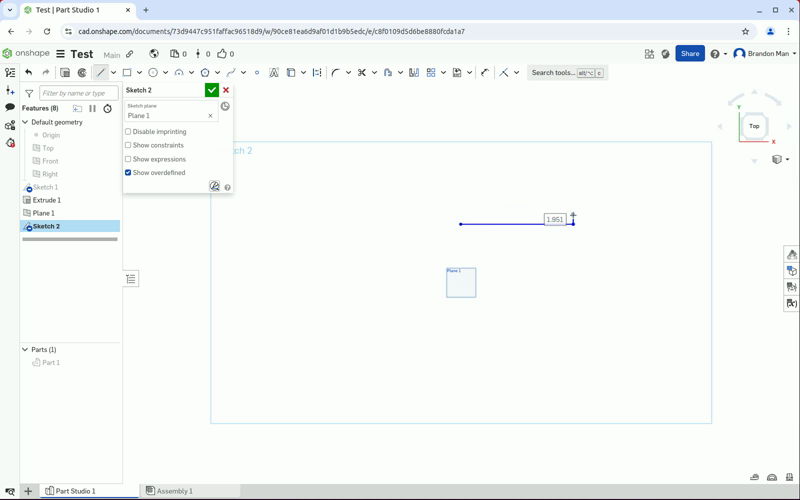
mouse_move(460, 214)
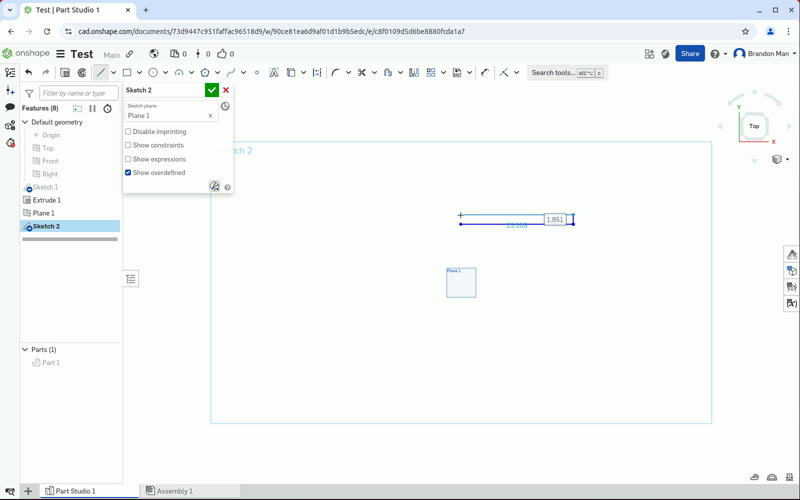
click(460, 214)
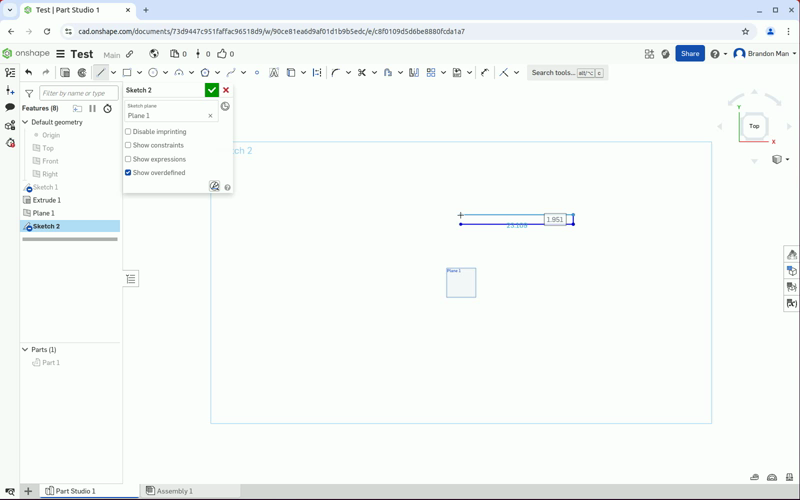
key_up(shift)
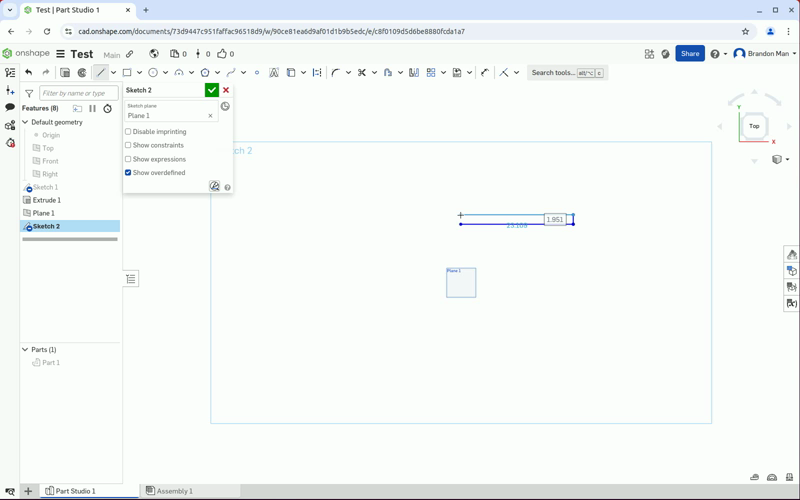
mouse_move(490, 214)
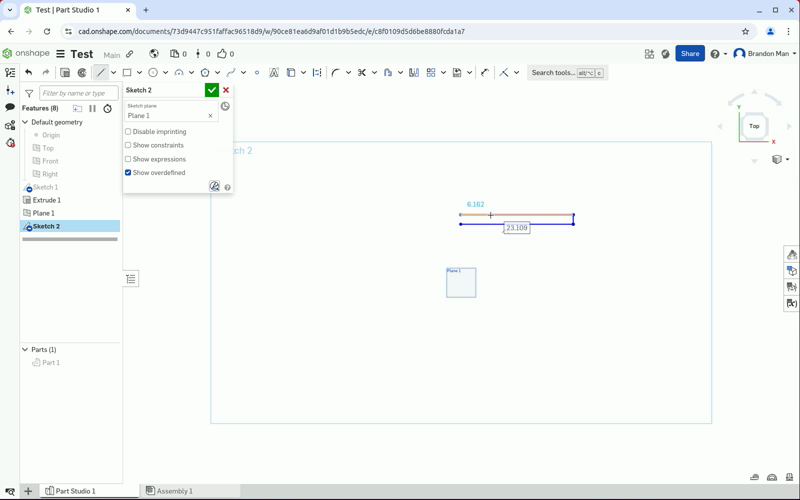
key_down(shift)
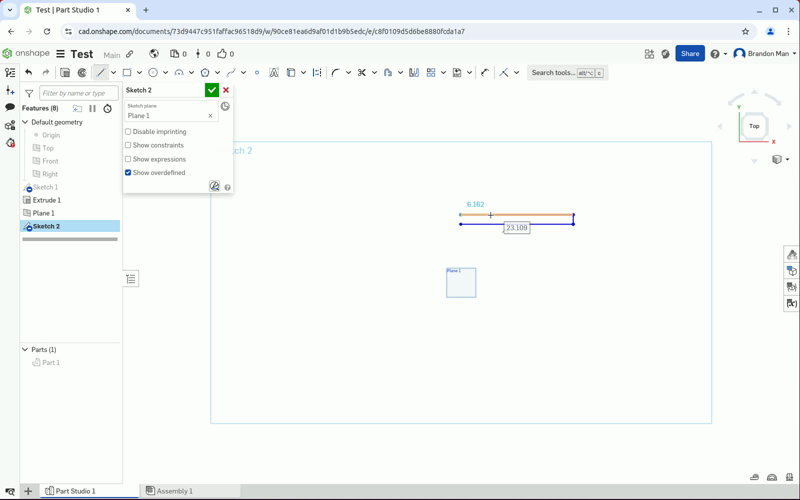
mouse_move(460, 224)
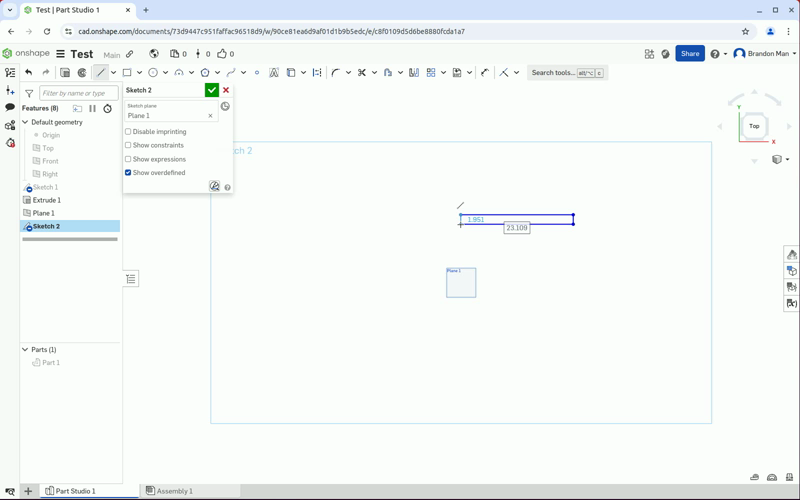
key_up(shift)
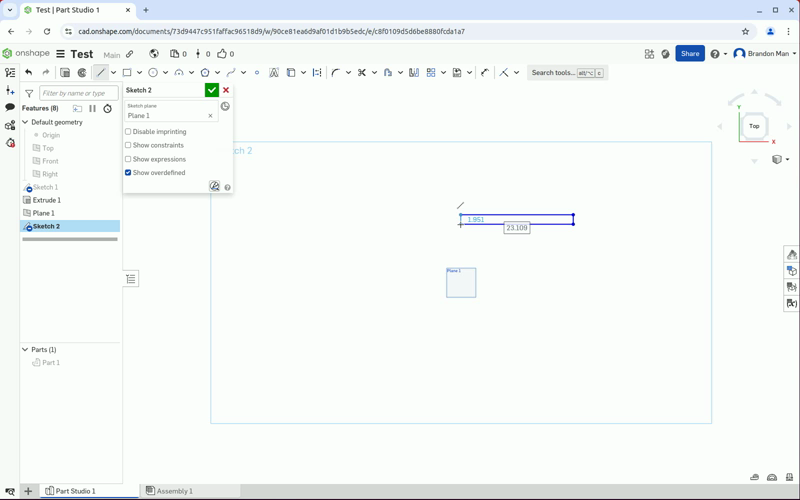
click(460, 224)
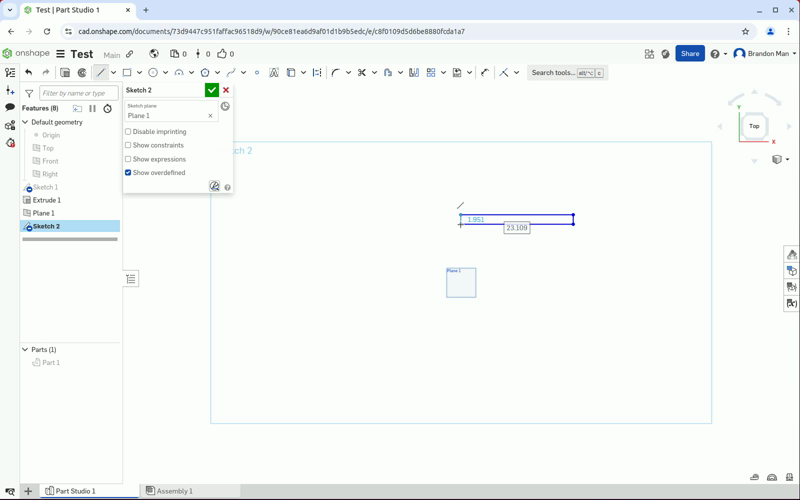
key(esc)
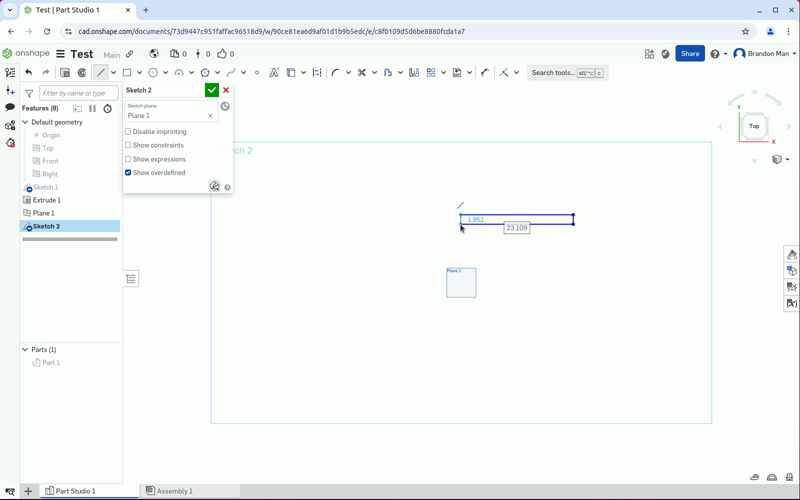
mouse_move(511, 220)
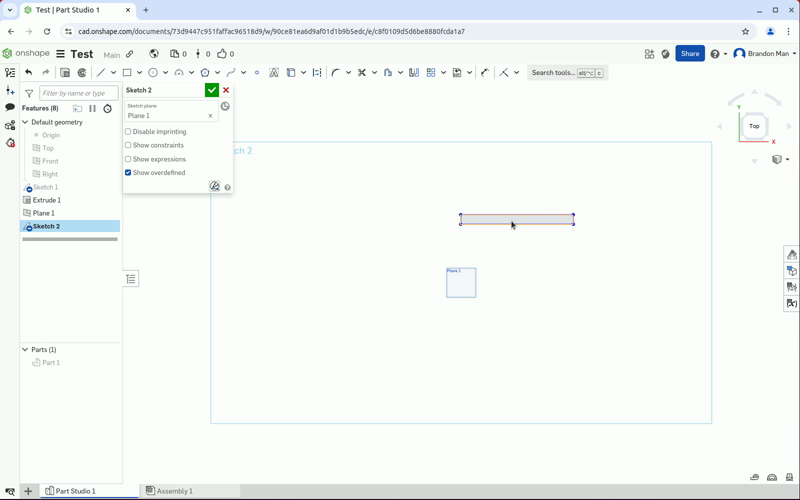
scroll(6)
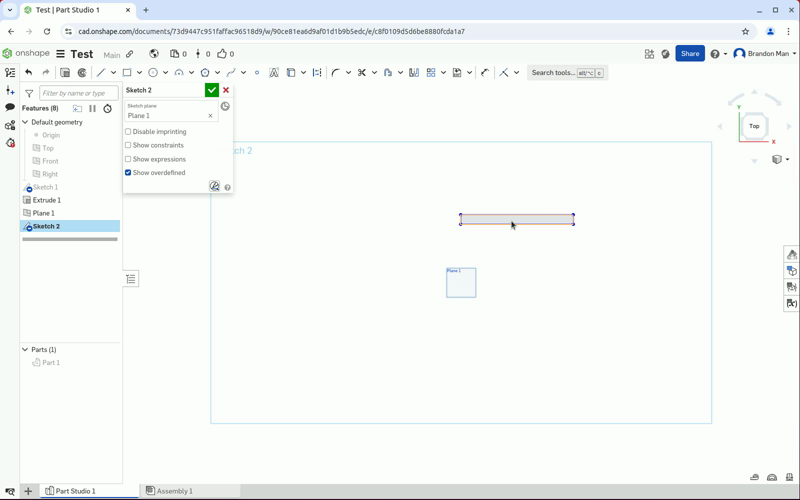
scroll(6)
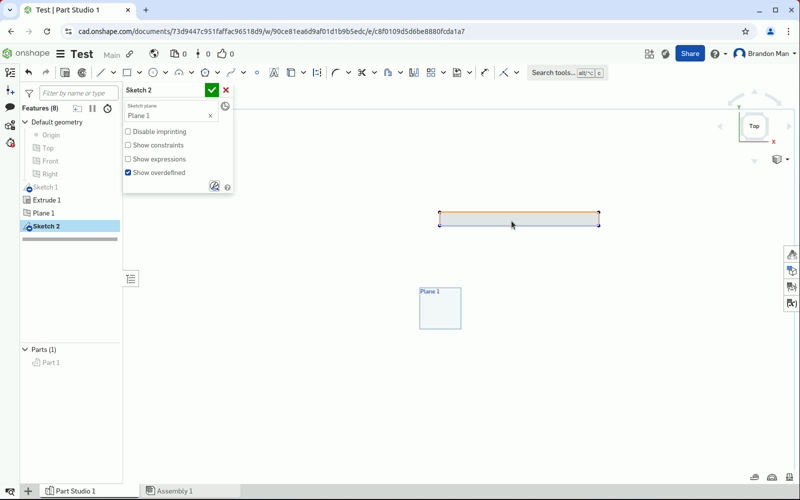
scroll(6)
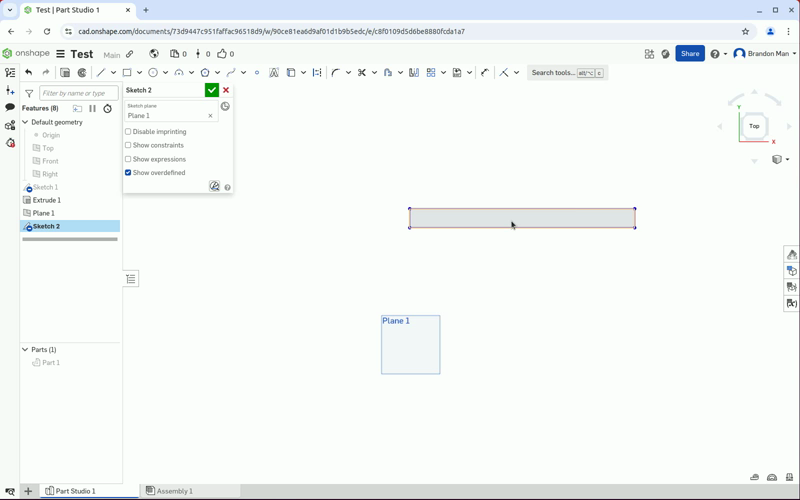
scroll(6)
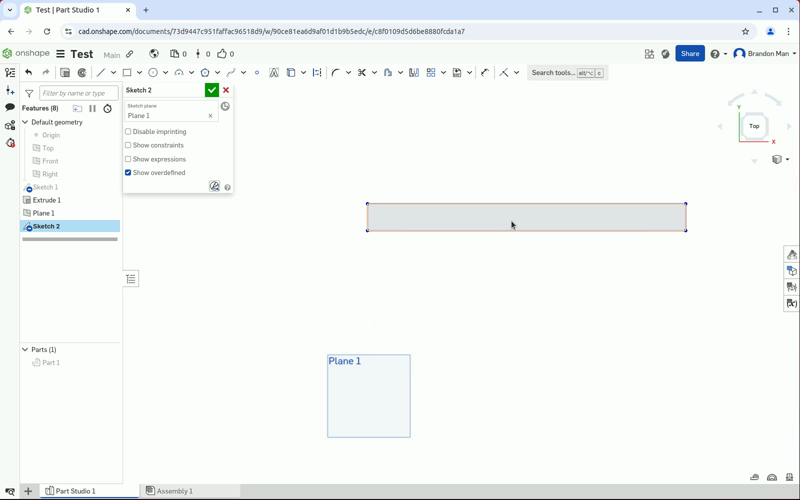
scroll(6)
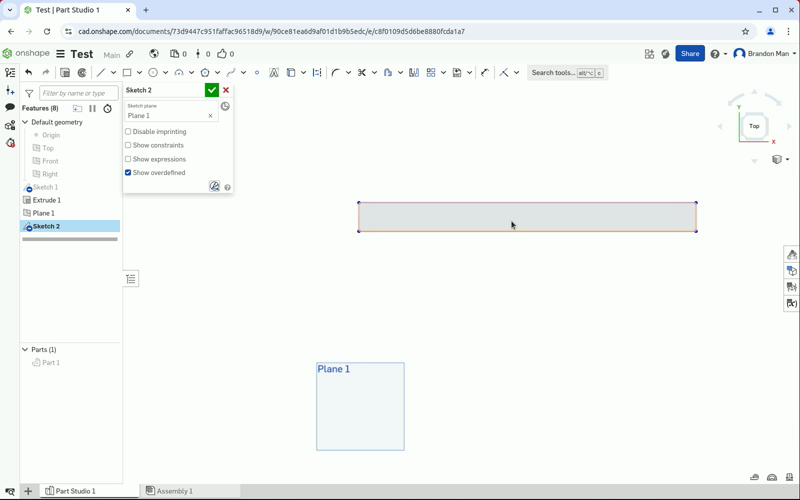
scroll(6)
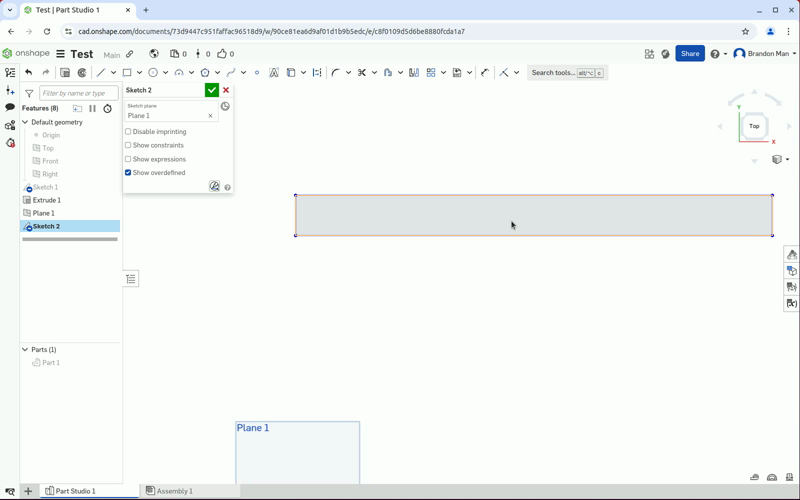
scroll(6)
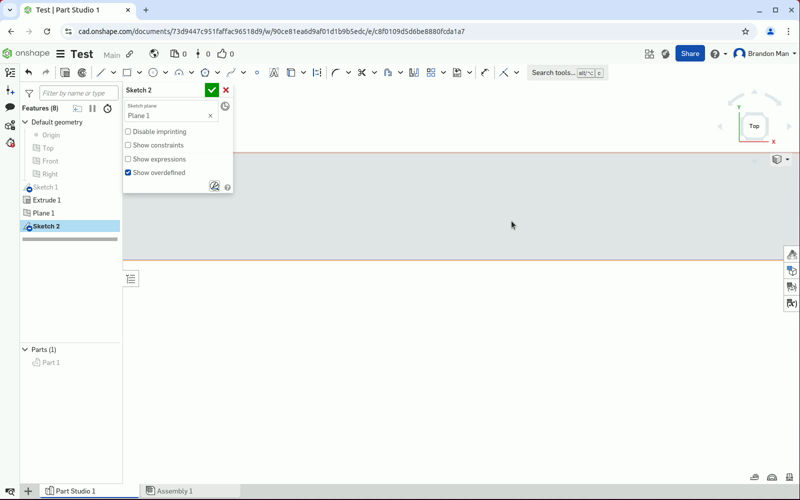
click(511, 220)
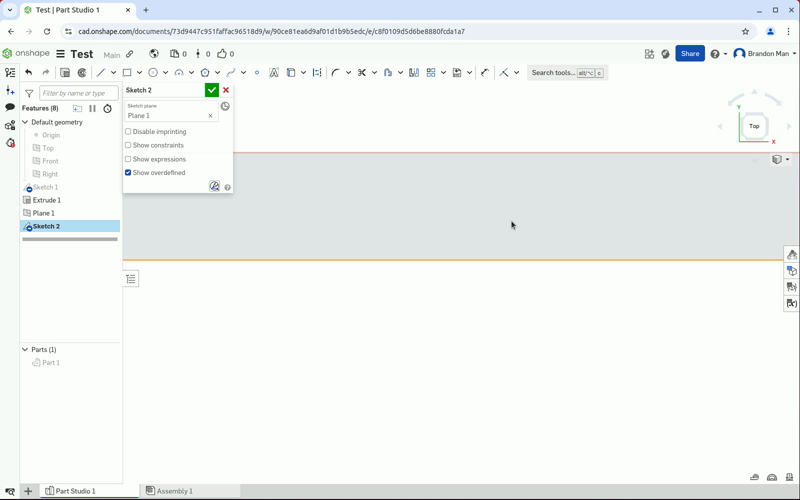
scroll(-6)
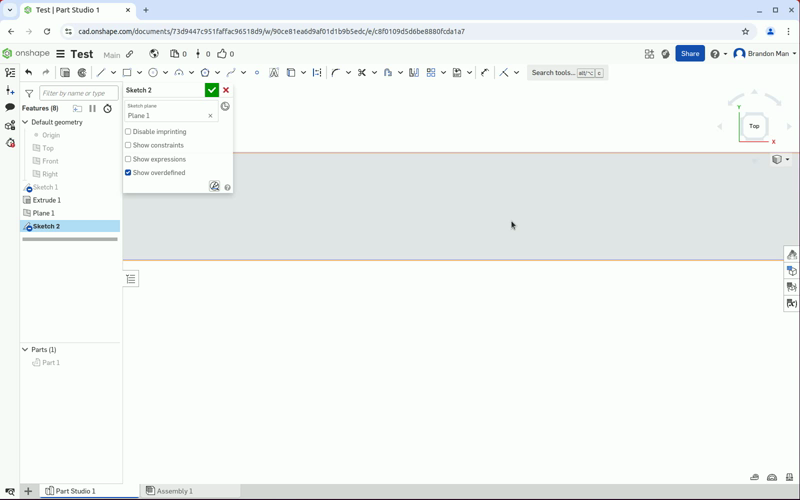
scroll(-6)
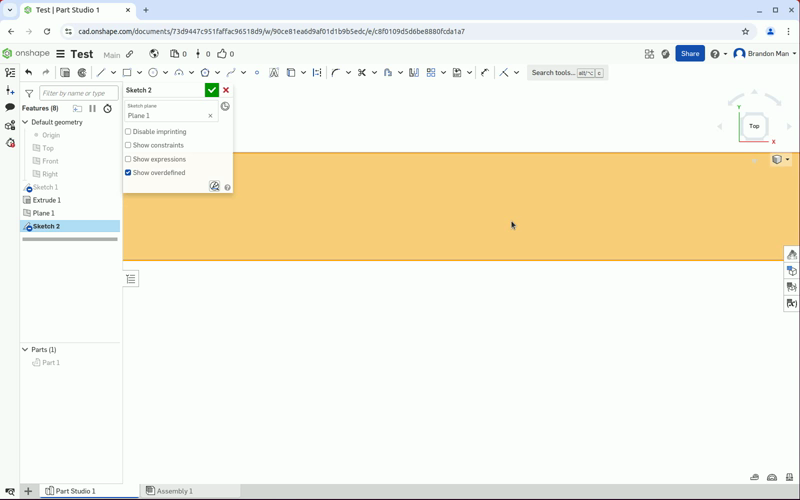
scroll(-6)
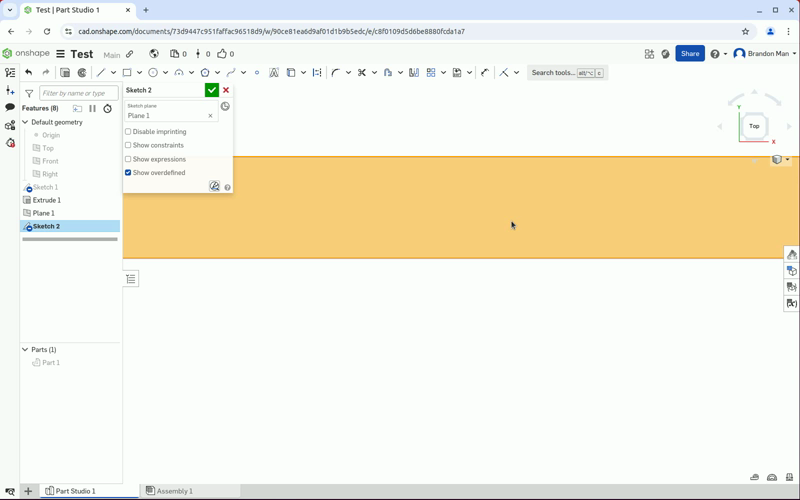
scroll(-6)
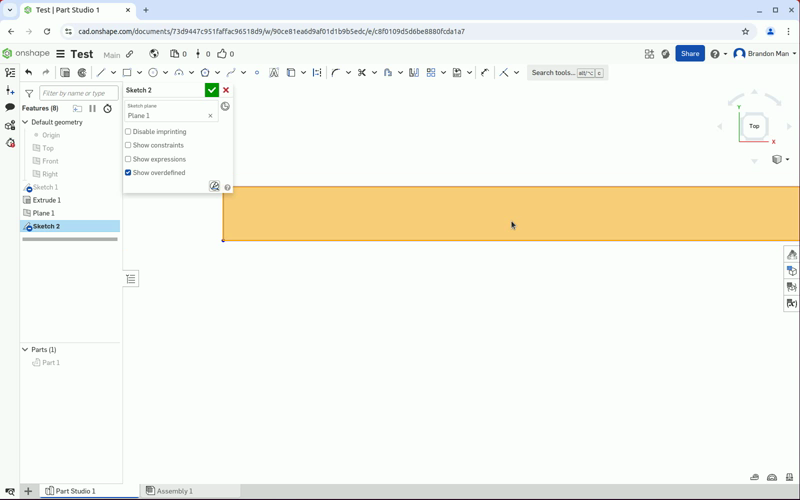
scroll(-6)
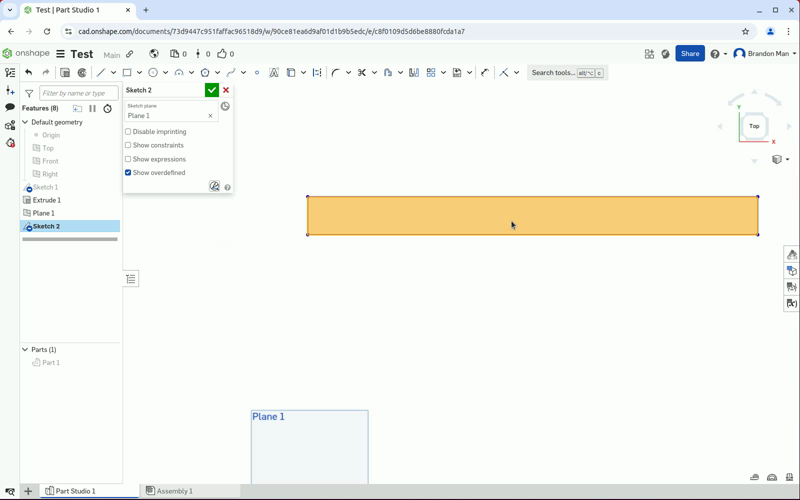
scroll(-6)
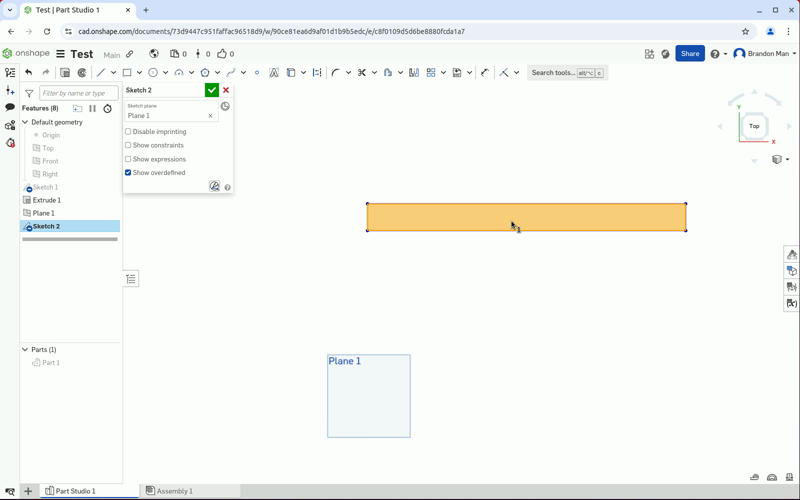
scroll(-6)
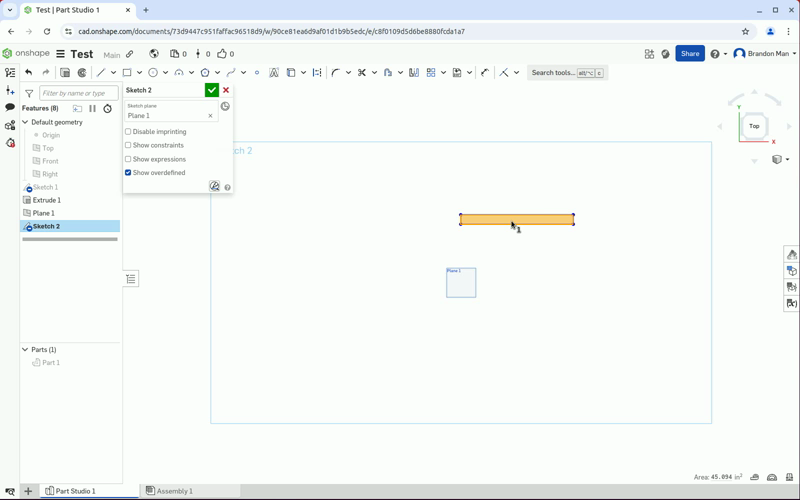
mouse_move(73, 352)
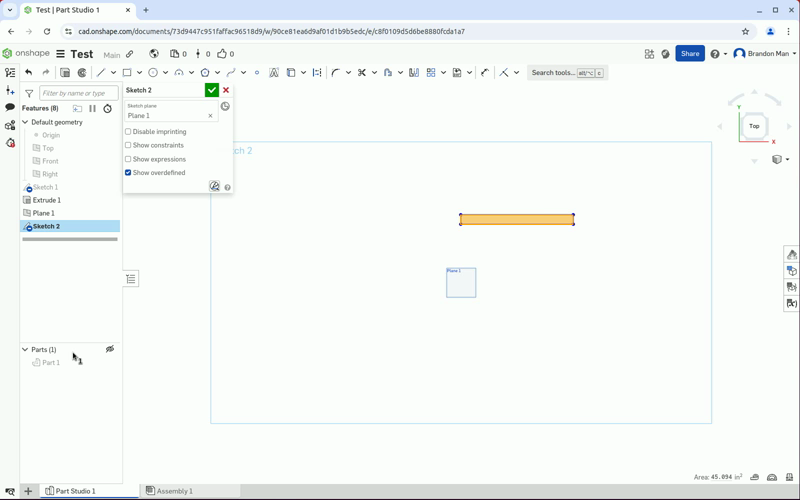
key(shift+y)
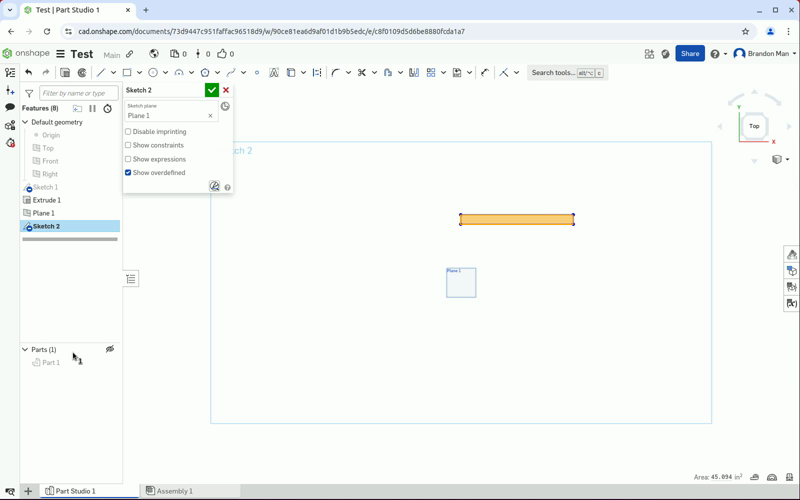
key(shift+e)
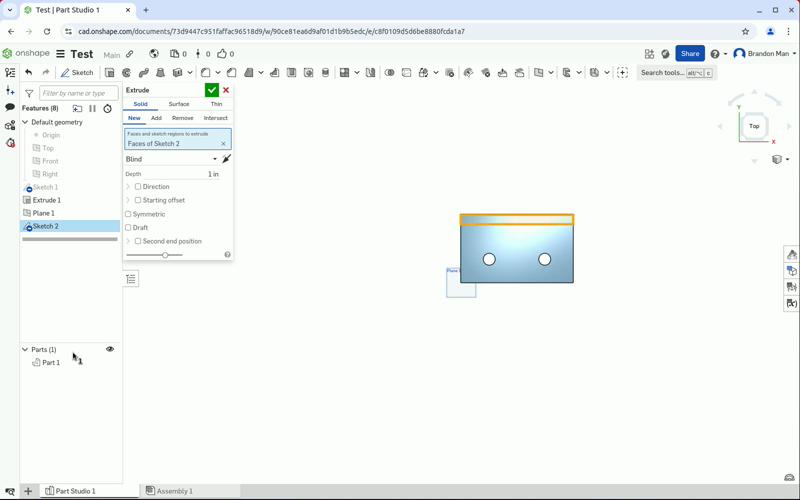
mouse_move(143, 106)
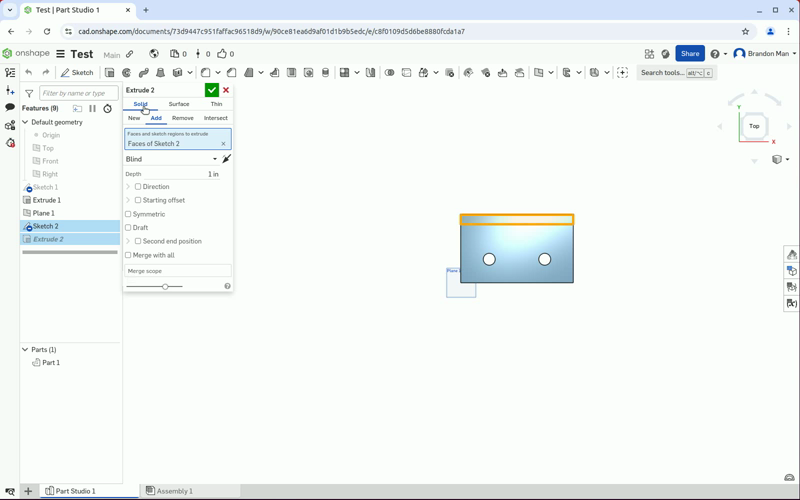
click(143, 106)
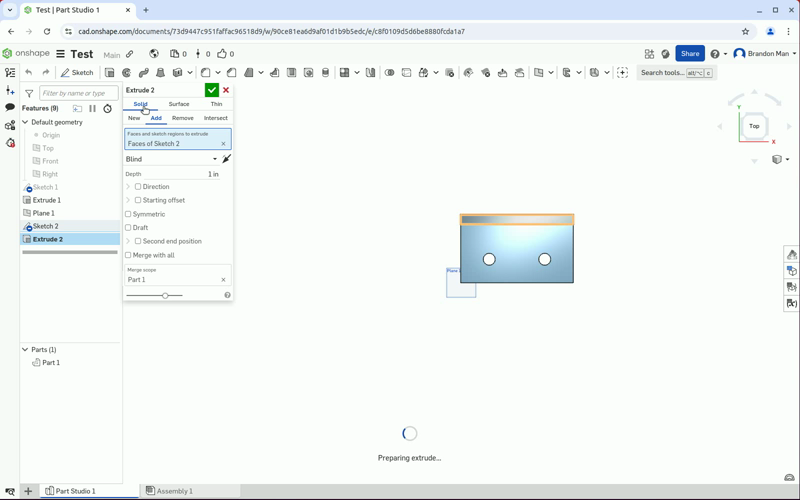
mouse_move(137, 120)
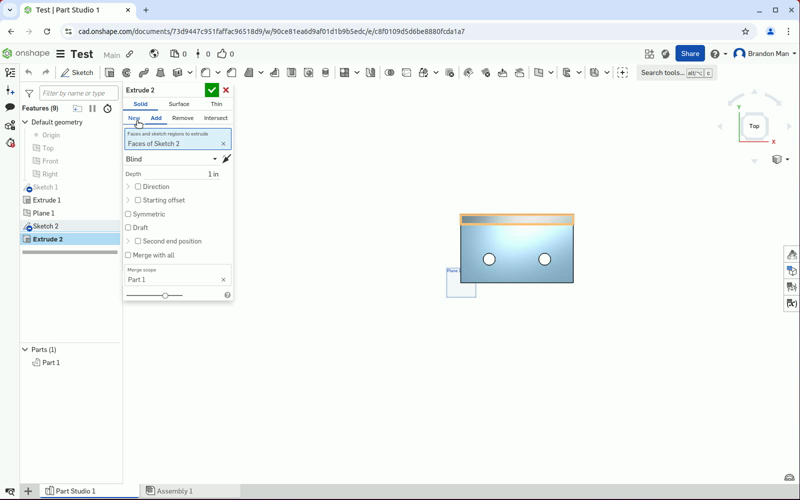
click(137, 120)
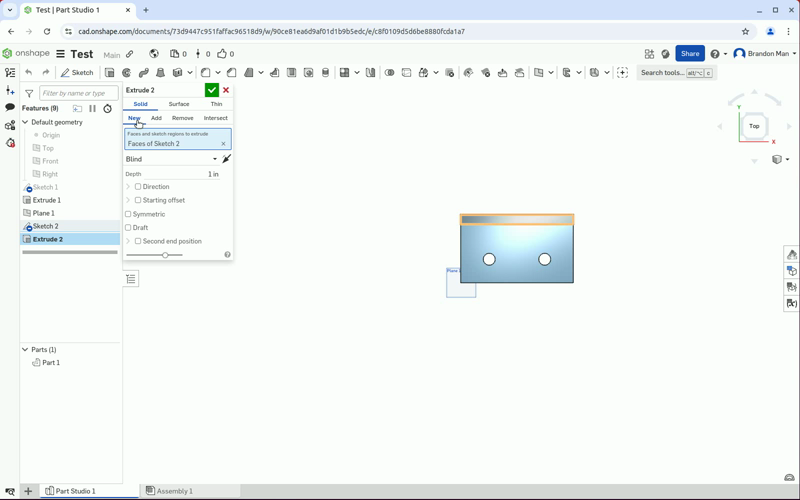
key(tab, 4)
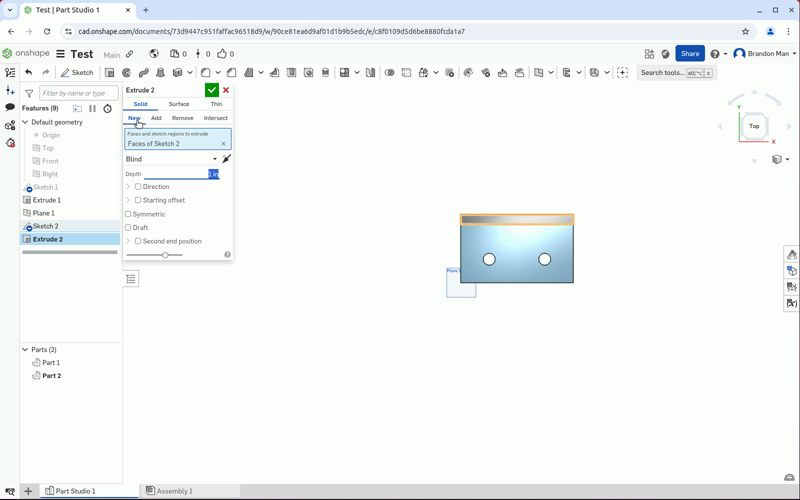
text(21.423)
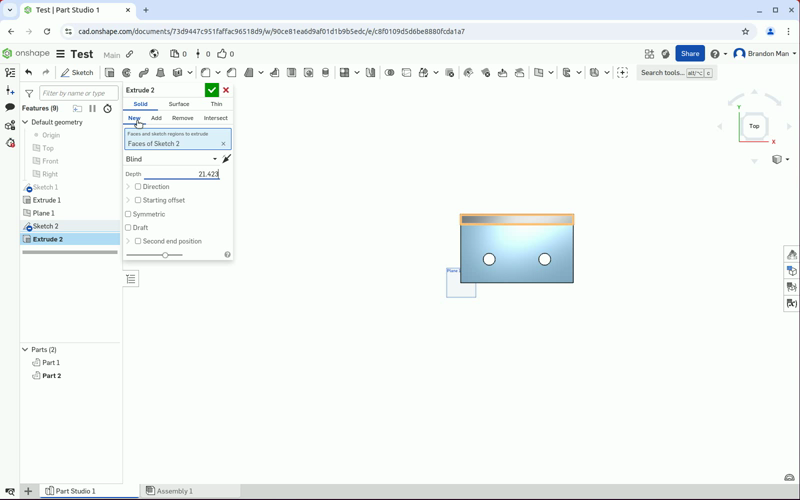
key(enter)
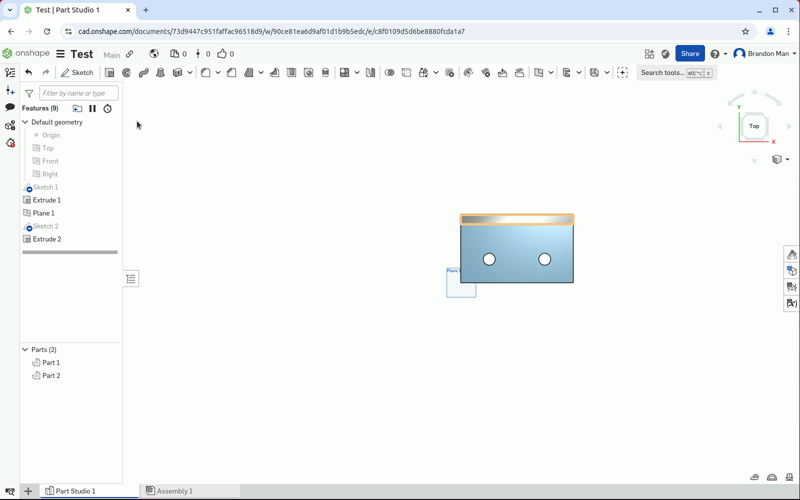
key(shift+h)
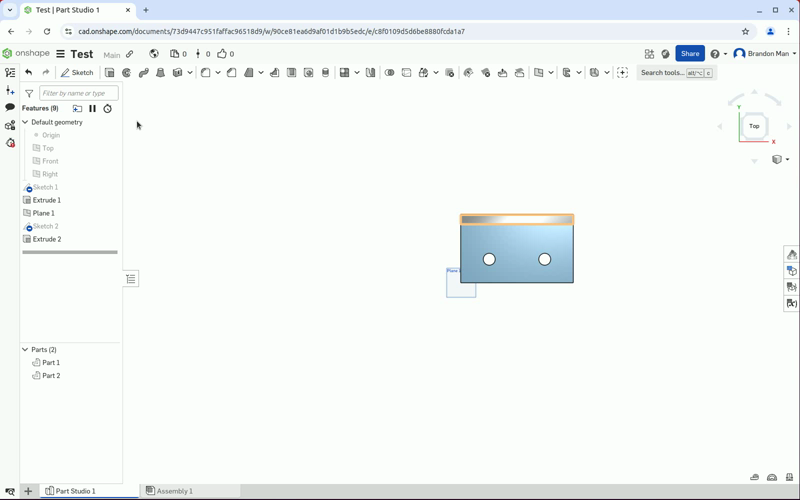
key(shift+h)
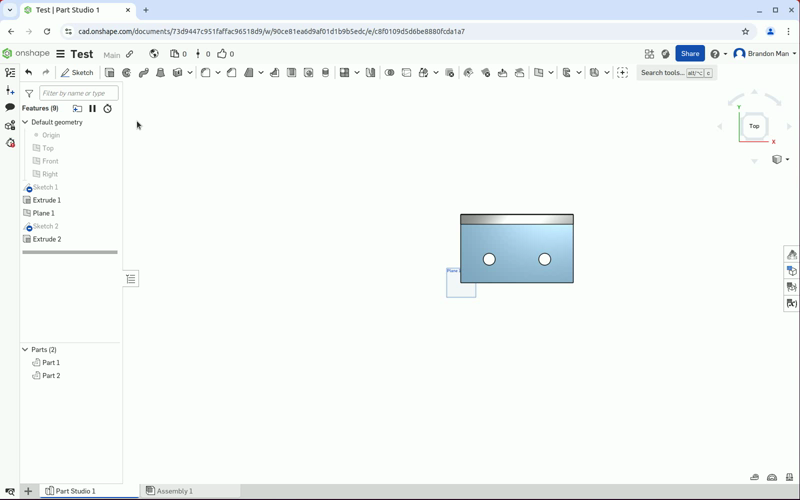
mouse_move(73, 189)
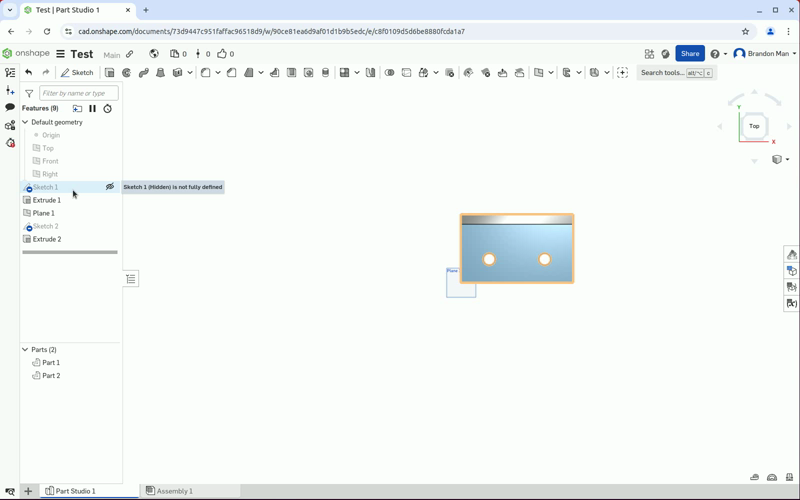
click(73, 189)
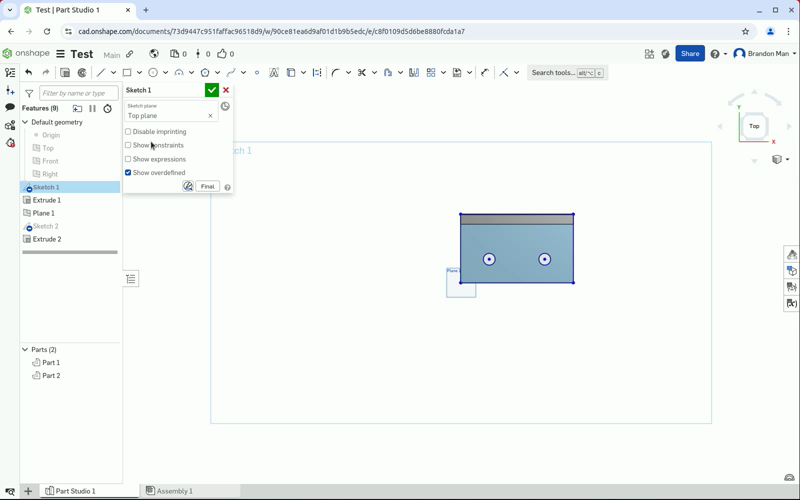
mouse_move(229, 92)
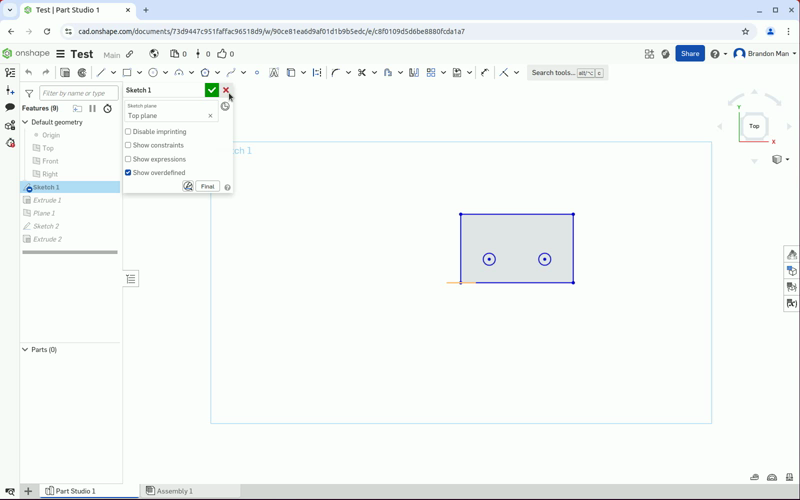
click(229, 92)
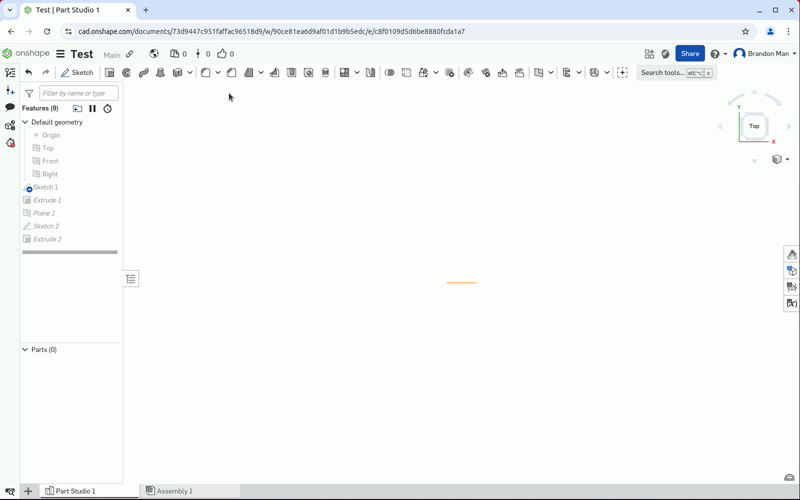
mouse_move(73, 352)
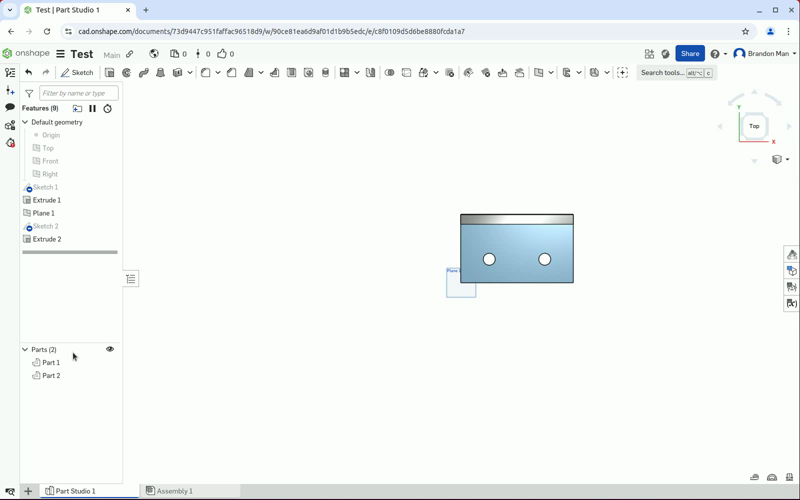
key(y)
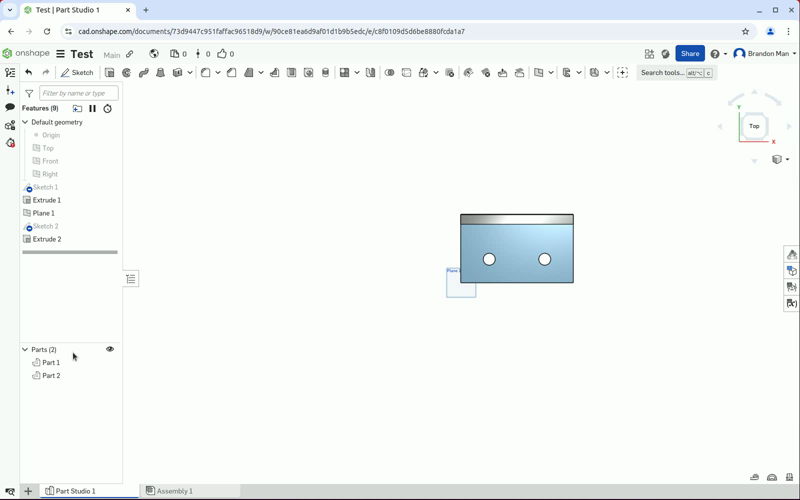
key(shift+p)
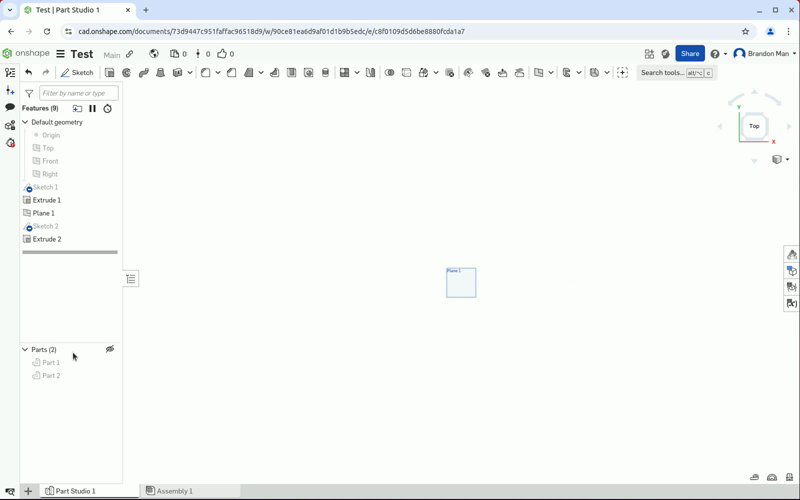
key(space)
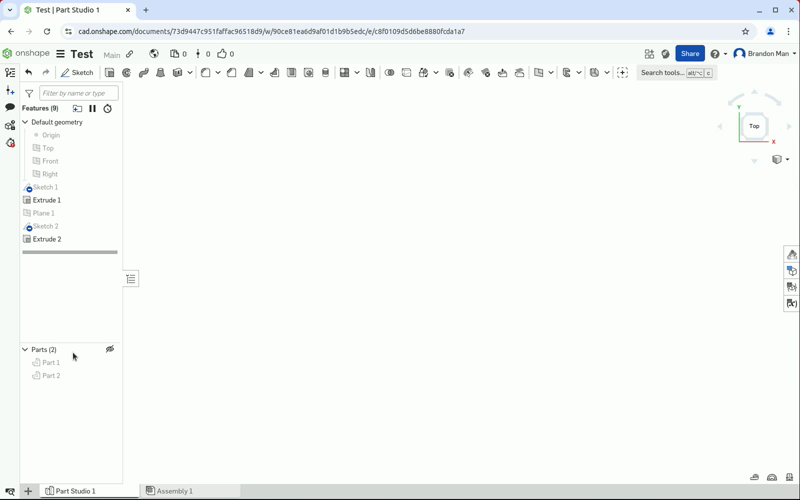
key_down(shift)
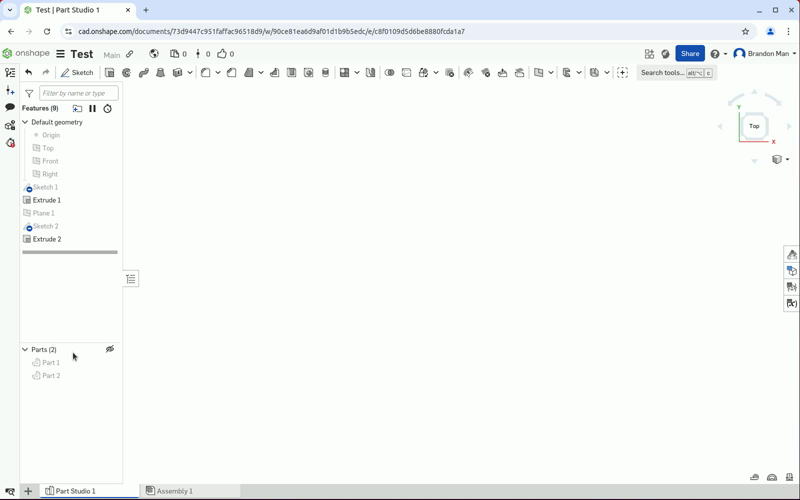
key(up)
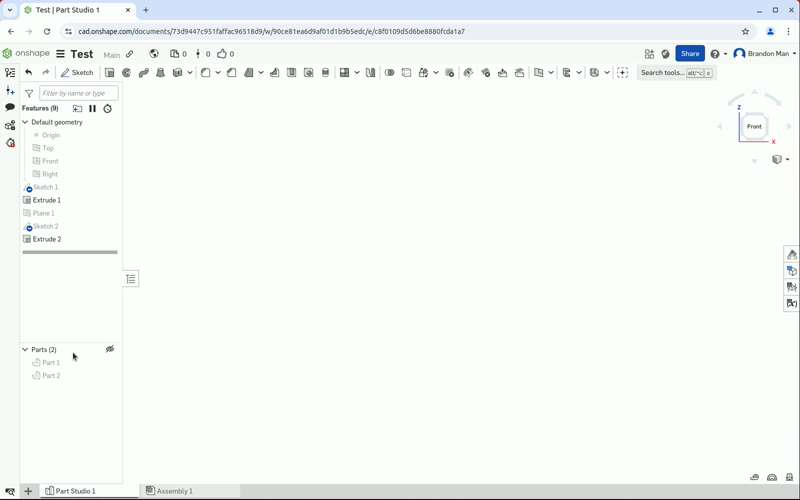
key_up(shift)
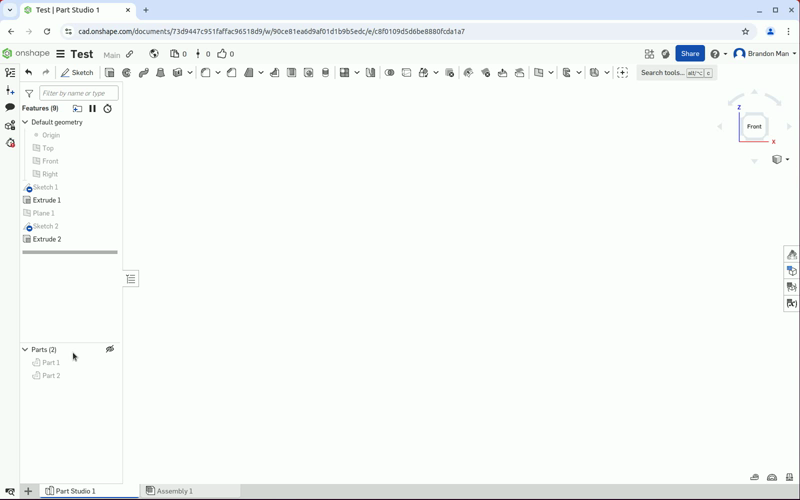
mouse_move(73, 352)
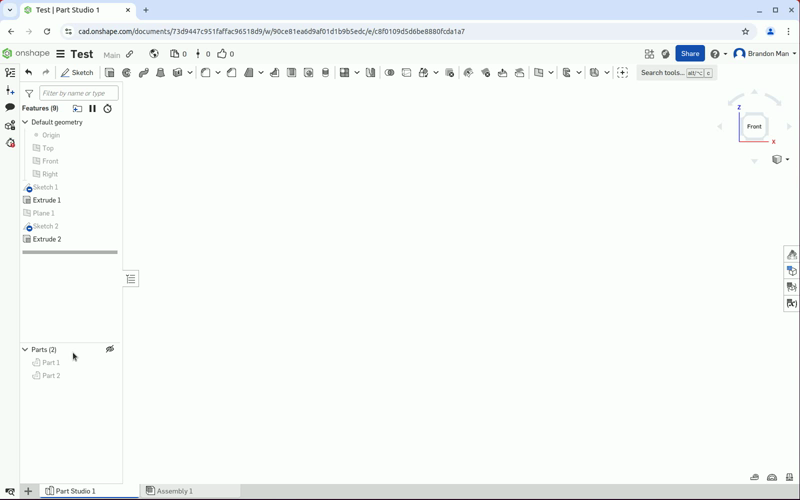
key(shift+y)
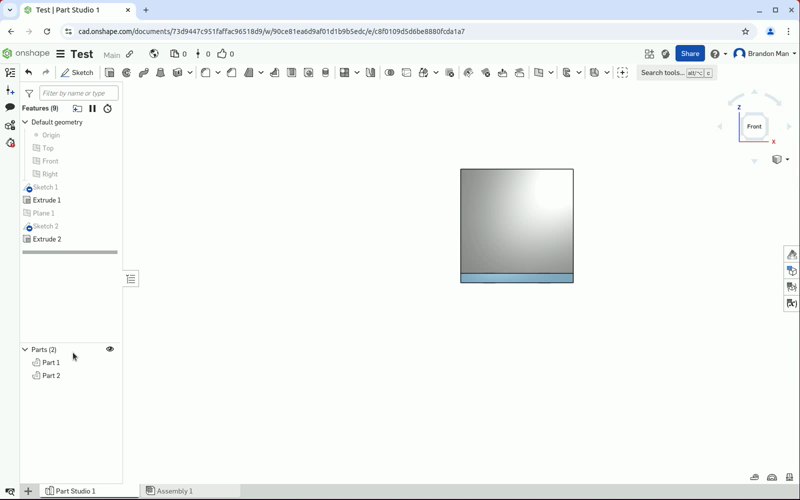
mouse_move(541, 75)
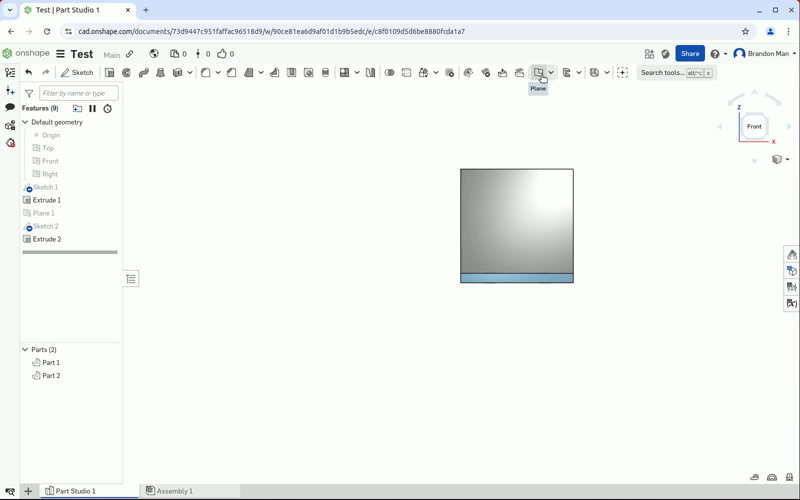
click(541, 75)
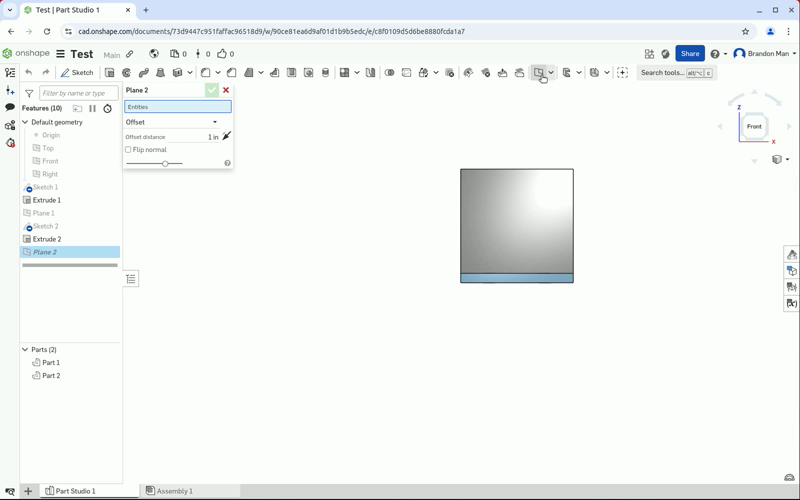
mouse_move(73, 163)
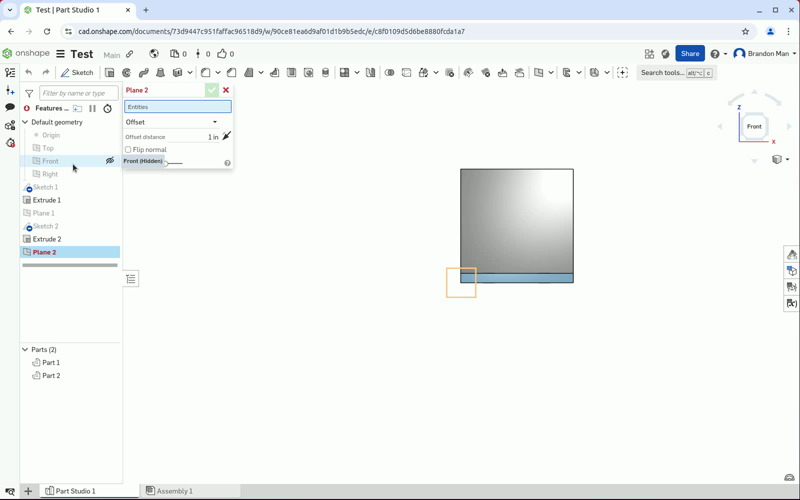
click(73, 163)
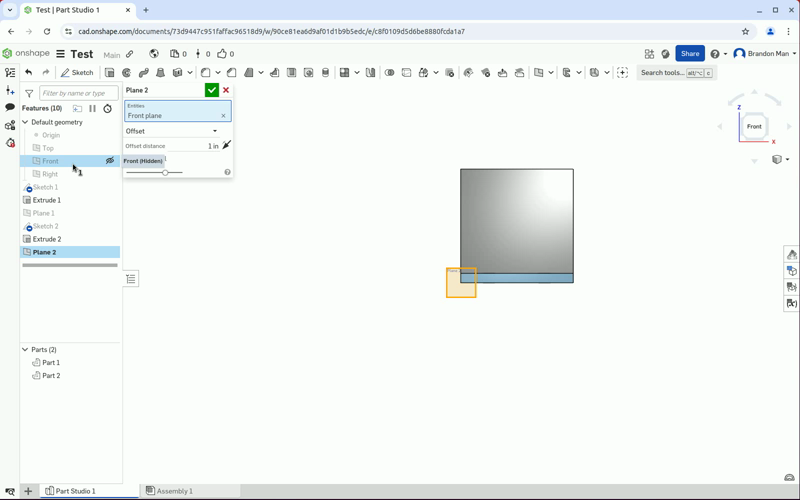
key(tab, 2)
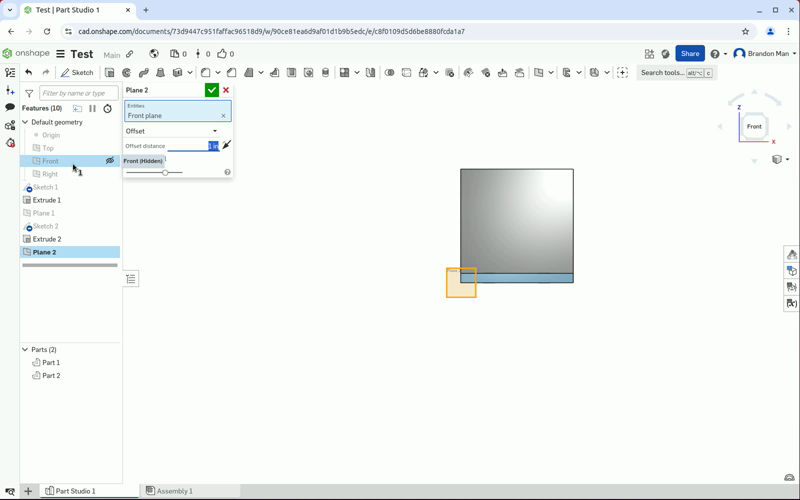
text(12.047)
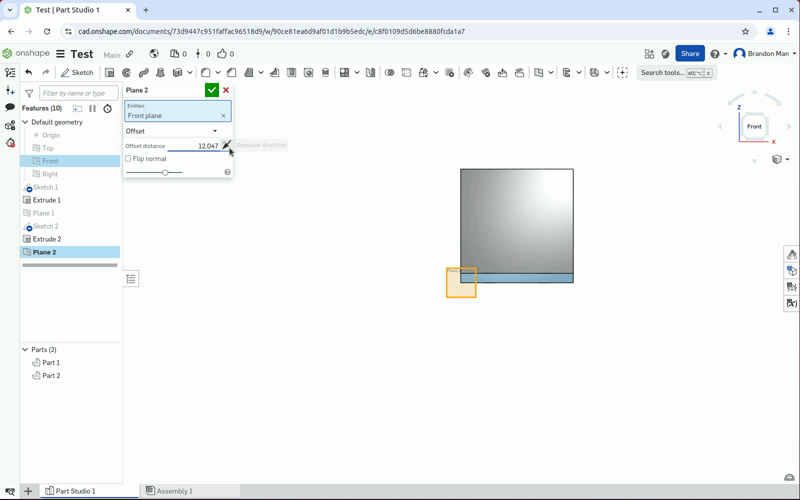
mouse_move(229, 147)
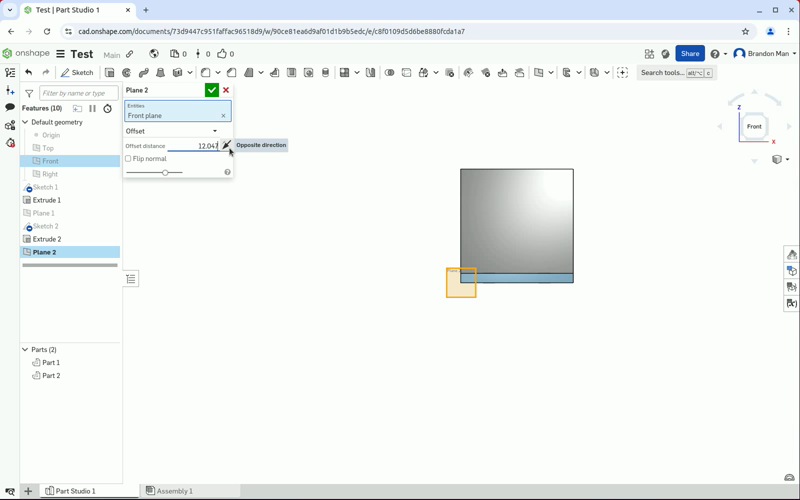
click(229, 147)
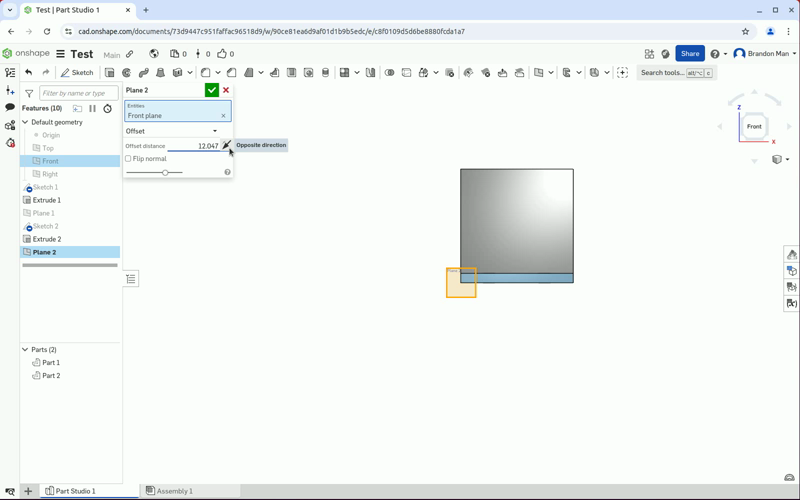
key(enter, 2)
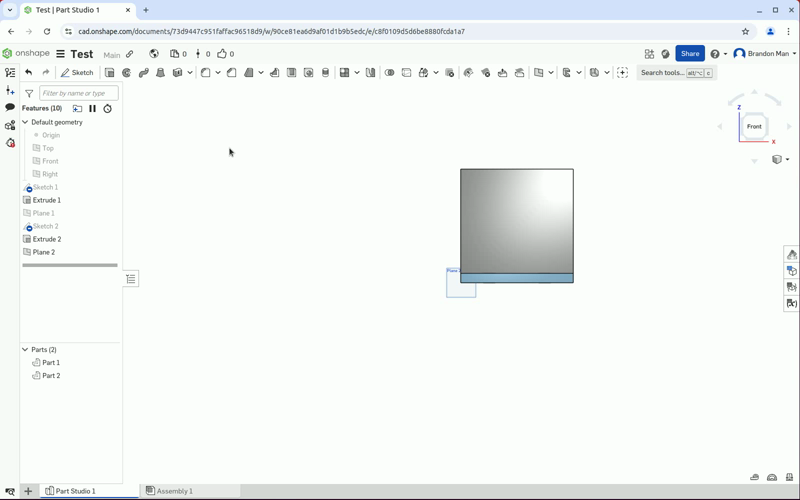
key(shift+s)
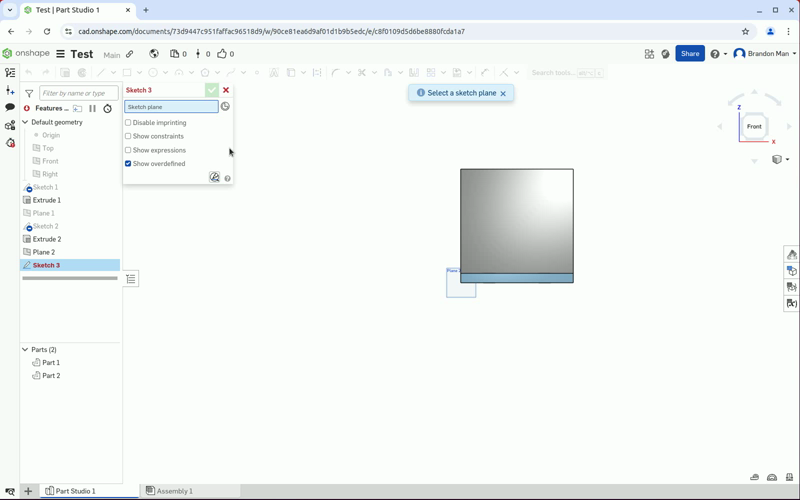
mouse_move(73, 254)
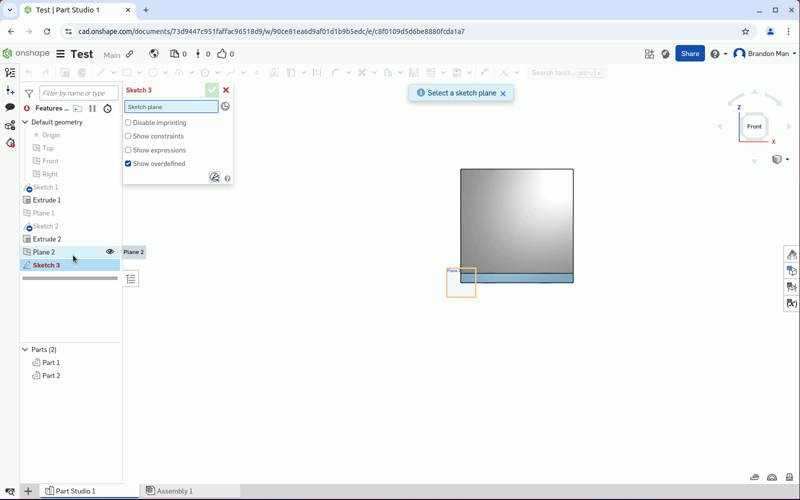
click(73, 254)
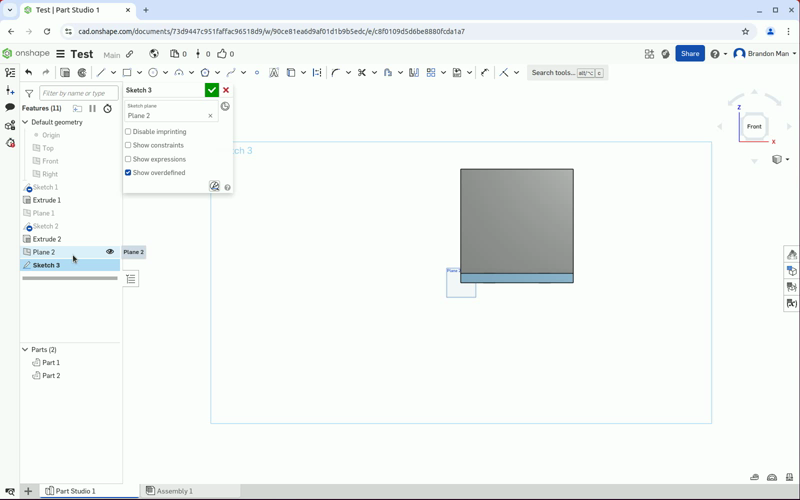
mouse_move(73, 352)
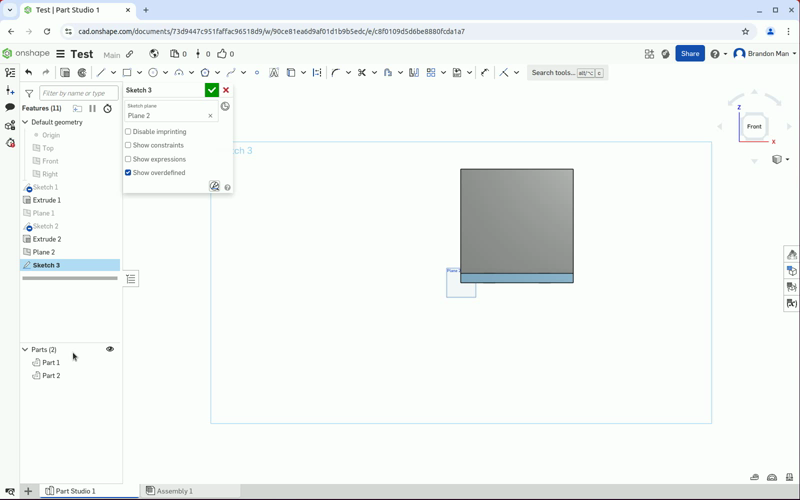
key(y)
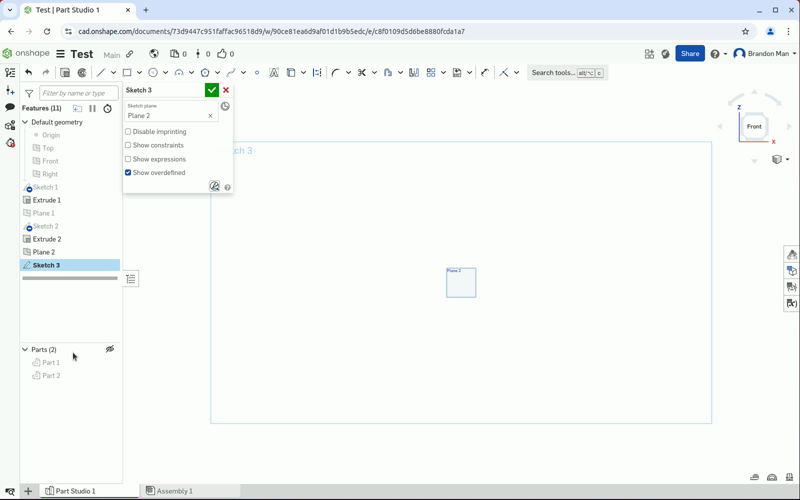
key(c)
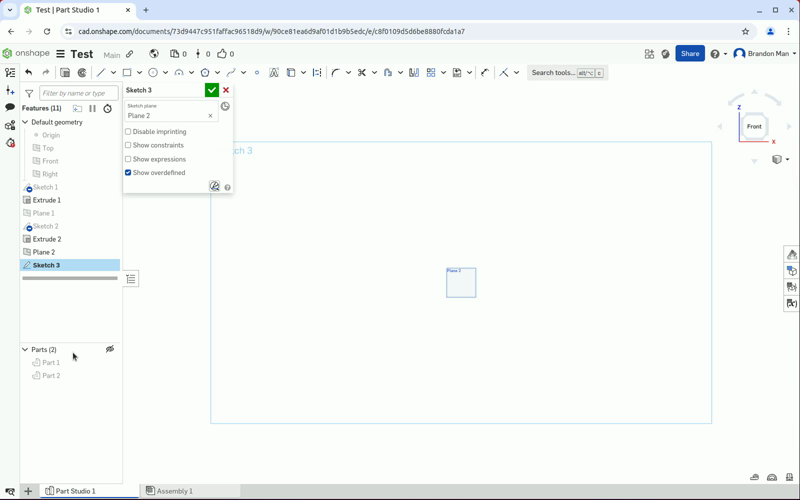
key_down(shift)
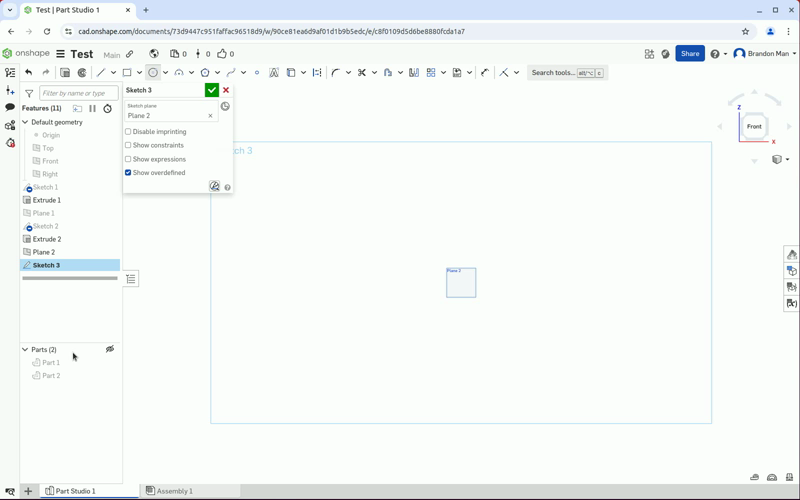
mouse_move(477, 245)
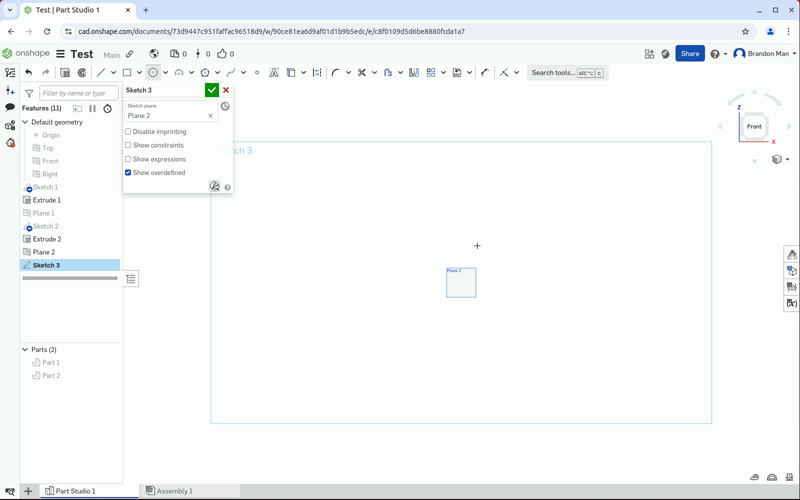
click(477, 245)
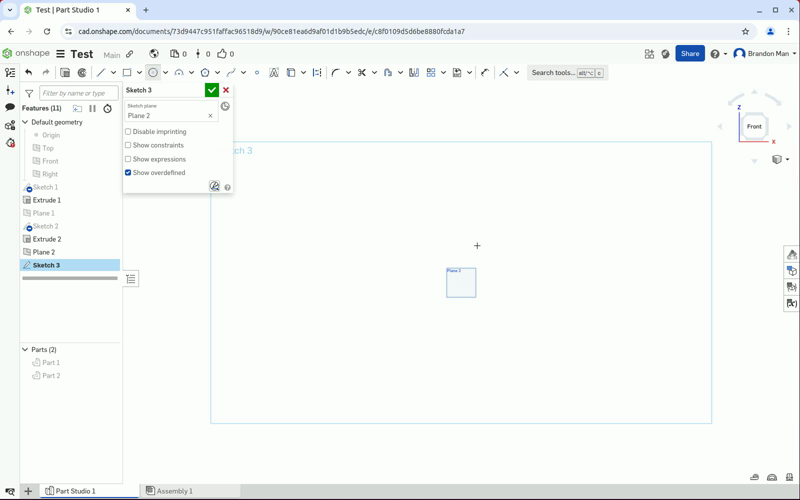
key_up(shift)
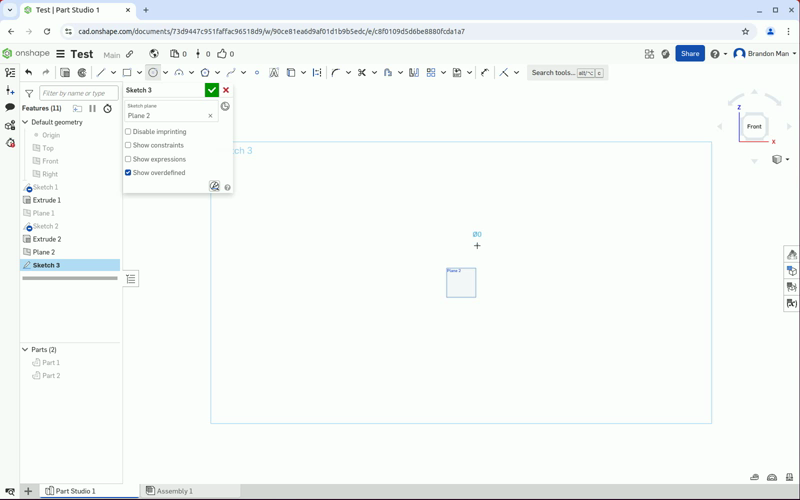
mouse_move(493, 245)
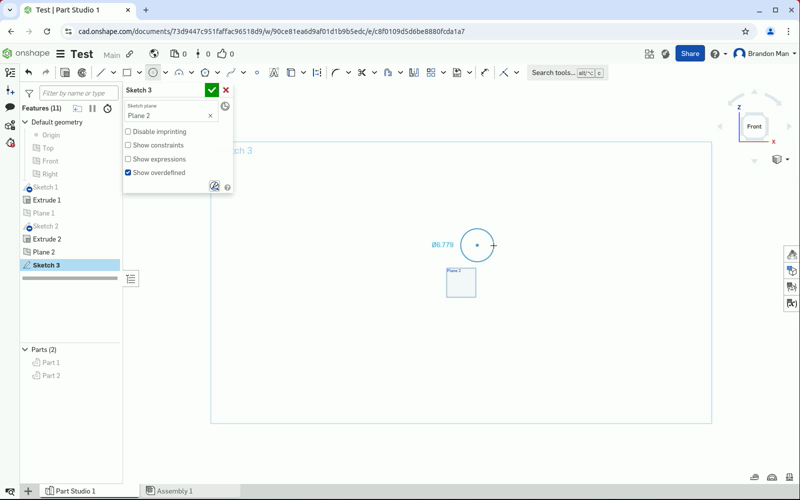
click(493, 245)
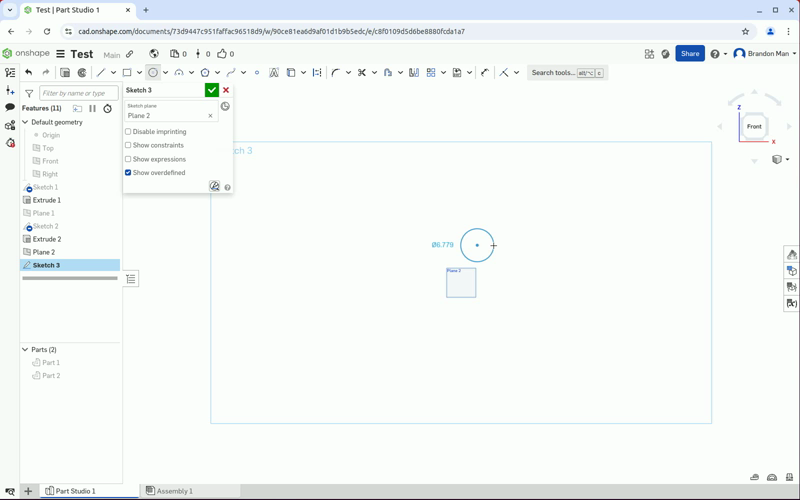
key(esc)
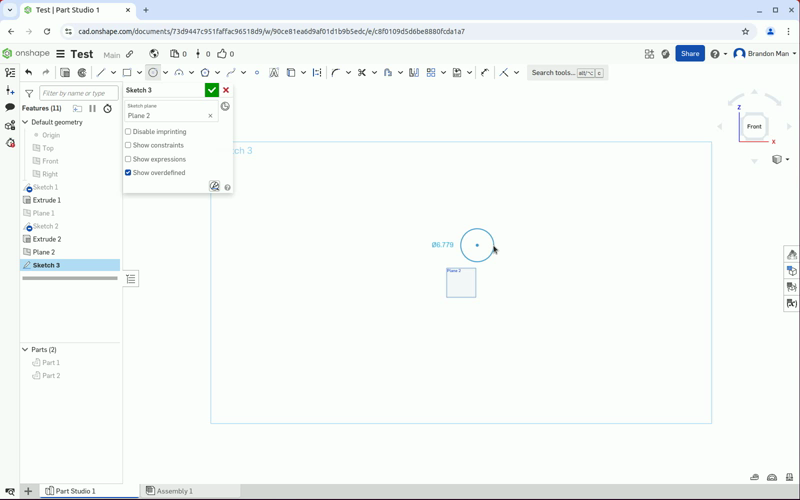
key(c)
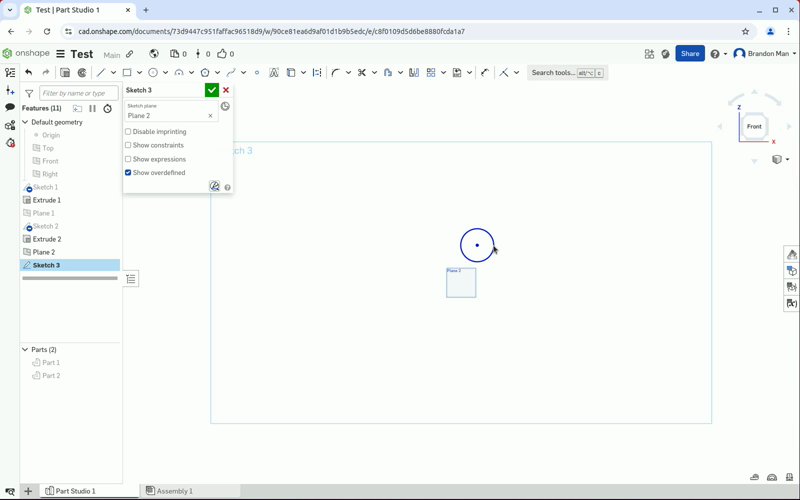
key_down(shift)
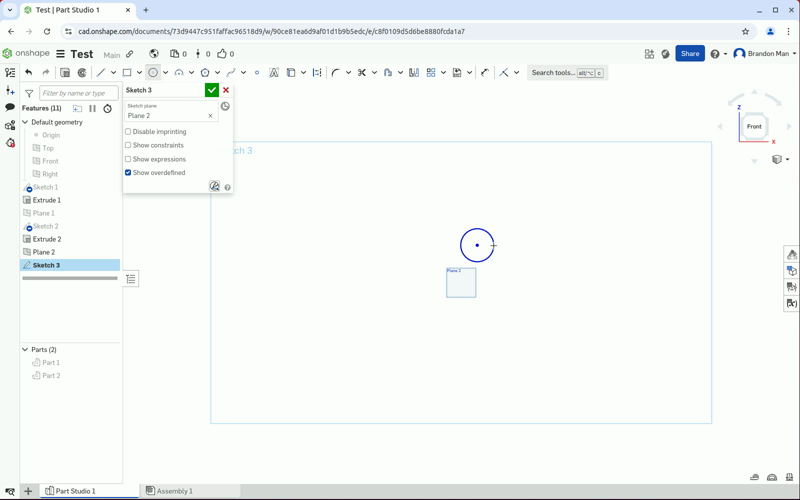
mouse_move(477, 245)
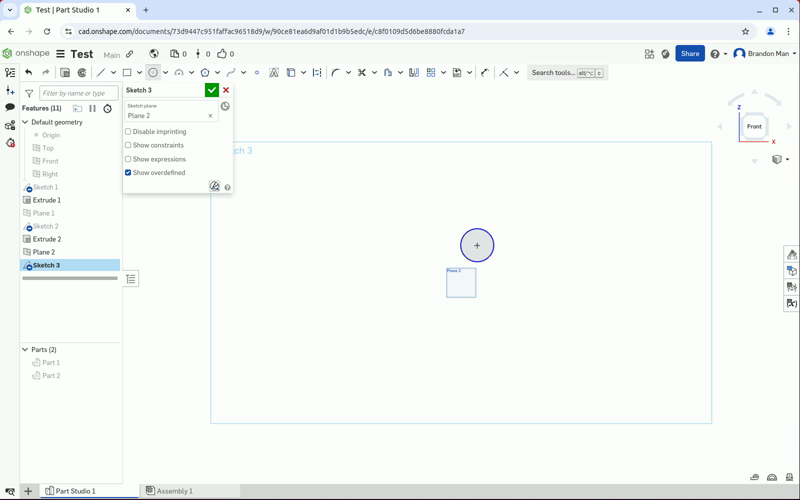
click(477, 245)
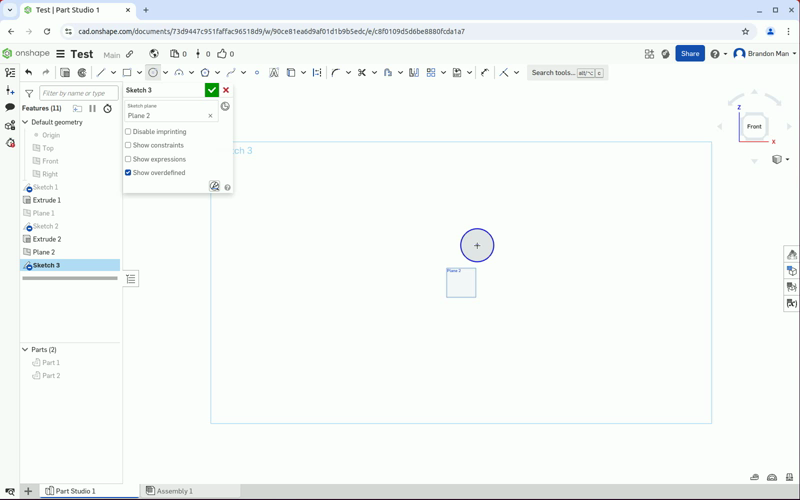
key_up(shift)
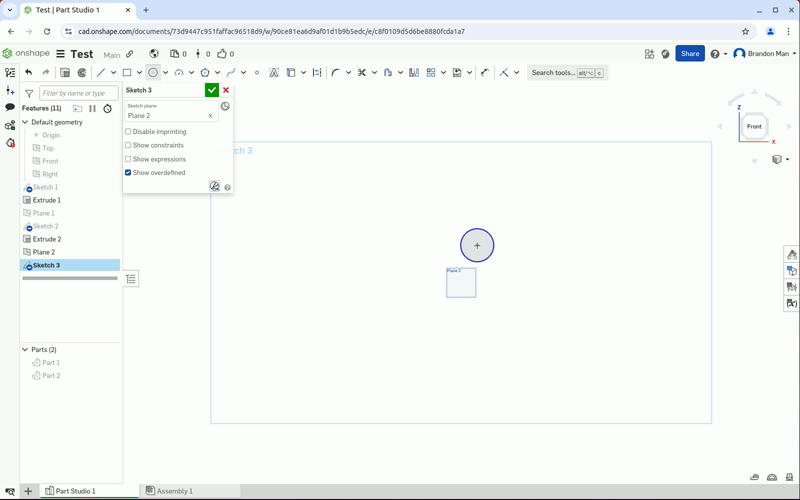
mouse_move(484, 245)
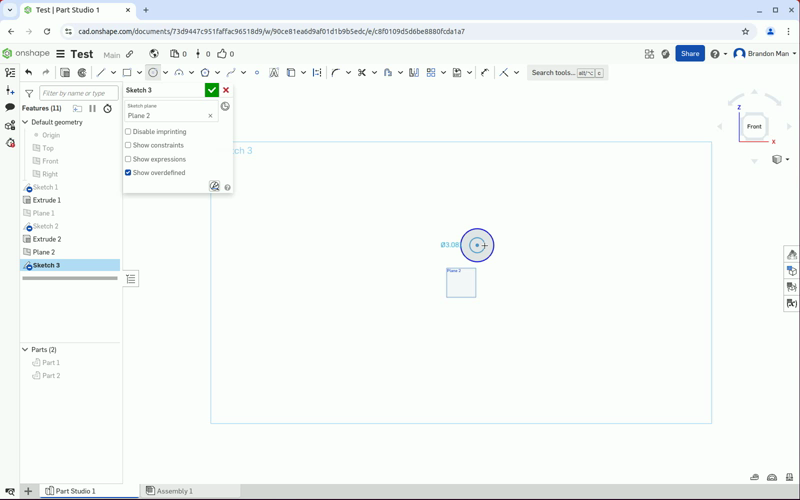
click(484, 245)
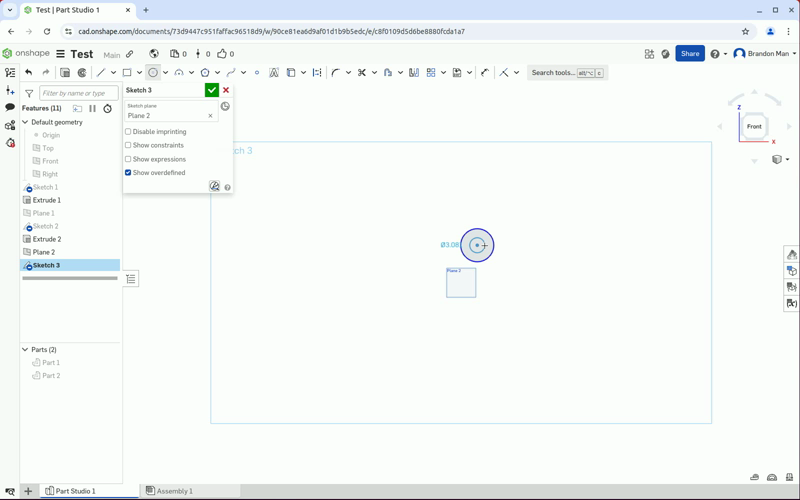
key(esc)
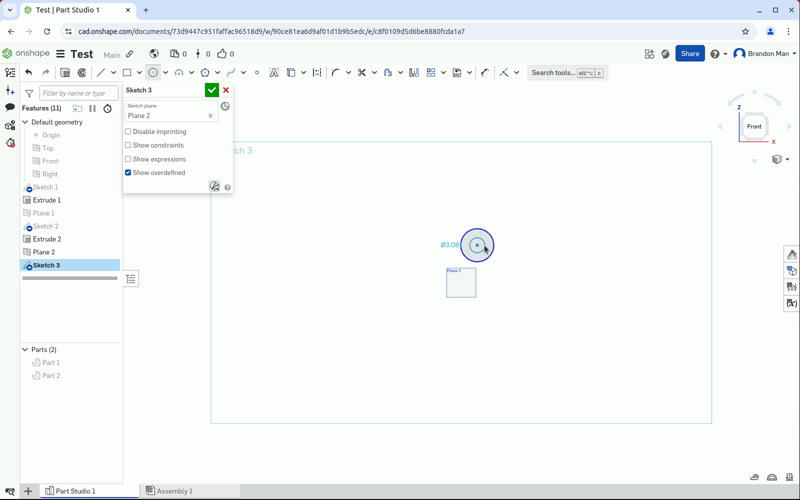
mouse_move(486, 250)
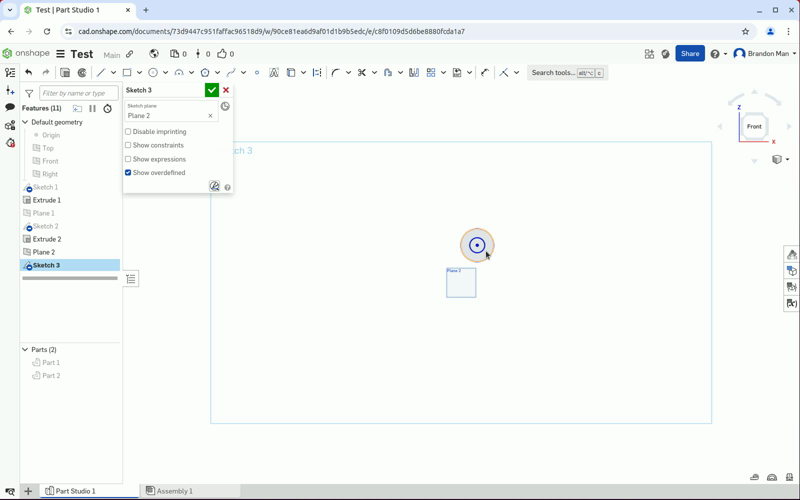
scroll(6)
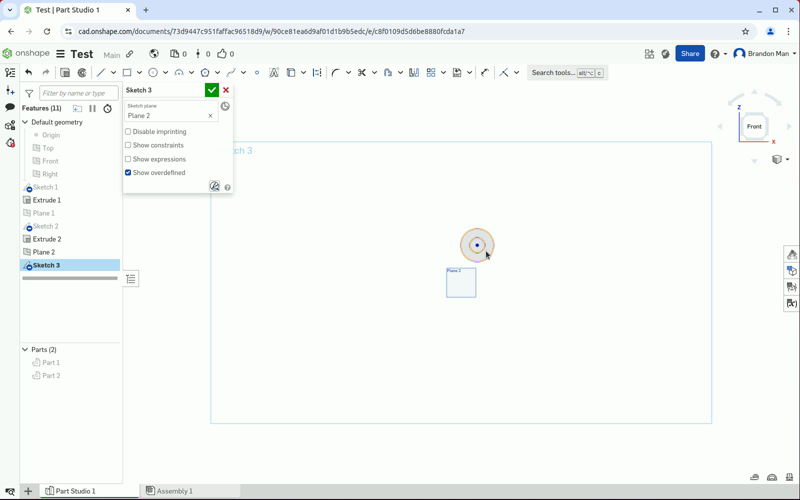
scroll(6)
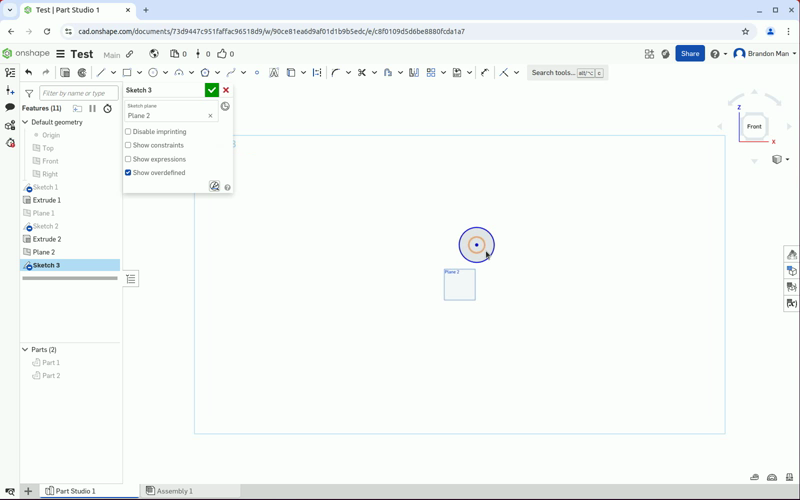
scroll(6)
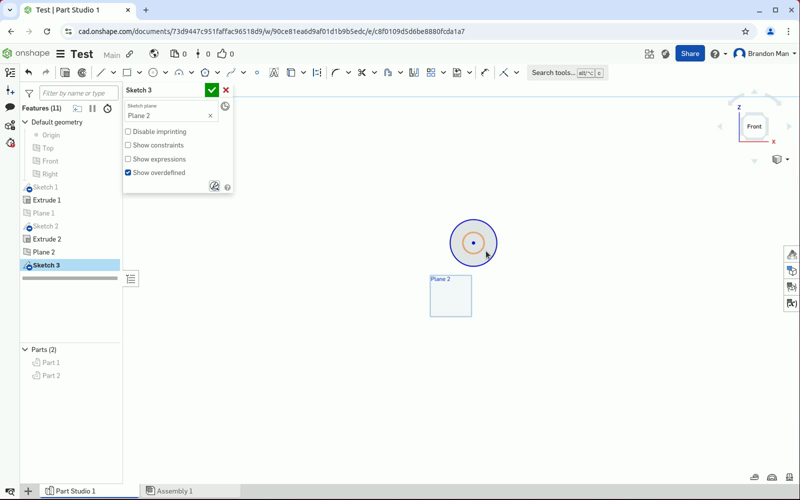
scroll(6)
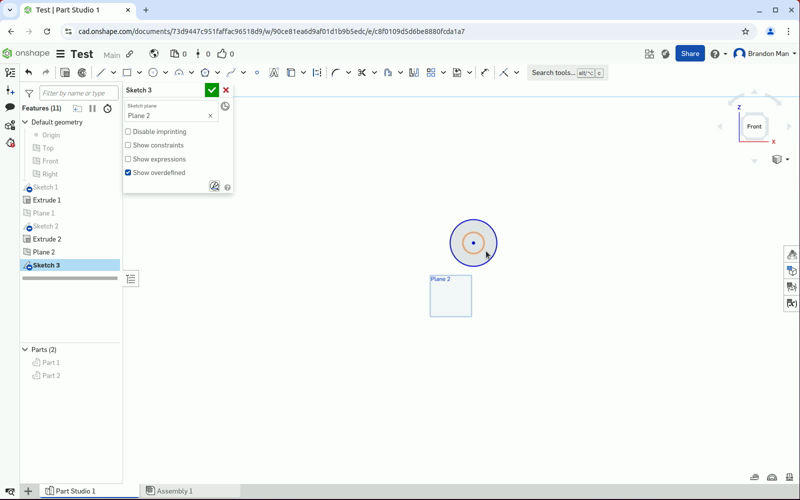
scroll(6)
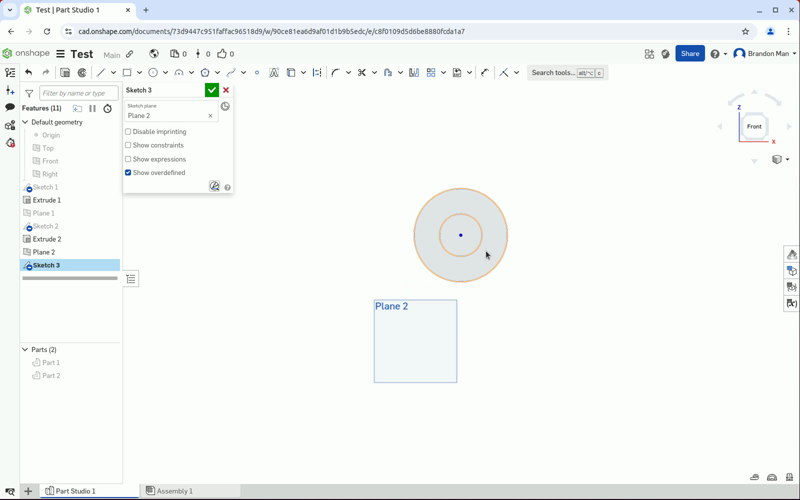
scroll(6)
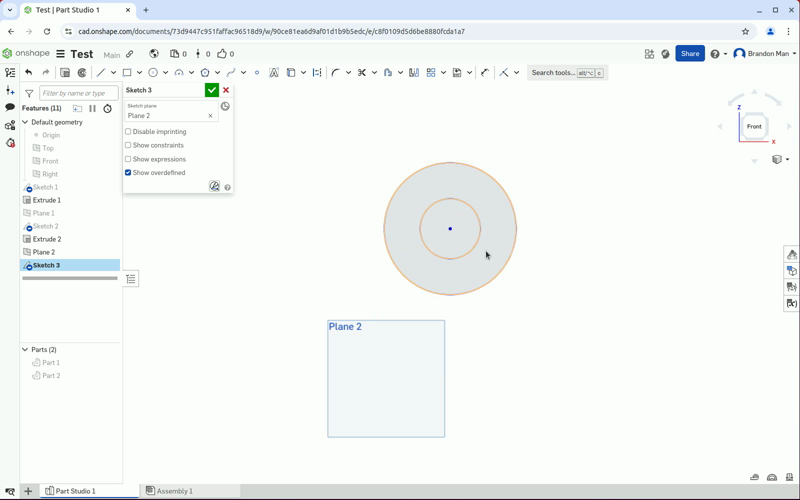
scroll(6)
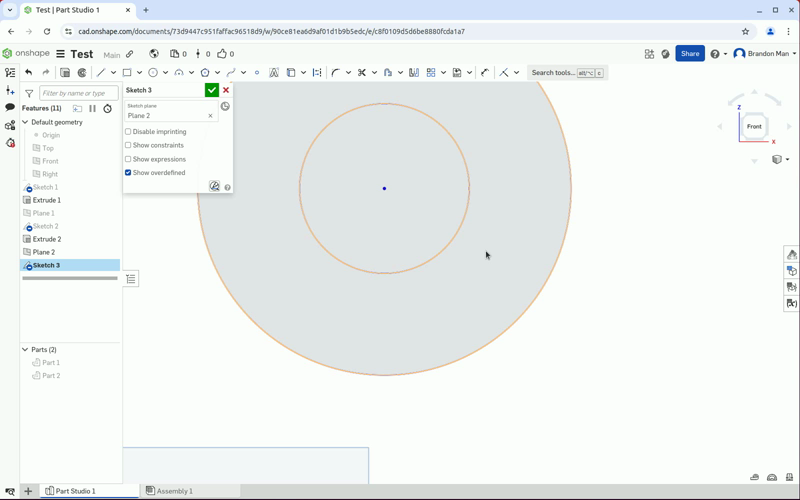
click(486, 250)
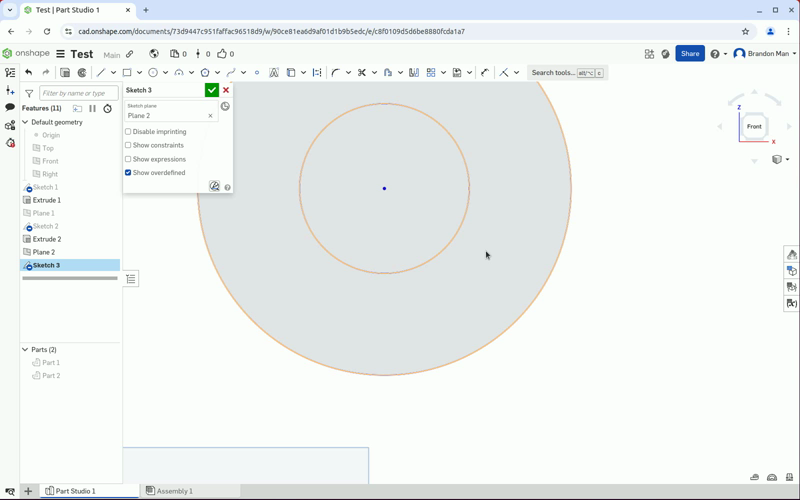
scroll(-6)
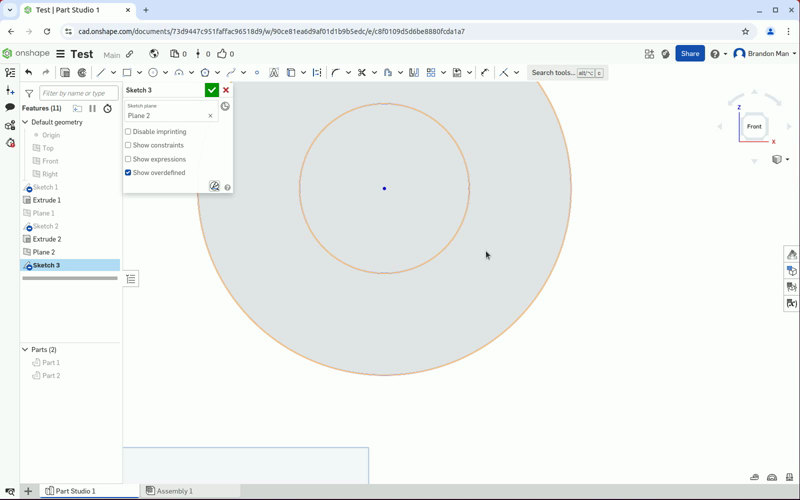
scroll(-6)
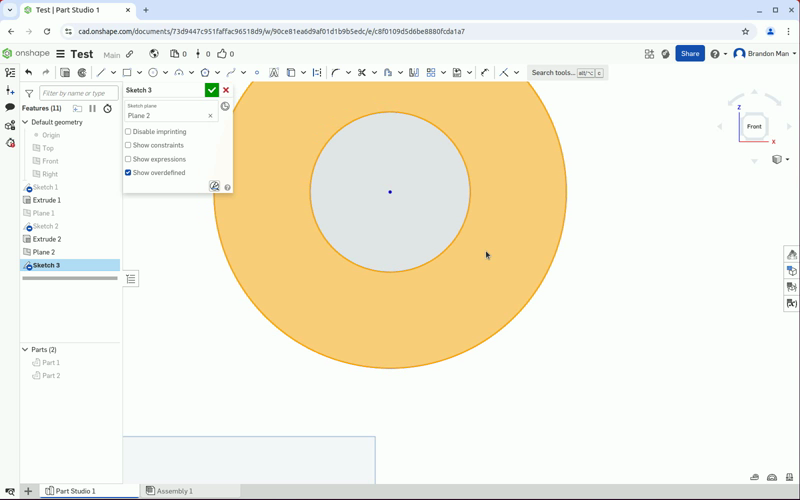
scroll(-6)
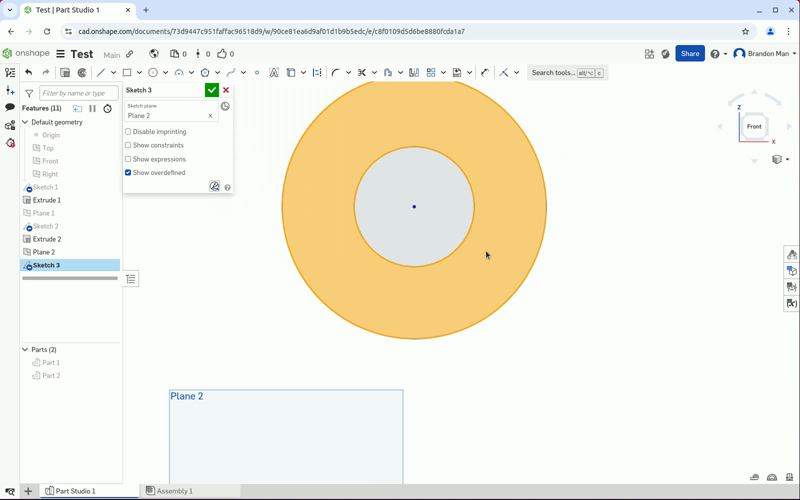
scroll(-6)
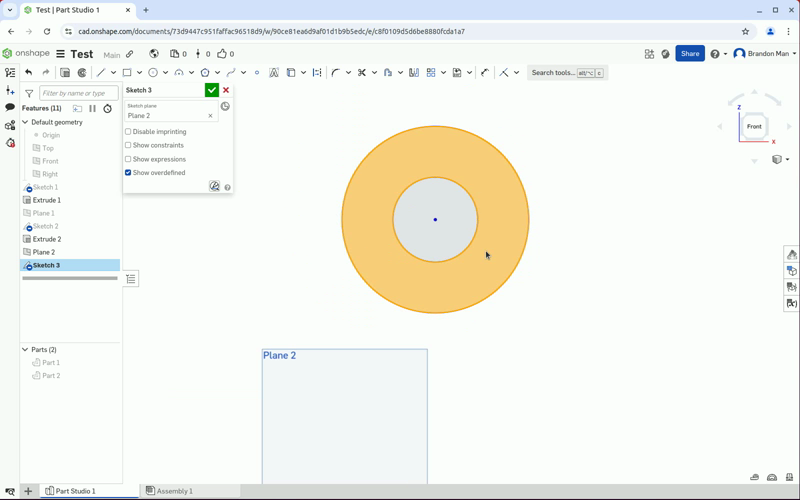
scroll(-6)
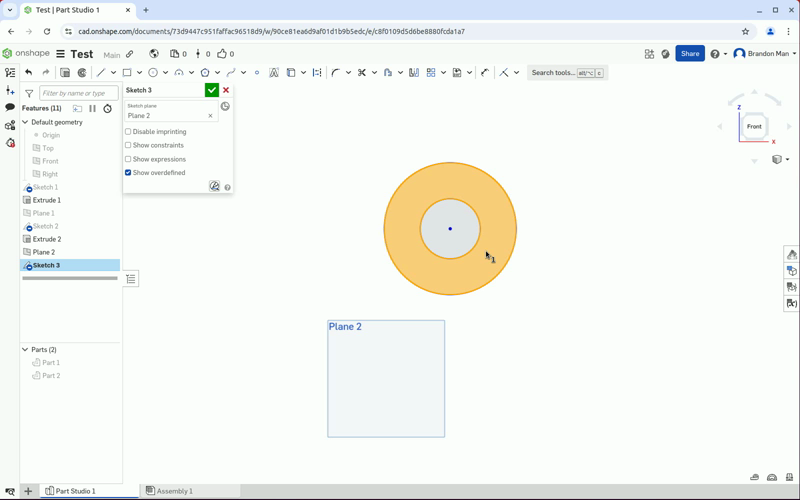
scroll(-6)
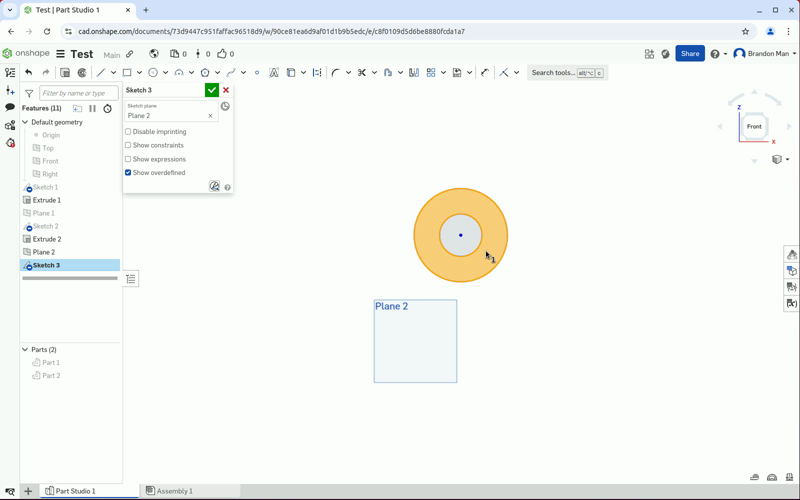
scroll(-6)
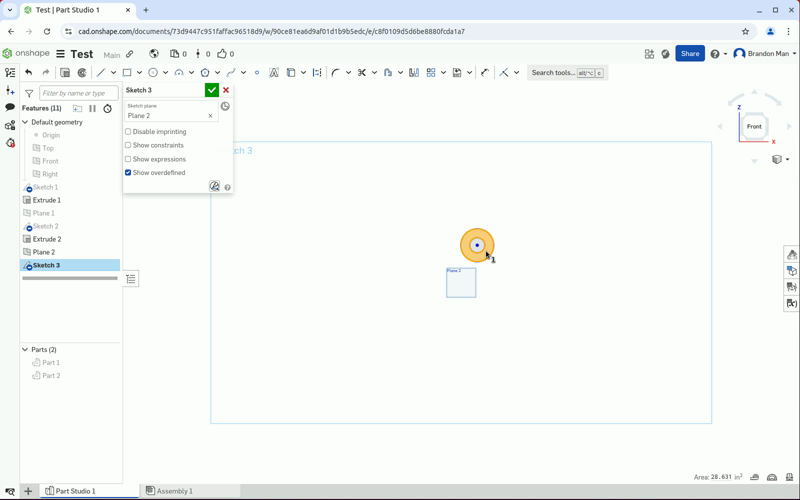
mouse_move(73, 352)
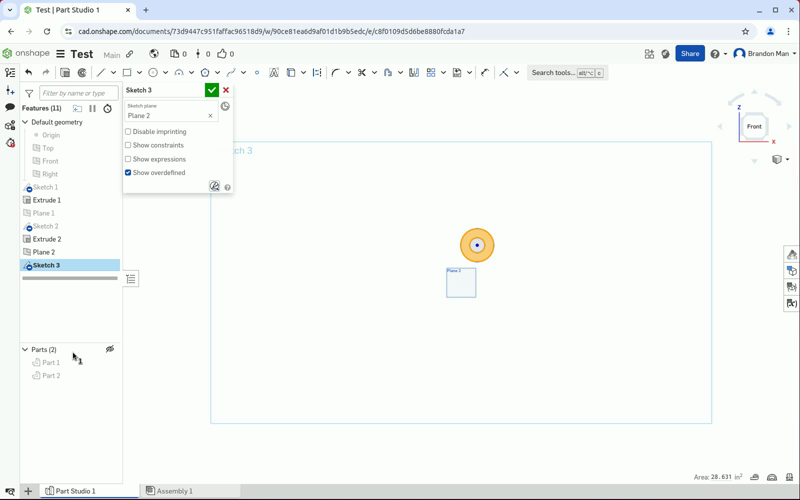
key(shift+y)
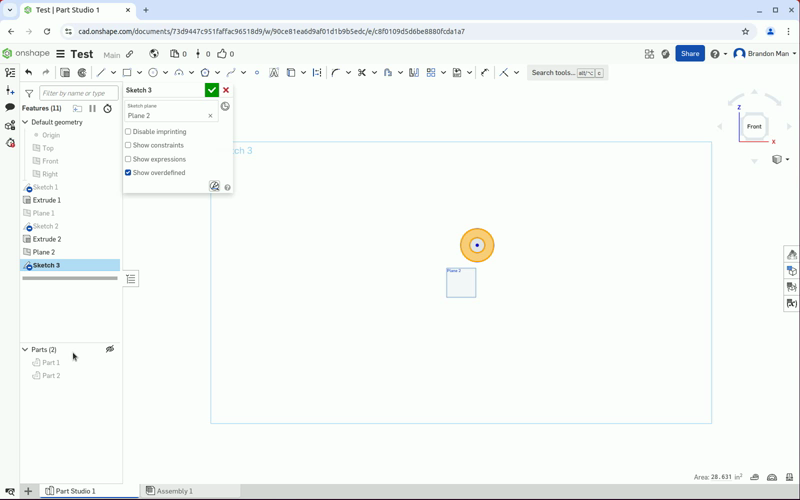
key(shift+e)
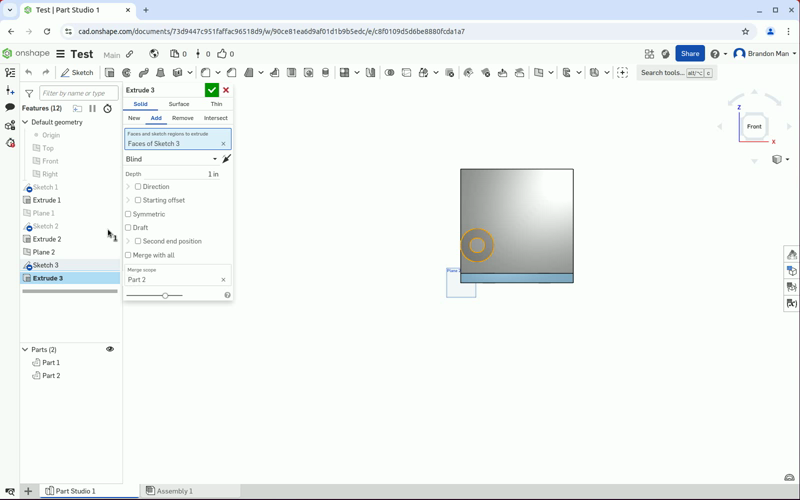
mouse_move(143, 106)
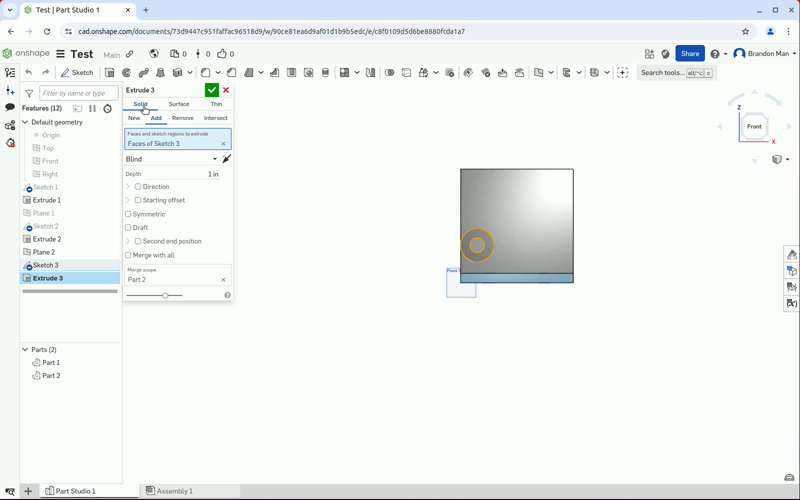
click(143, 106)
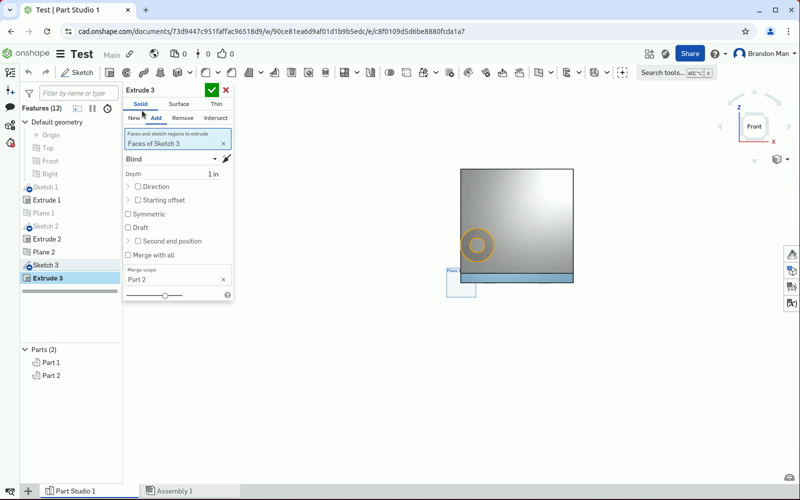
mouse_move(137, 120)
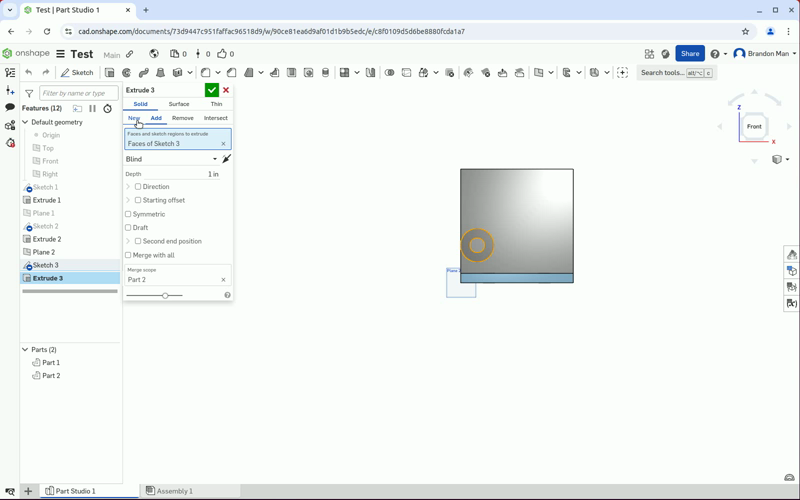
click(137, 120)
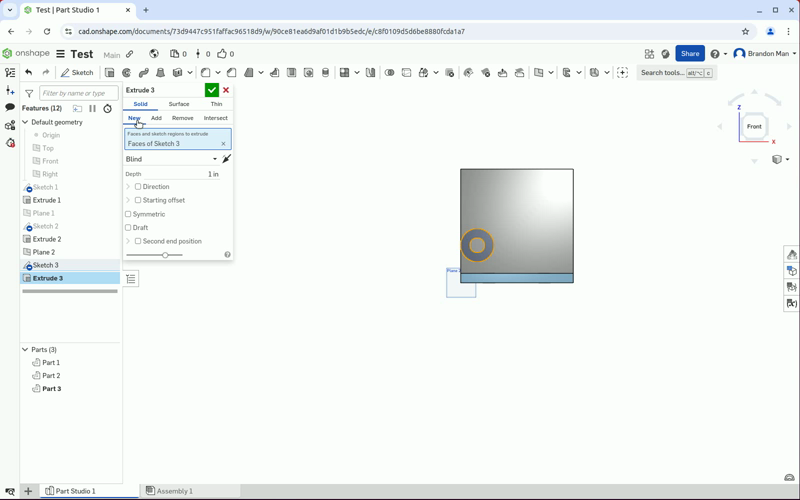
key(tab, 4)
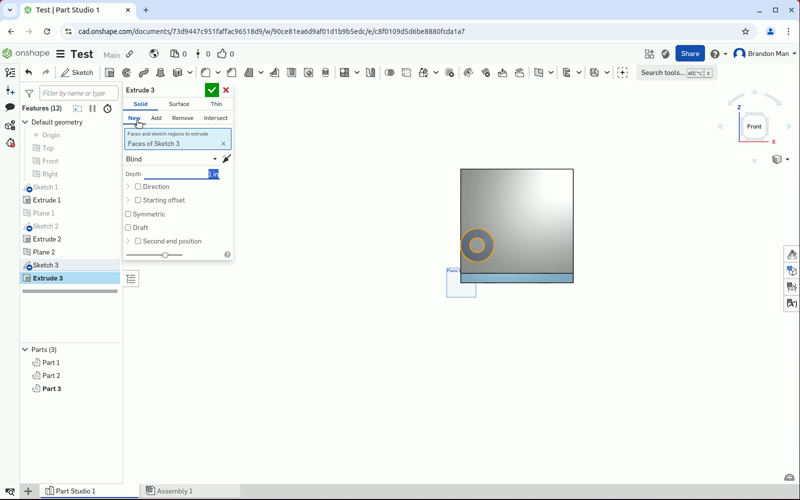
text(2.889)
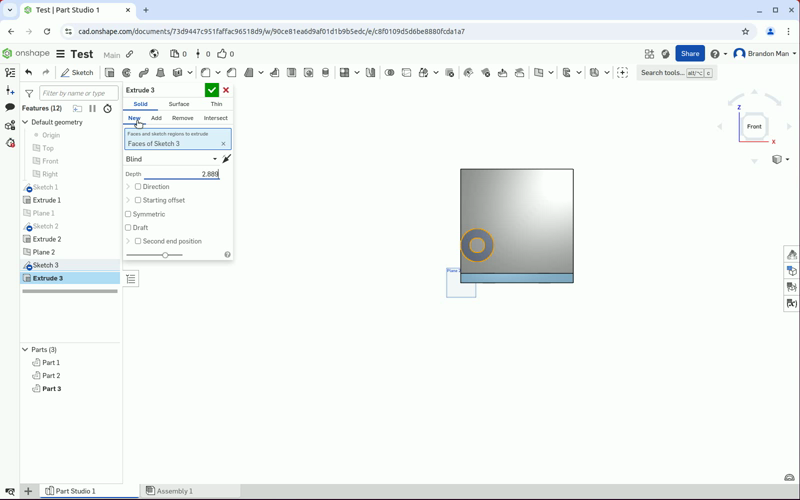
key(enter)
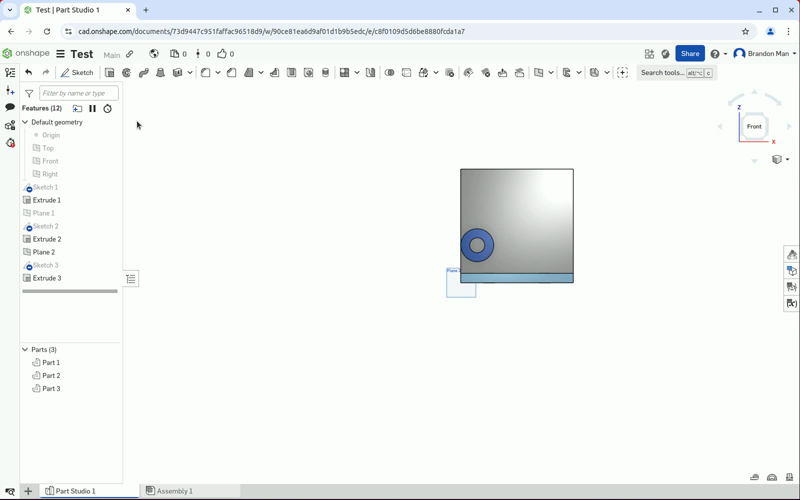
key(shift+h)
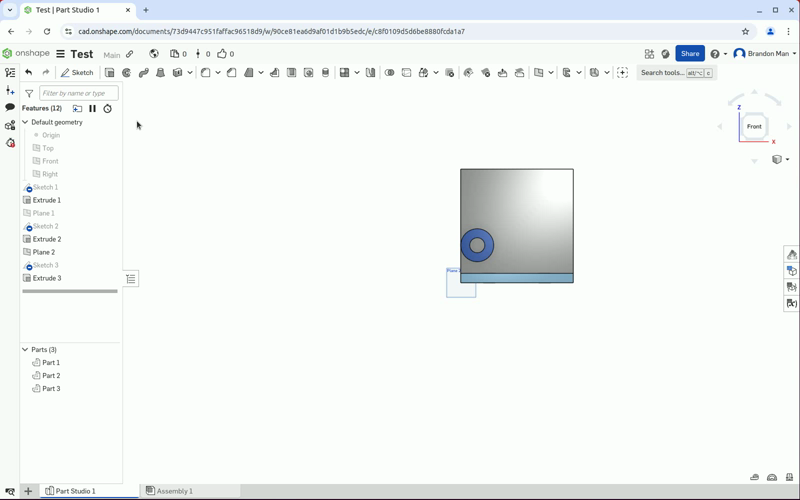
key(shift+h)
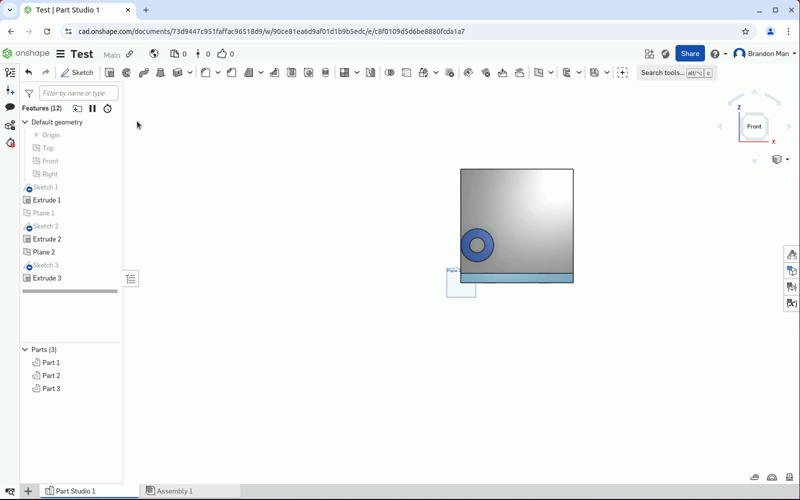
mouse_move(73, 189)
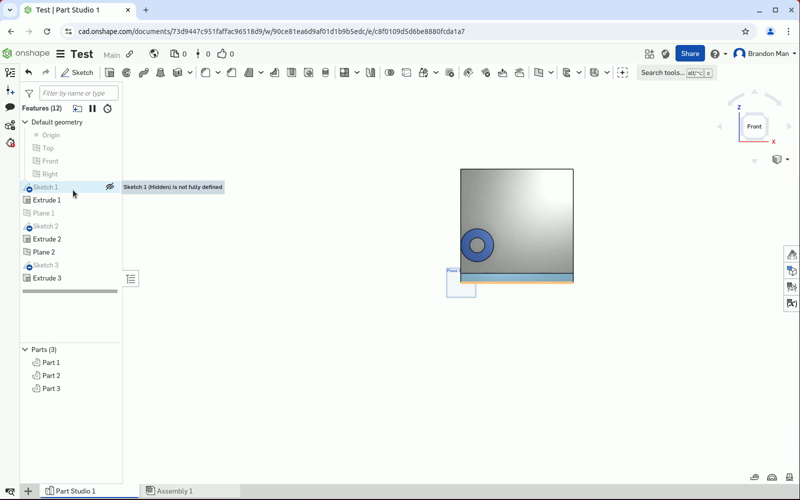
click(73, 189)
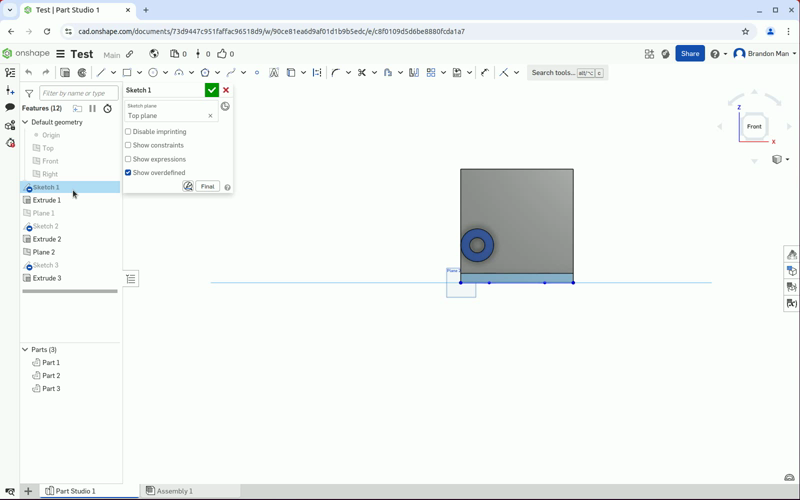
mouse_move(229, 92)
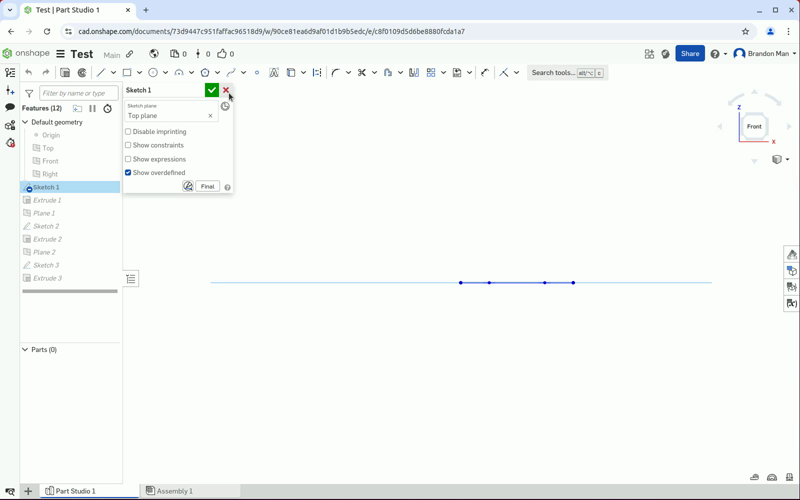
click(229, 92)
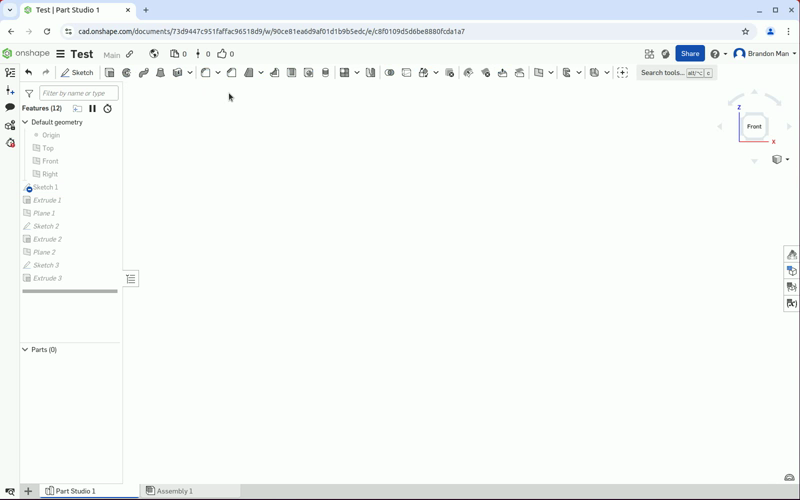
key(shift+s)
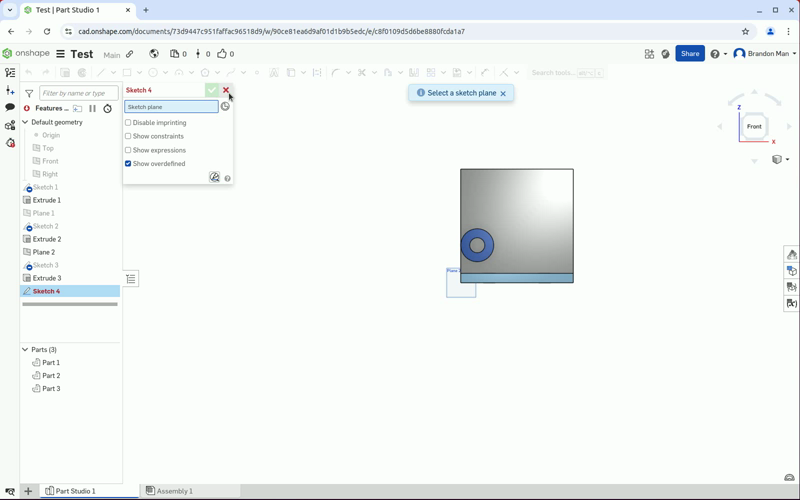
mouse_move(73, 254)
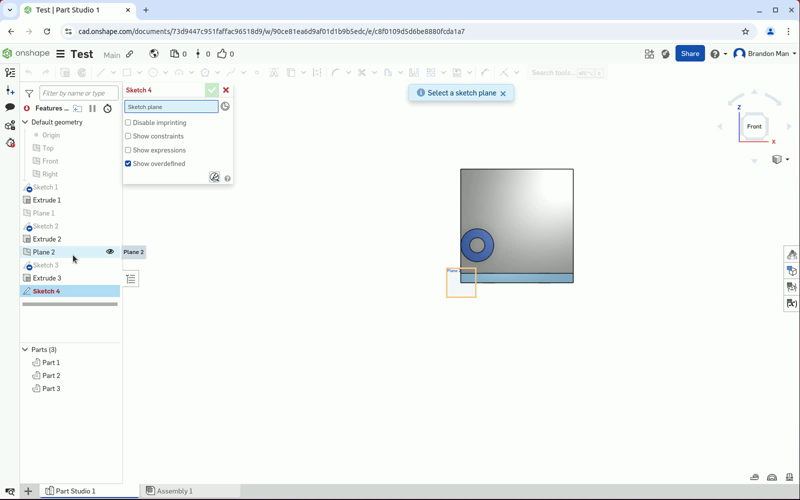
click(73, 254)
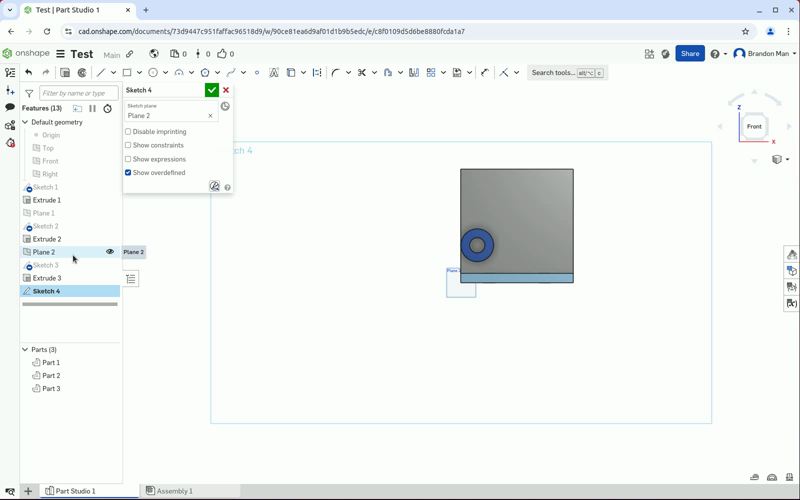
mouse_move(73, 352)
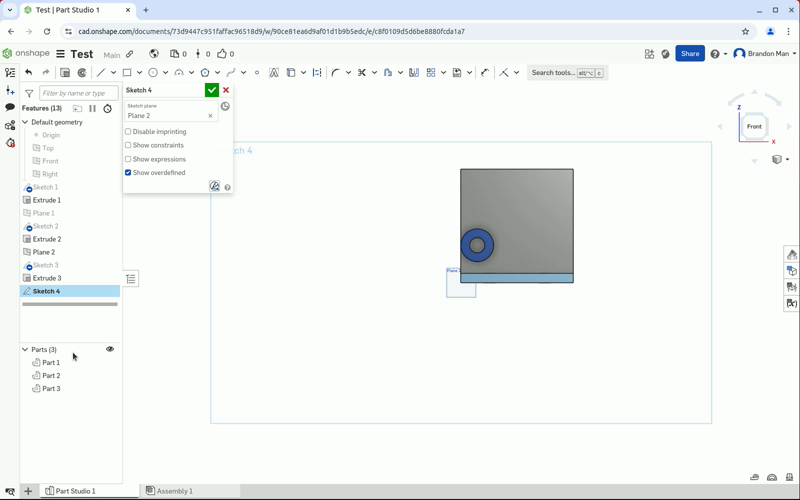
key(y)
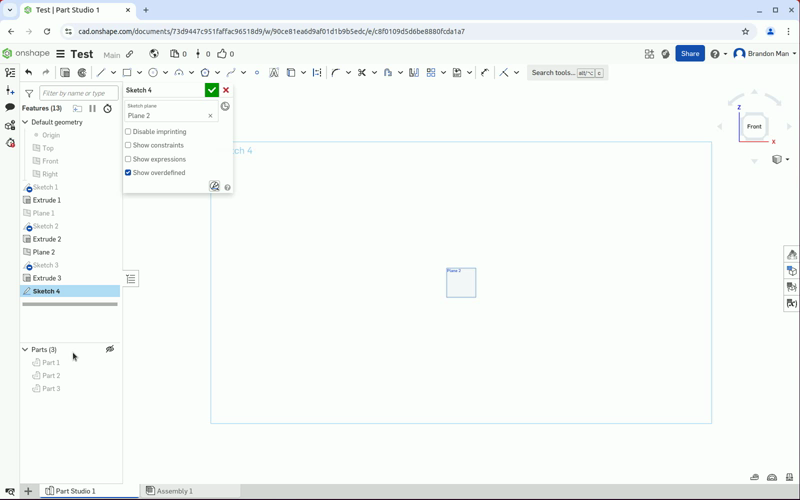
key(c)
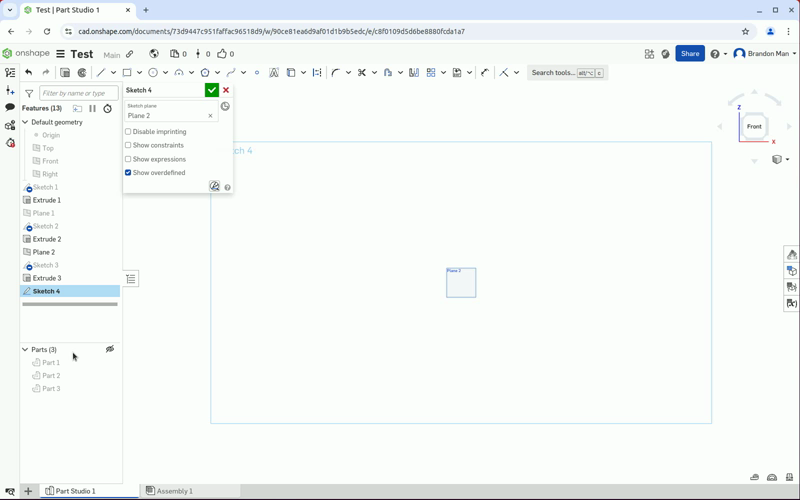
key_down(shift)
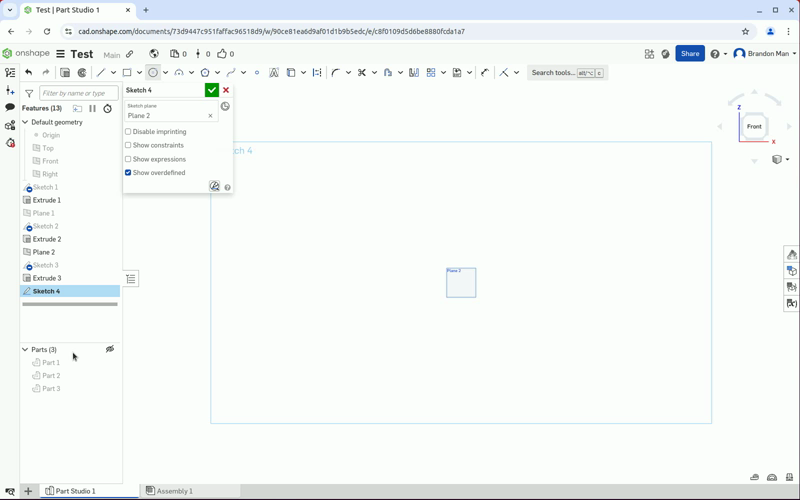
mouse_move(534, 192)
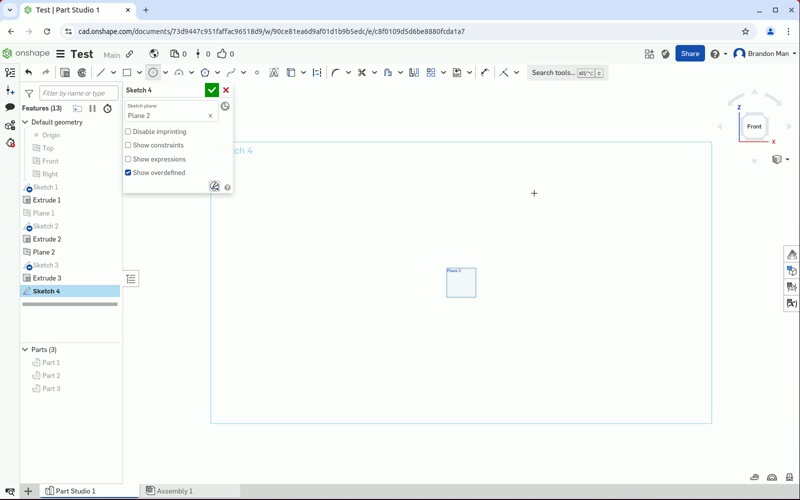
click(534, 192)
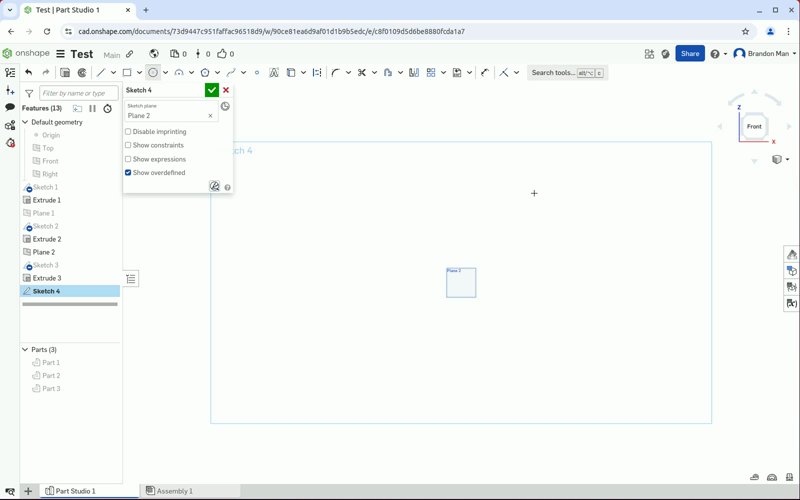
key_up(shift)
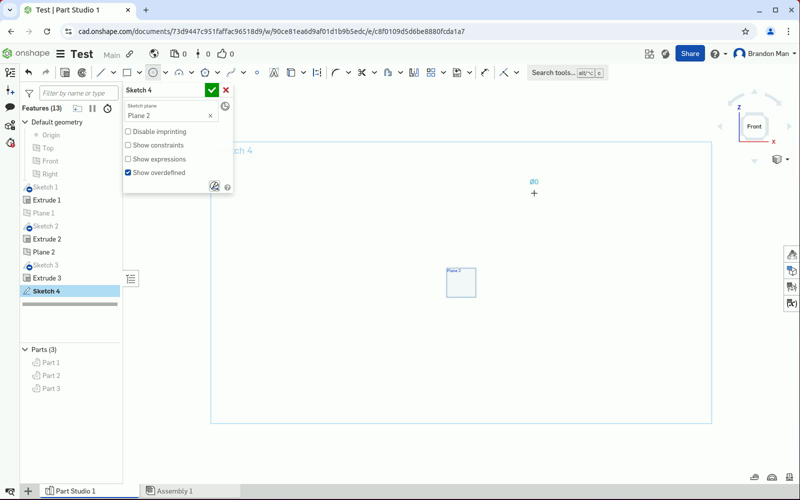
mouse_move(556, 192)
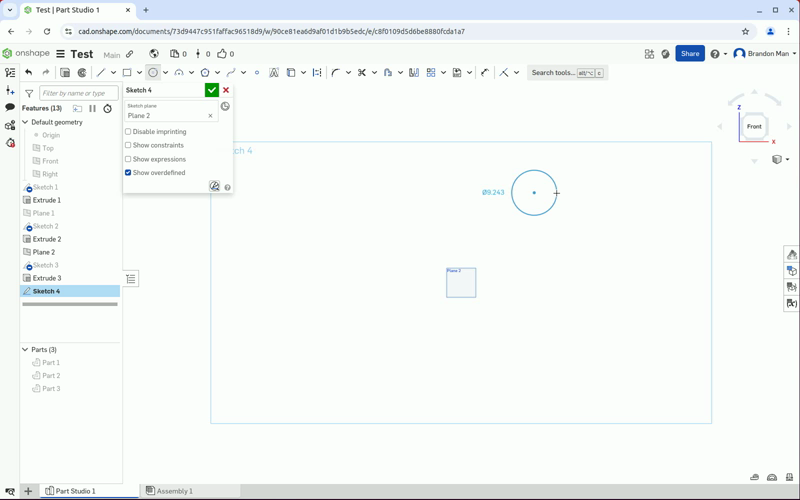
click(556, 192)
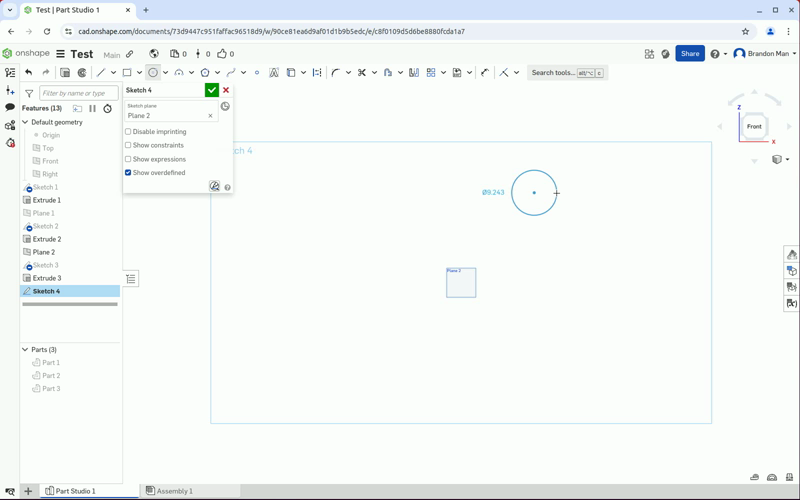
key(esc)
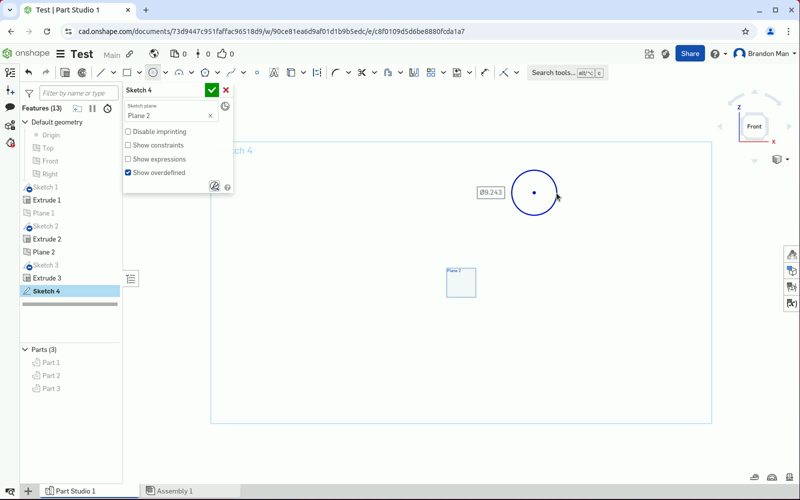
key(c)
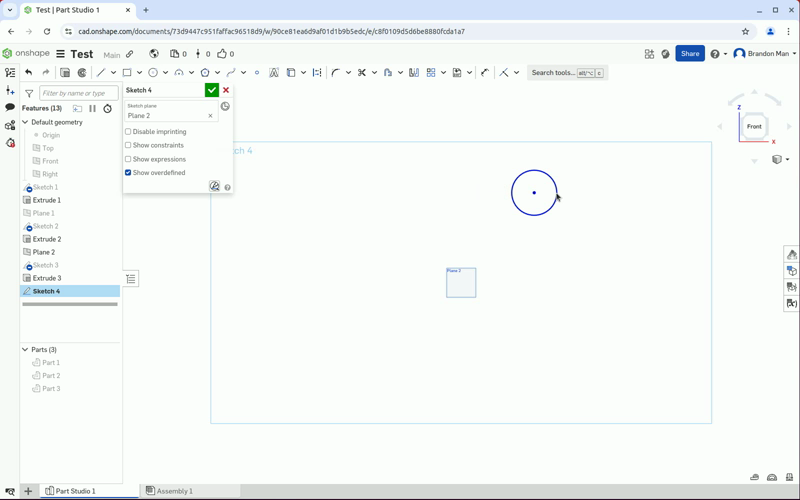
key_down(shift)
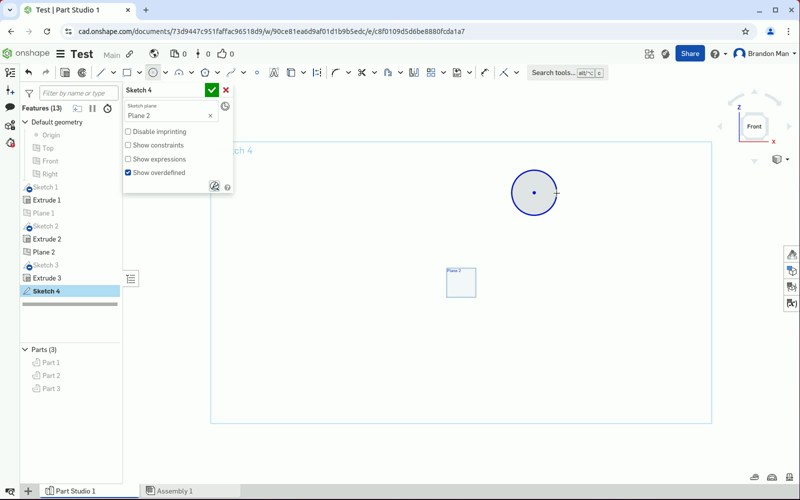
mouse_move(534, 192)
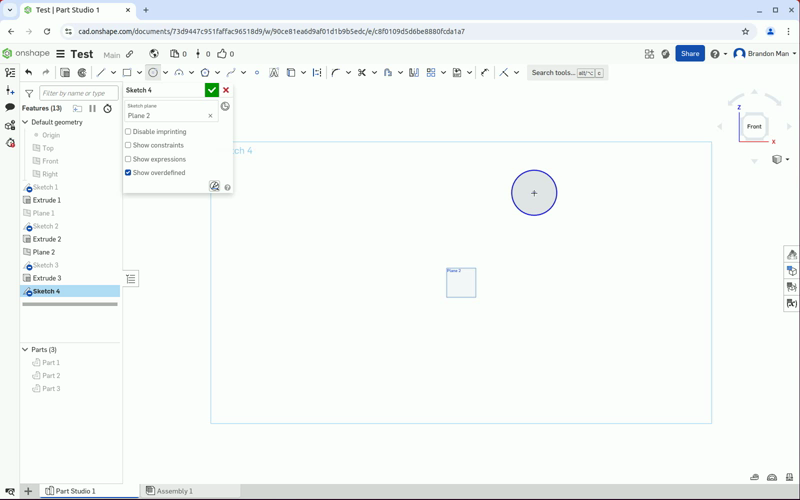
click(534, 192)
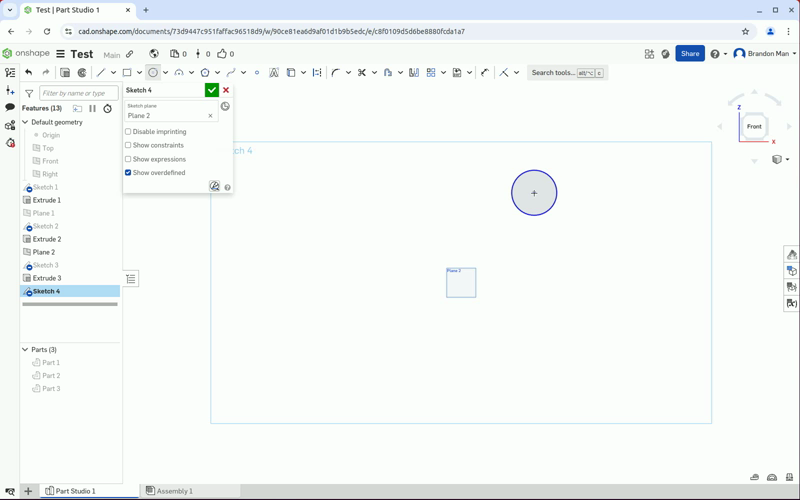
key_up(shift)
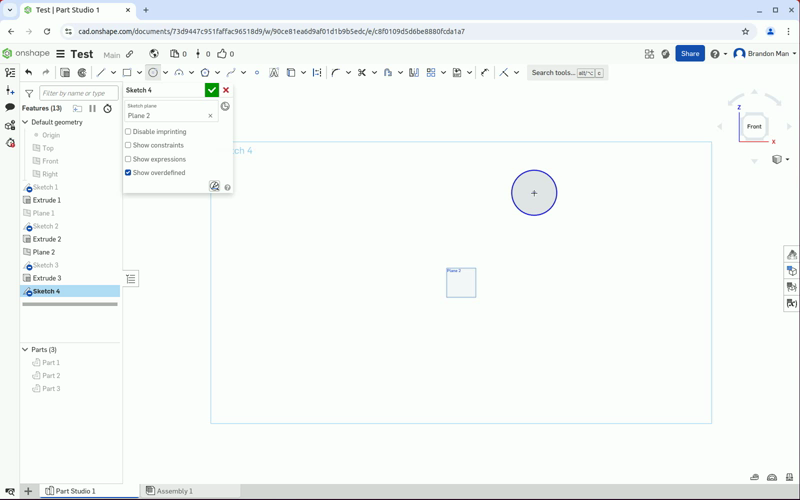
mouse_move(546, 192)
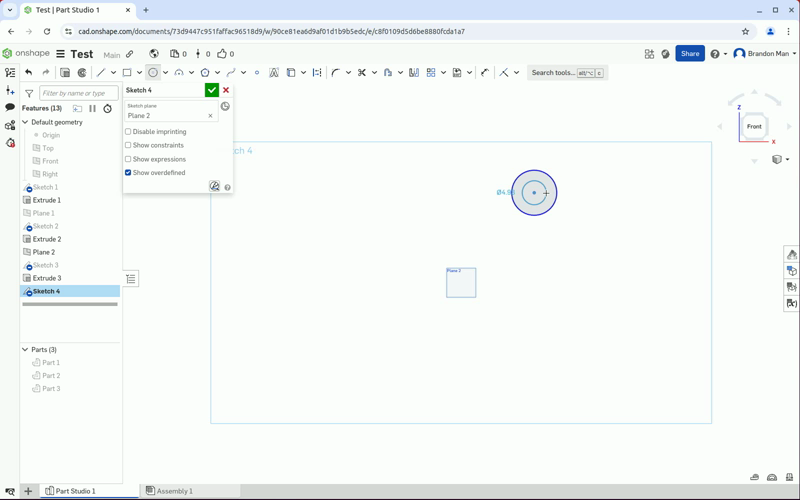
click(546, 192)
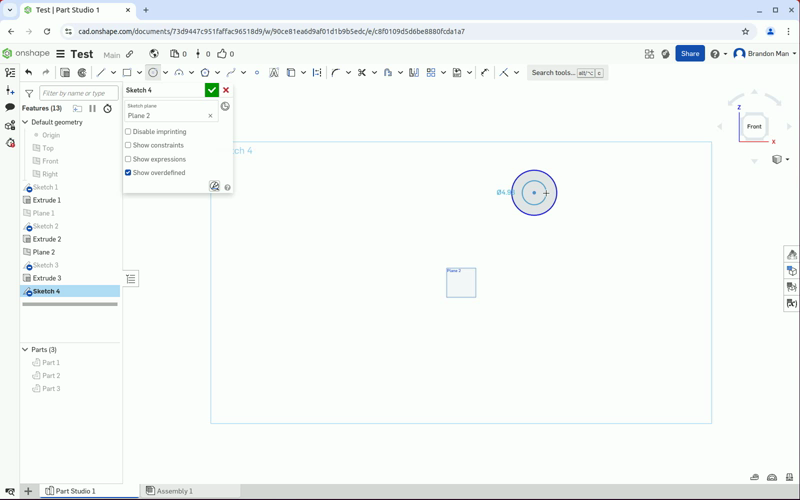
key(esc)
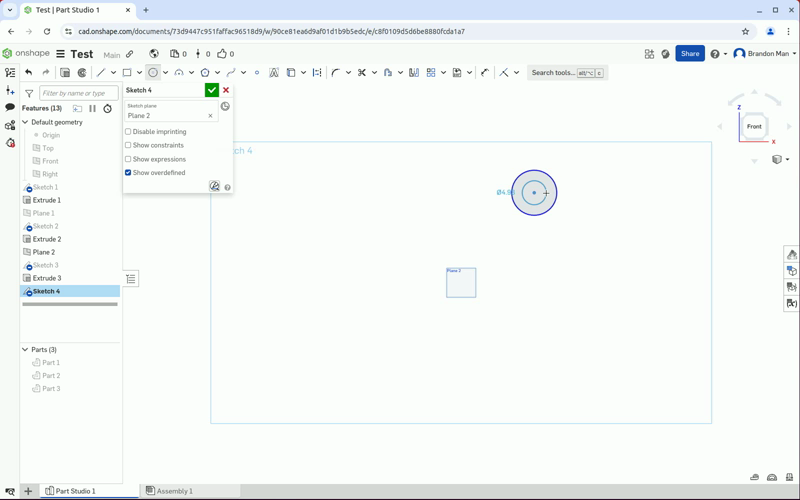
mouse_move(524, 212)
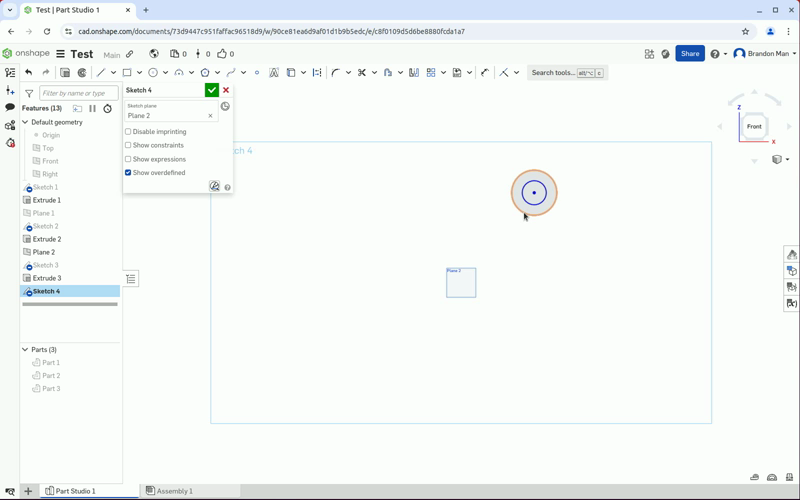
scroll(6)
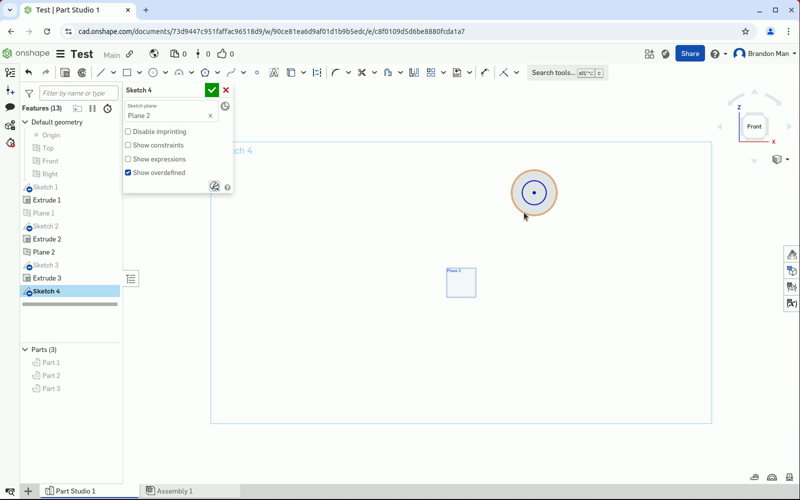
scroll(6)
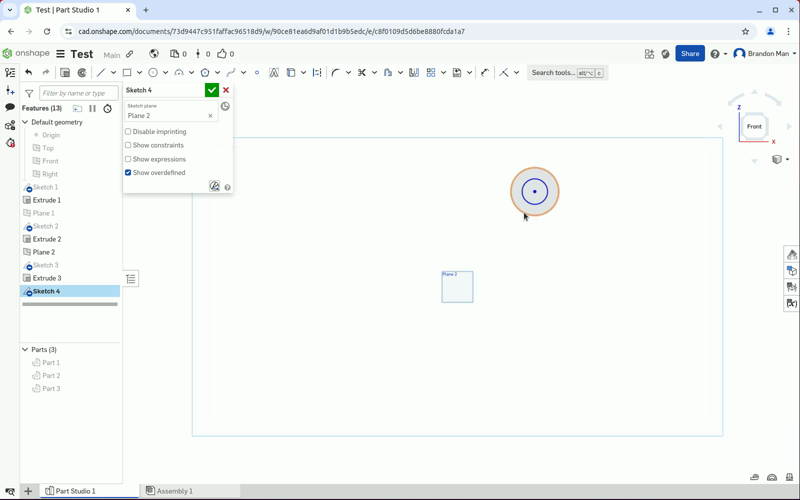
scroll(6)
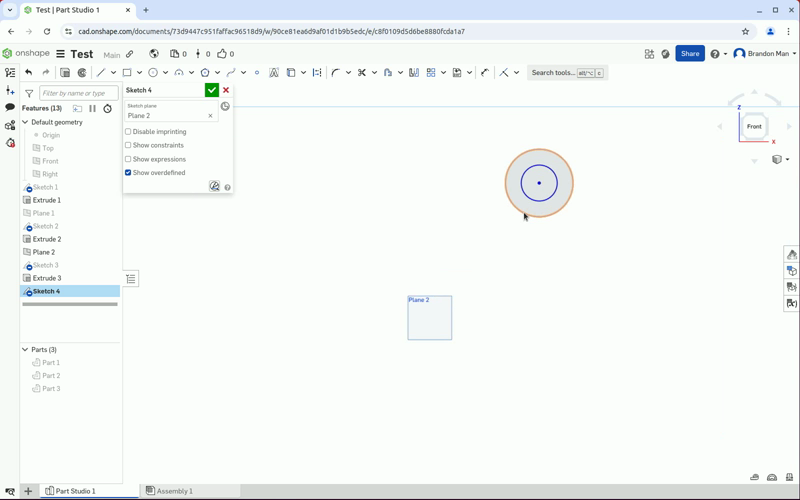
scroll(6)
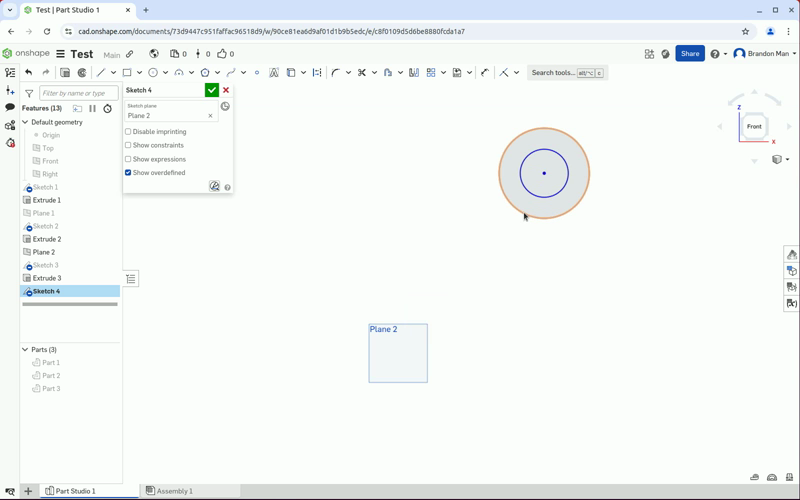
scroll(6)
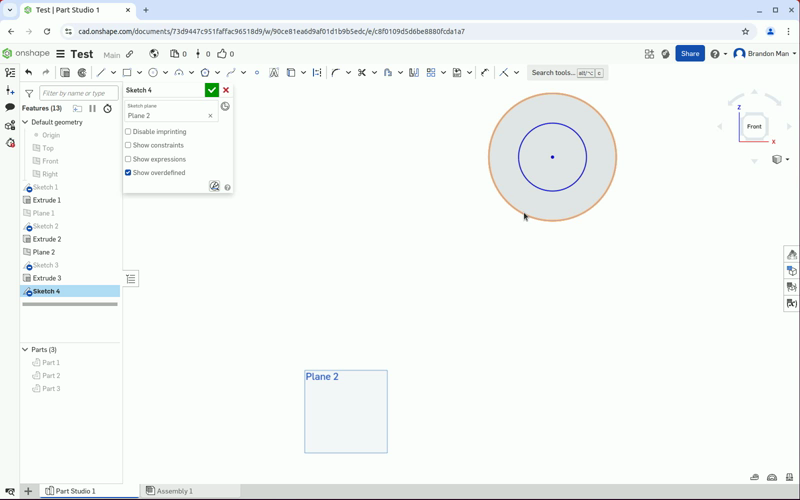
scroll(6)
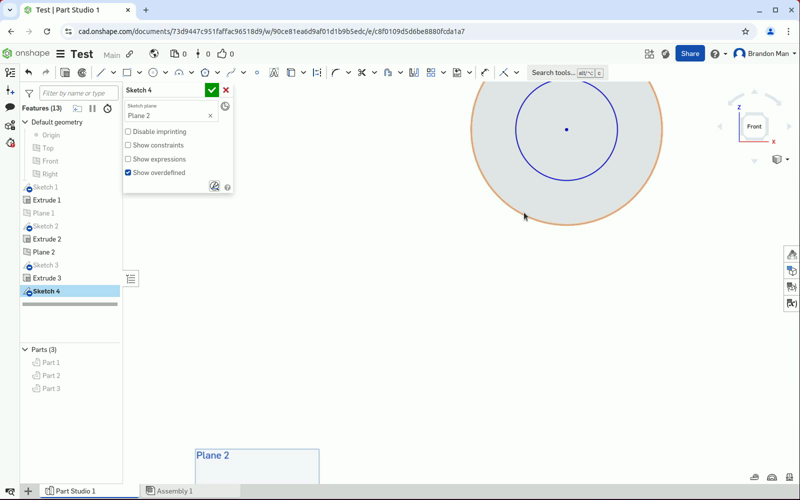
scroll(6)
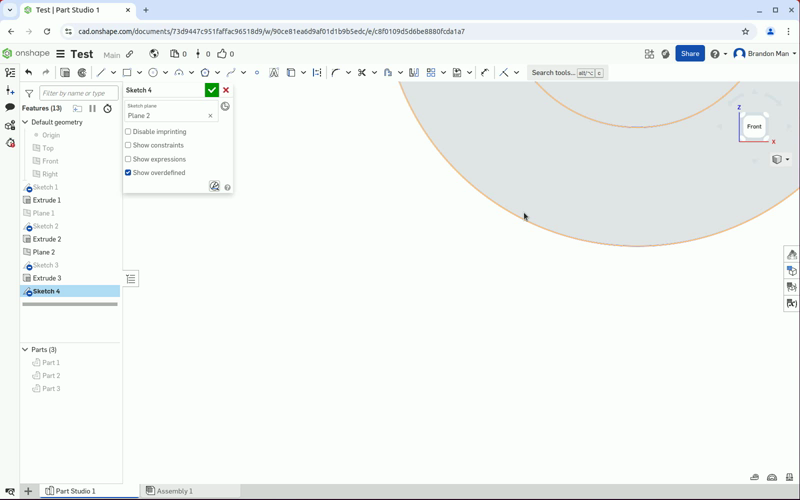
click(524, 212)
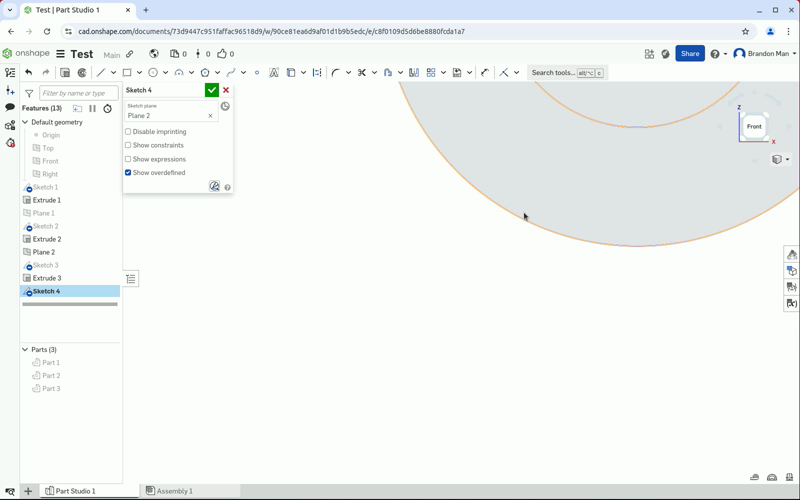
scroll(-6)
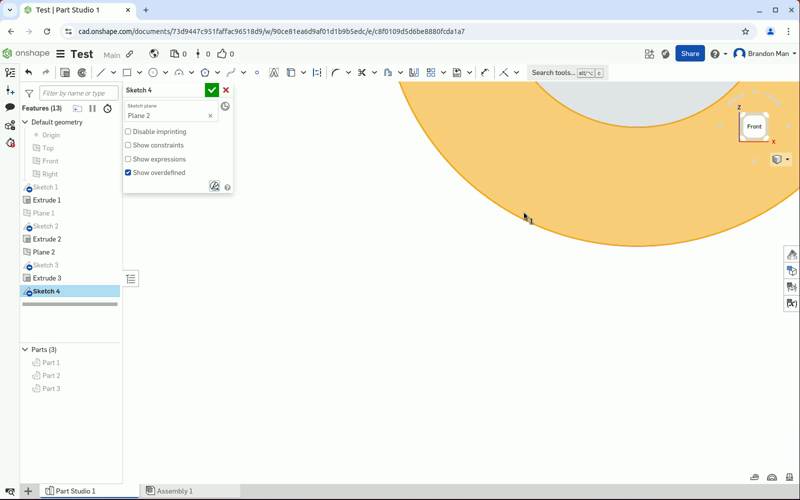
scroll(-6)
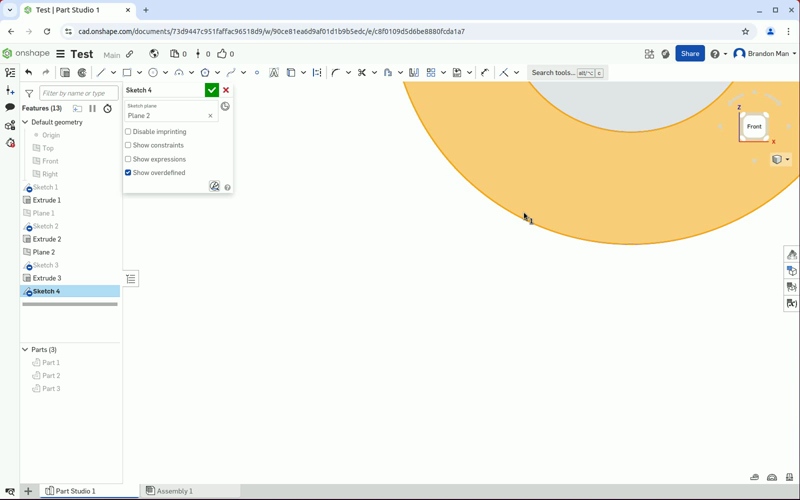
scroll(-6)
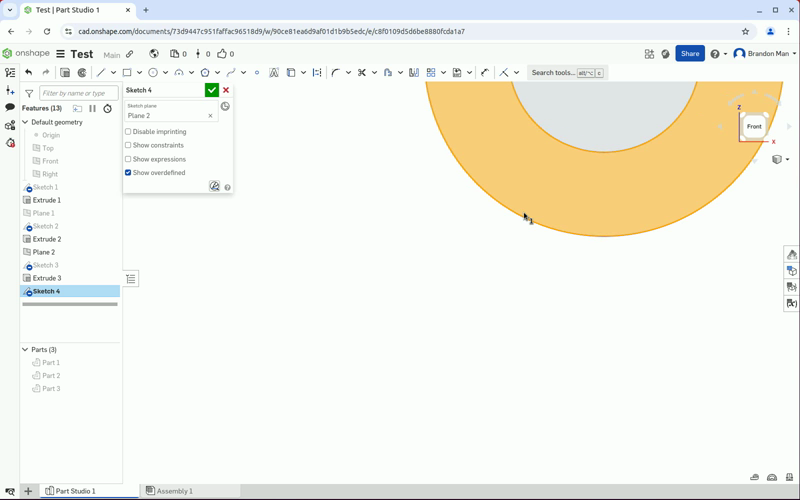
scroll(-6)
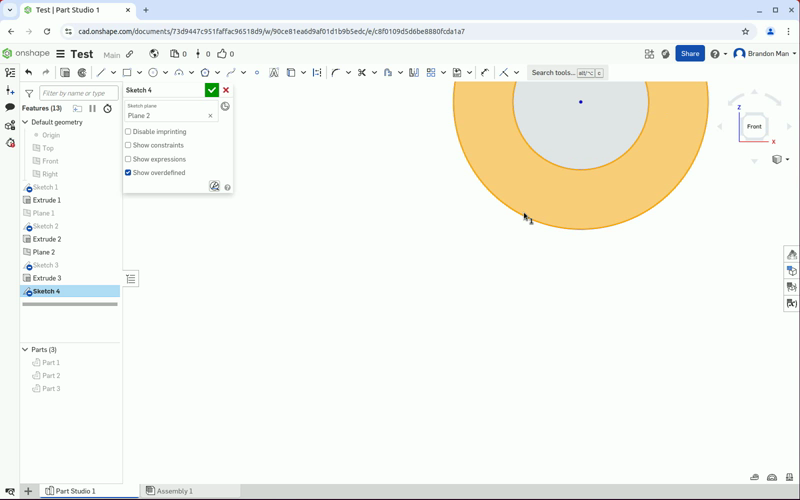
scroll(-6)
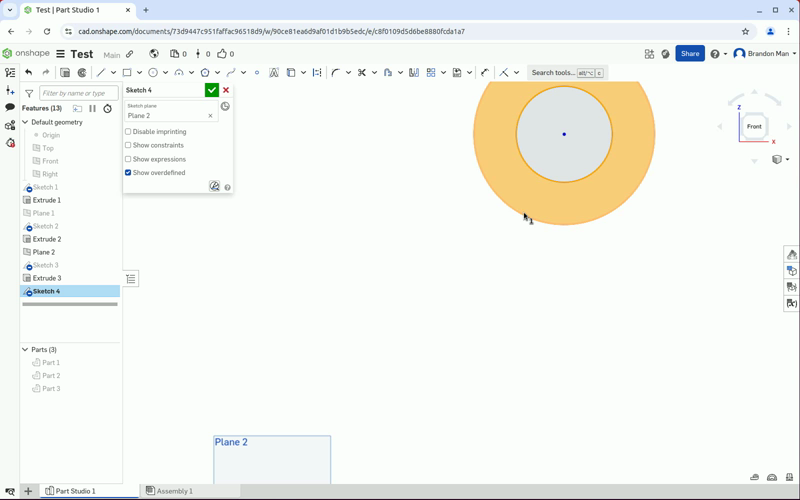
scroll(-6)
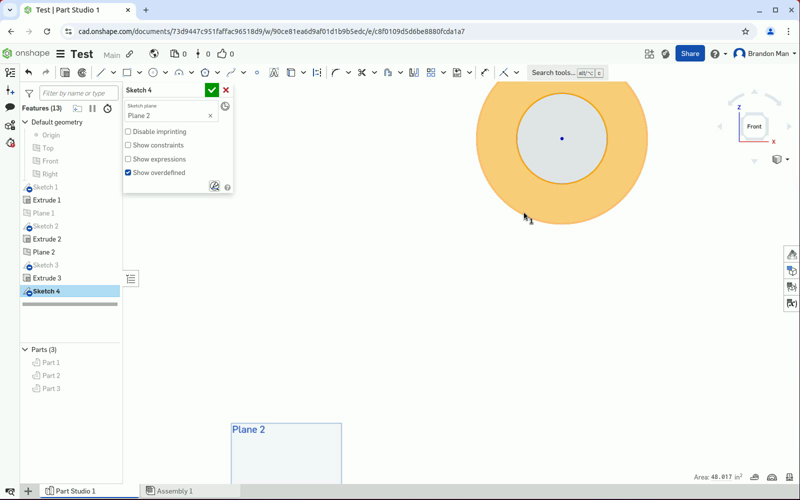
scroll(-6)
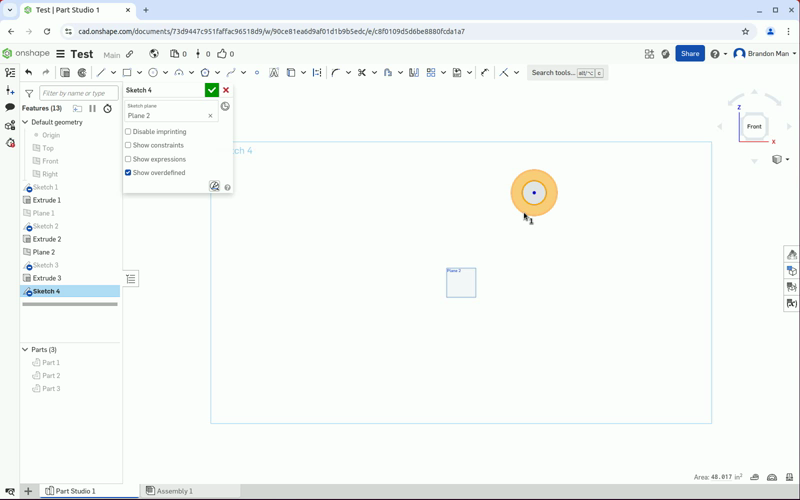
mouse_move(73, 352)
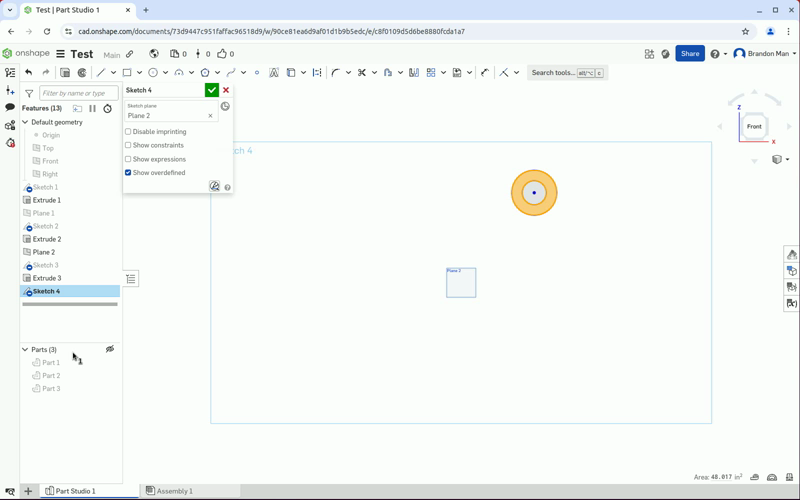
key(shift+y)
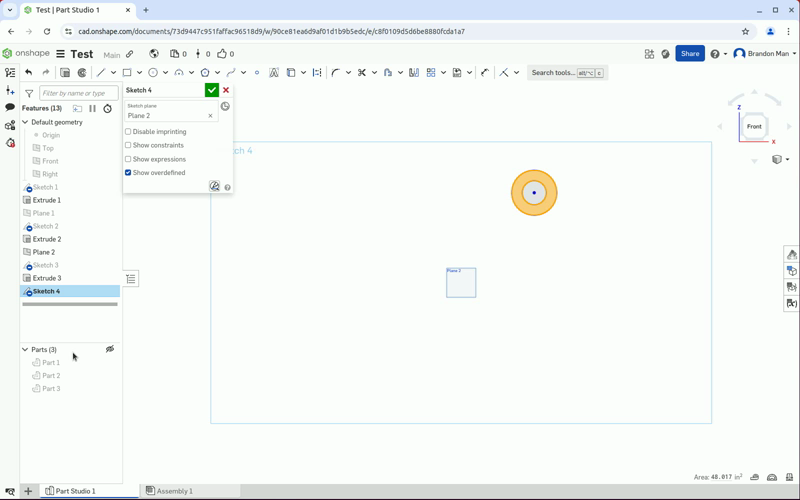
key(shift+e)
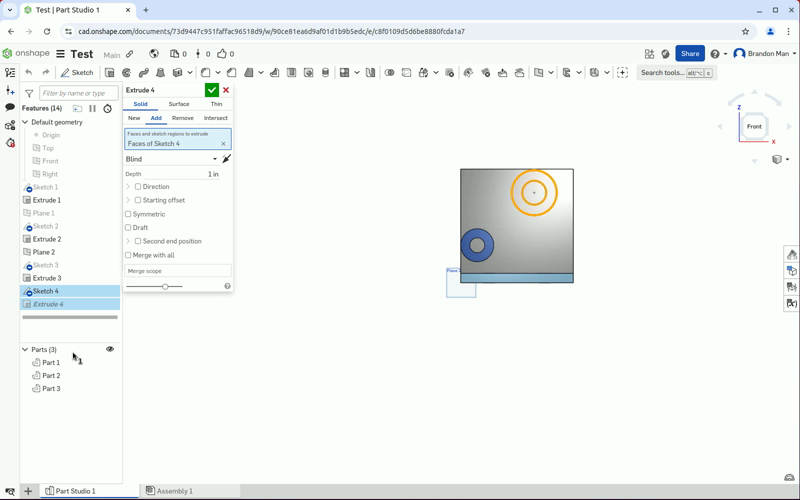
mouse_move(143, 106)
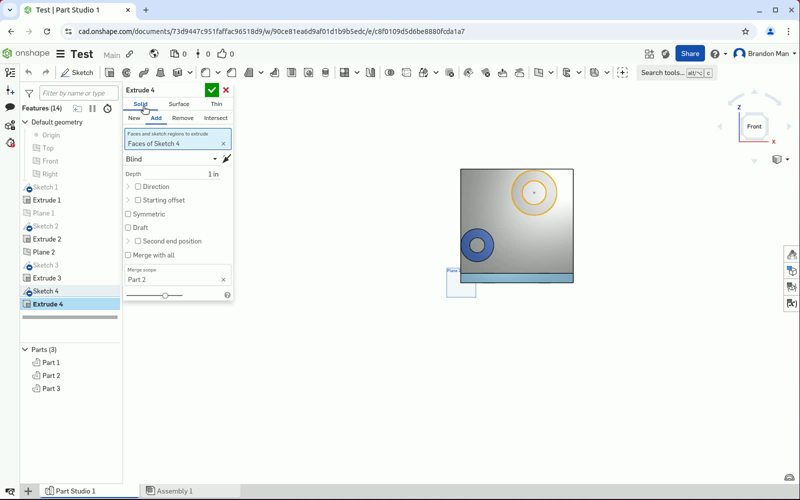
click(143, 106)
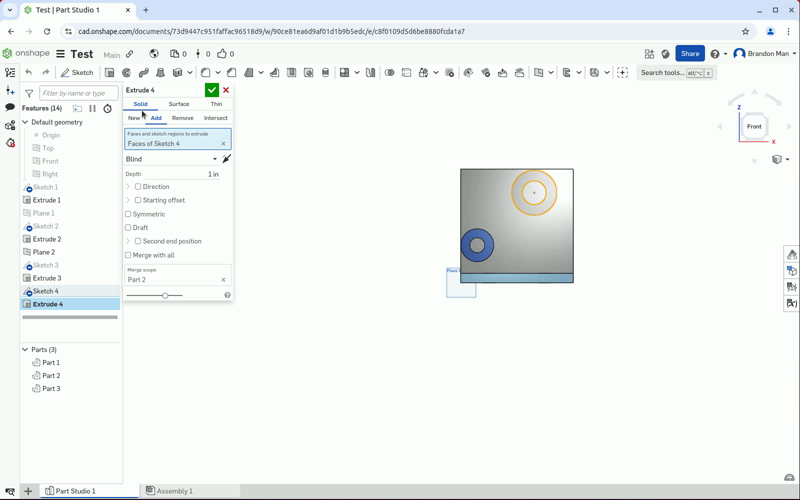
mouse_move(137, 120)
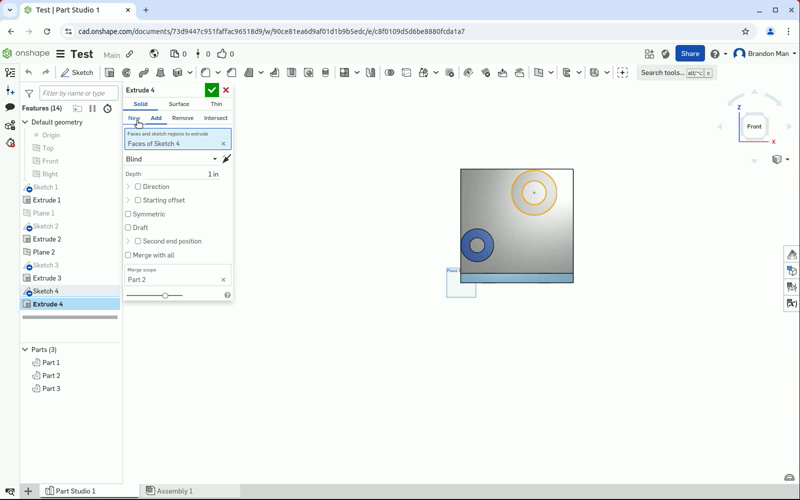
click(137, 120)
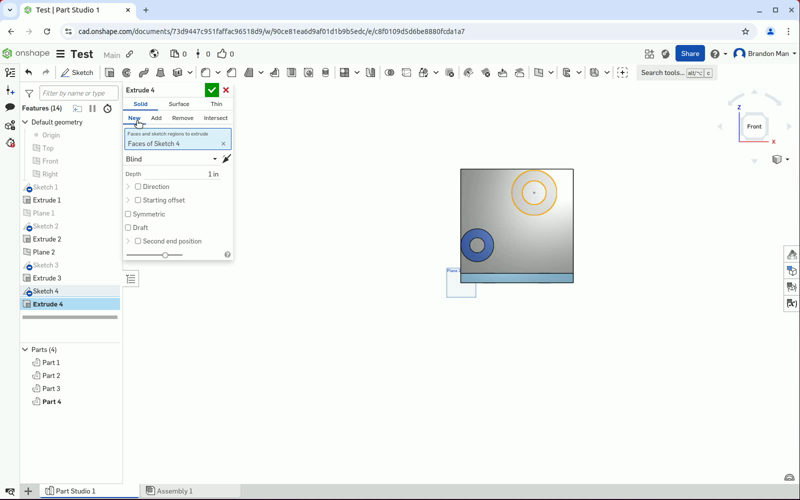
key(tab, 4)
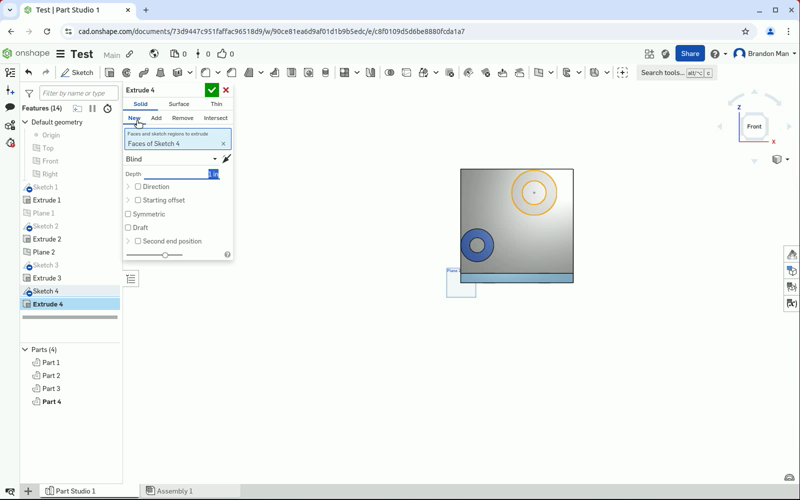
text(1.926)
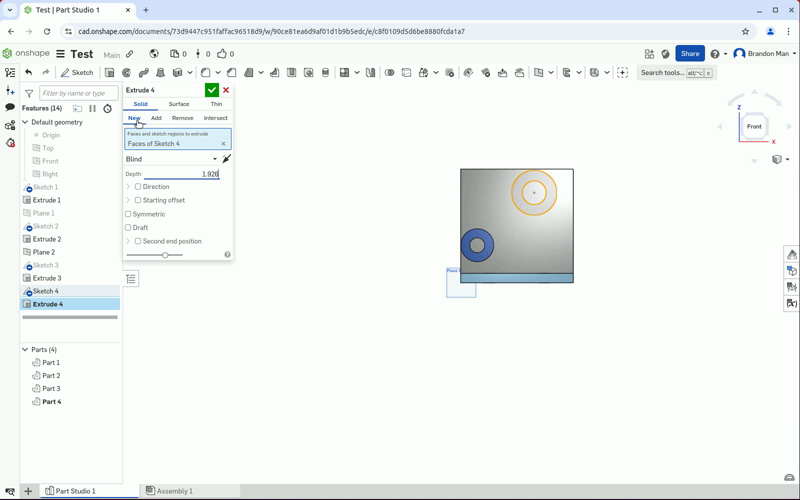
key(enter)
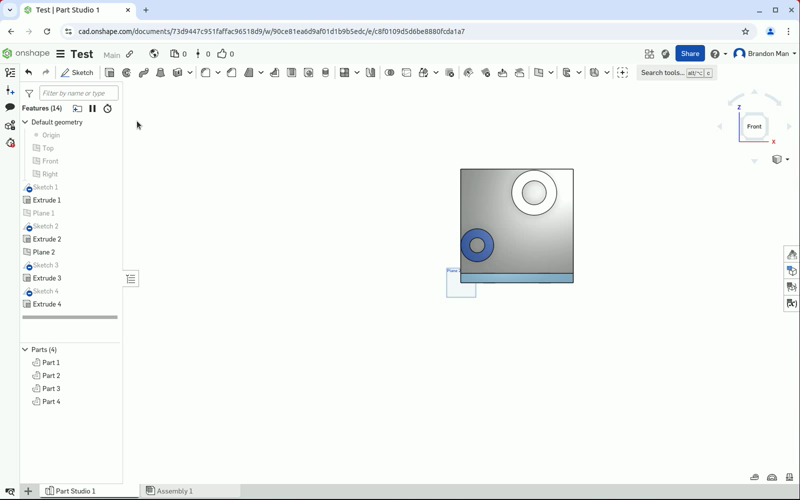
key(shift+h)
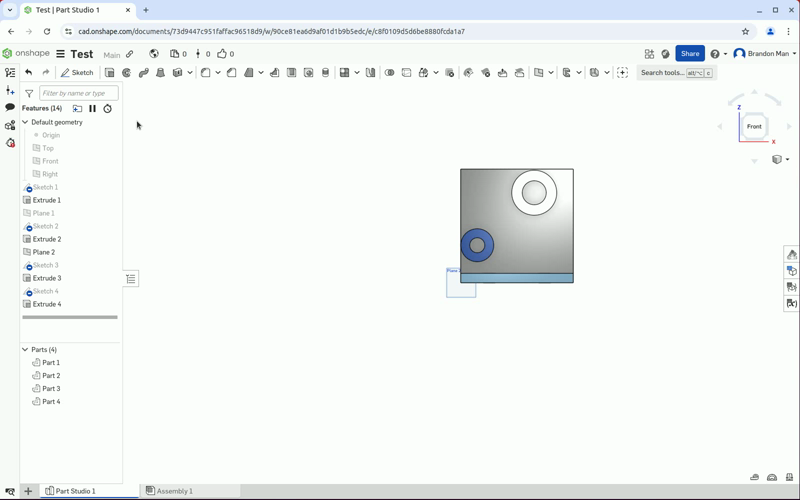
key(shift+h)
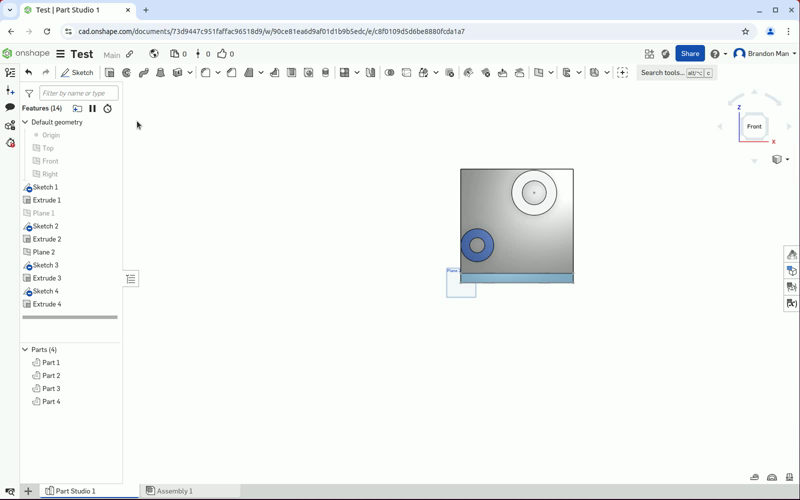
key(shift+7)
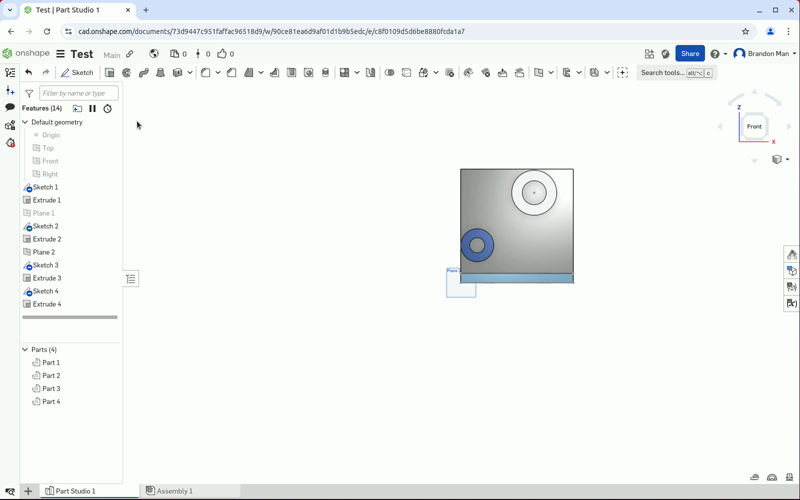
key(left, 2)
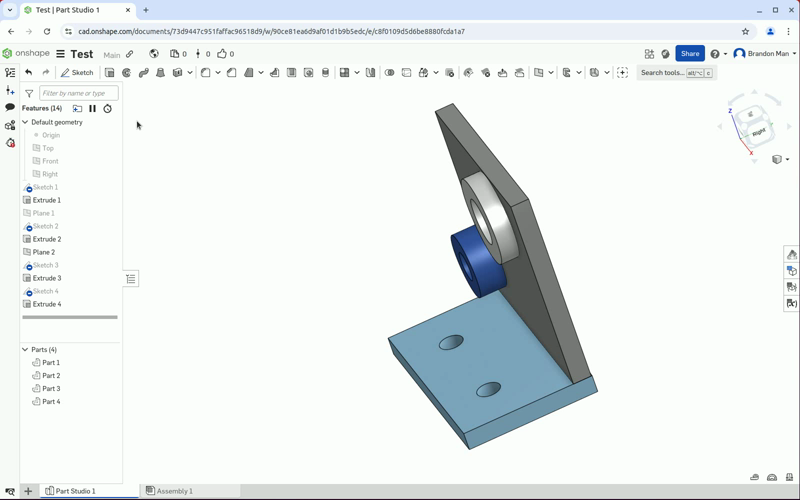
key(down, 2)
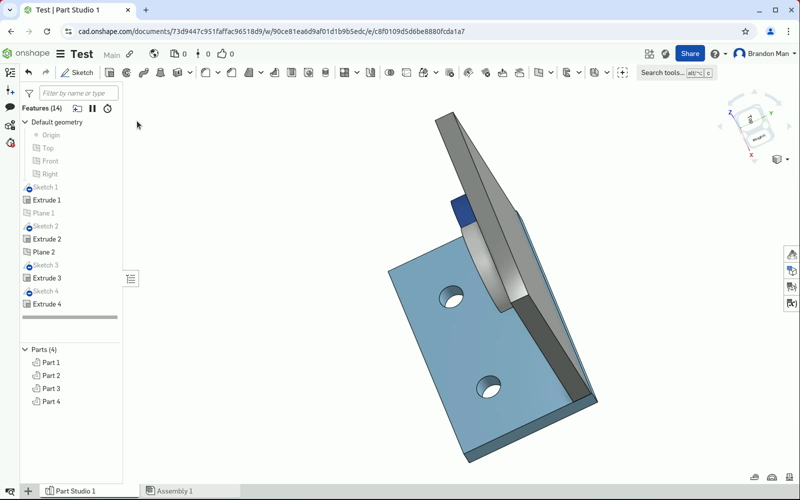
key(up, 2)
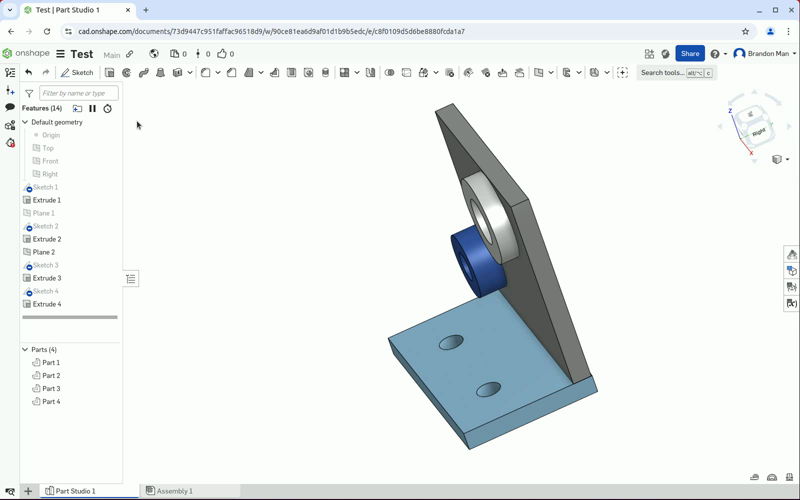
key(right, 2)
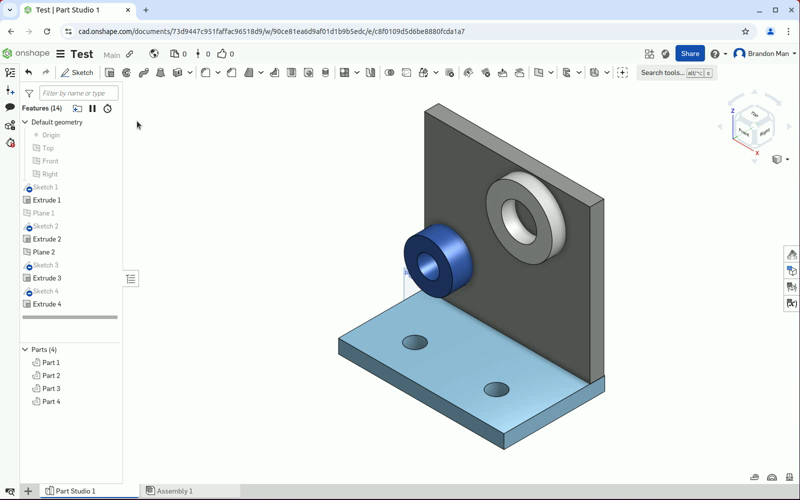
mouse_move(73, 189)
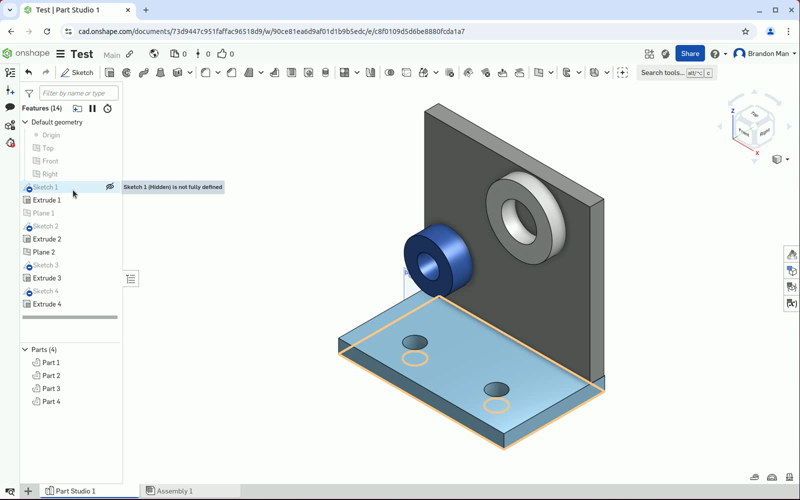
click(73, 189)